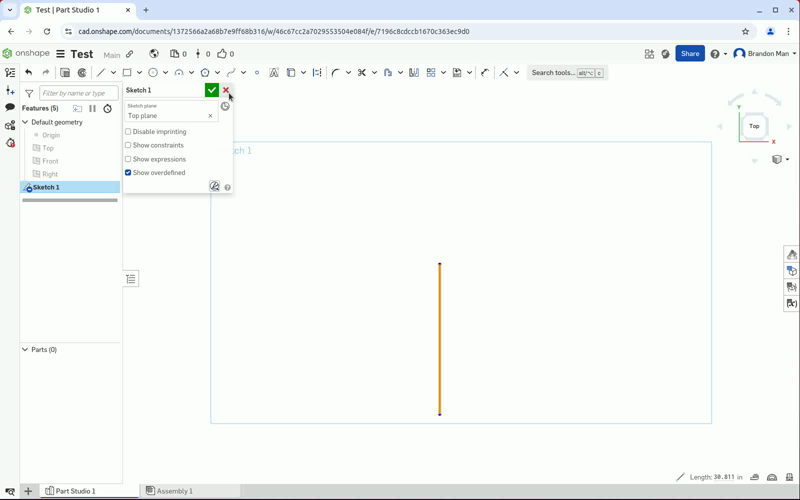
key(shift+h)
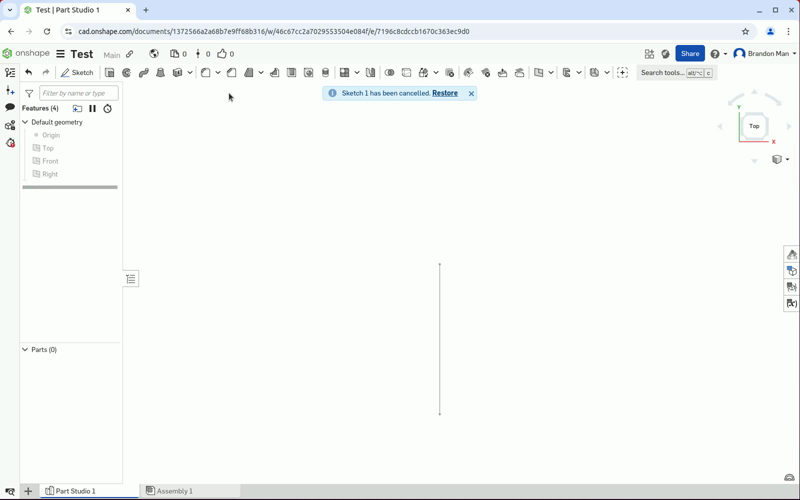
mouse_move(73, 352)
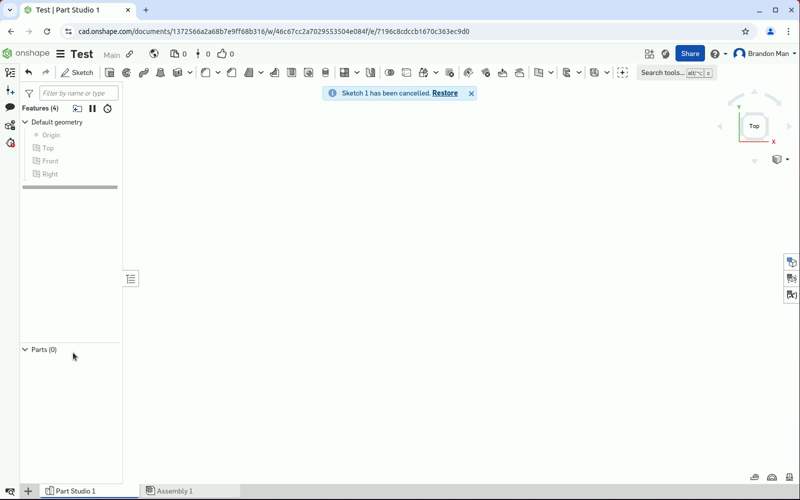
key(y)
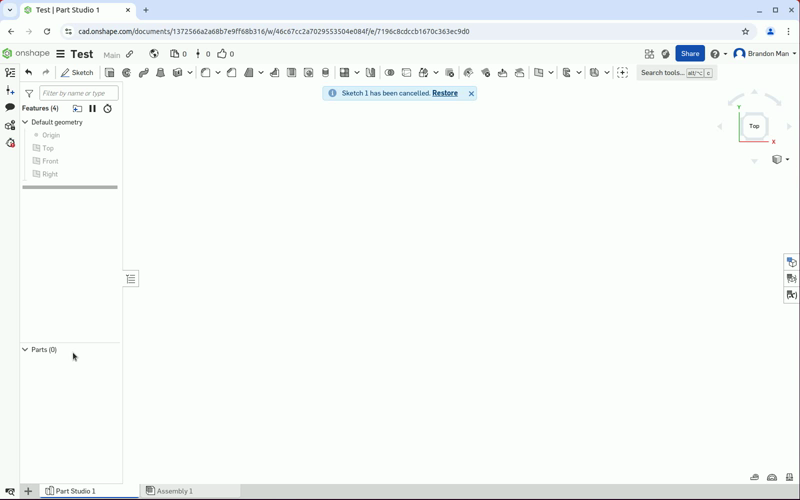
key(shift+p)
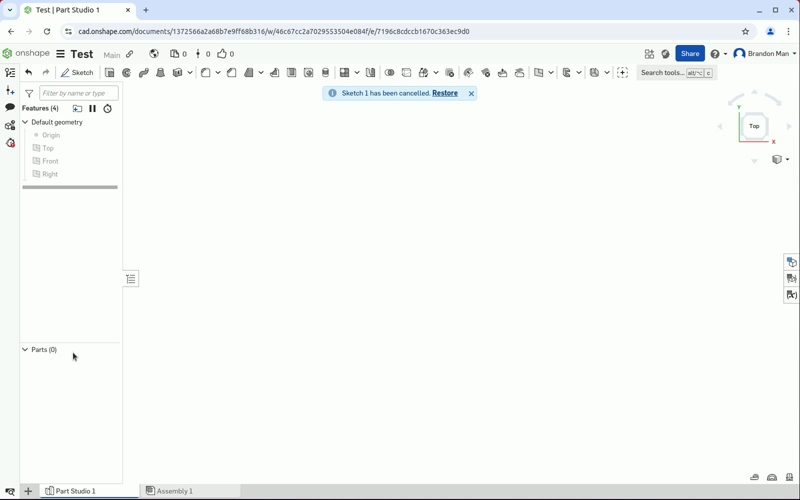
key(space)
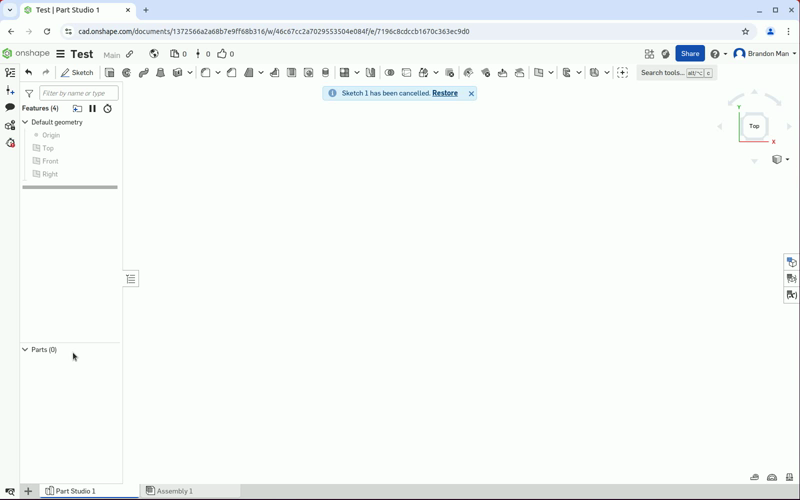
key_down(shift)
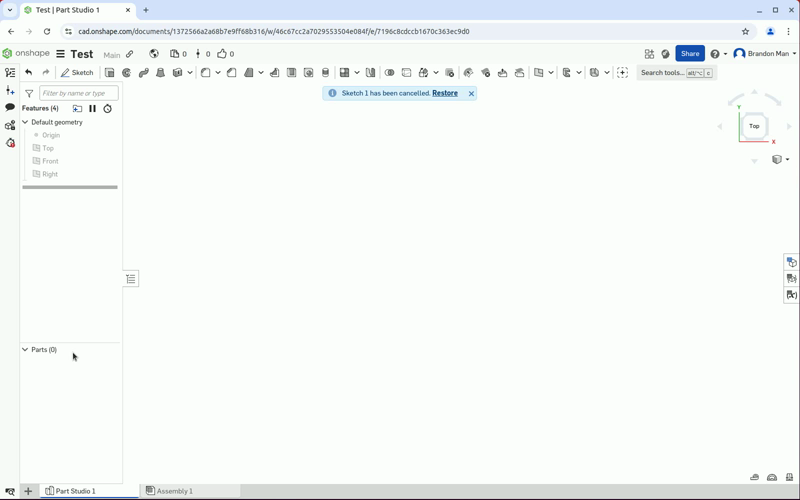
key(up)
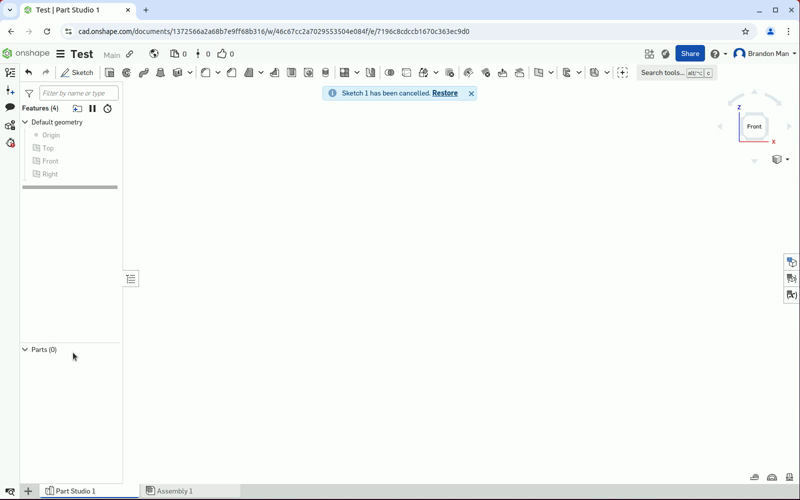
key_up(shift)
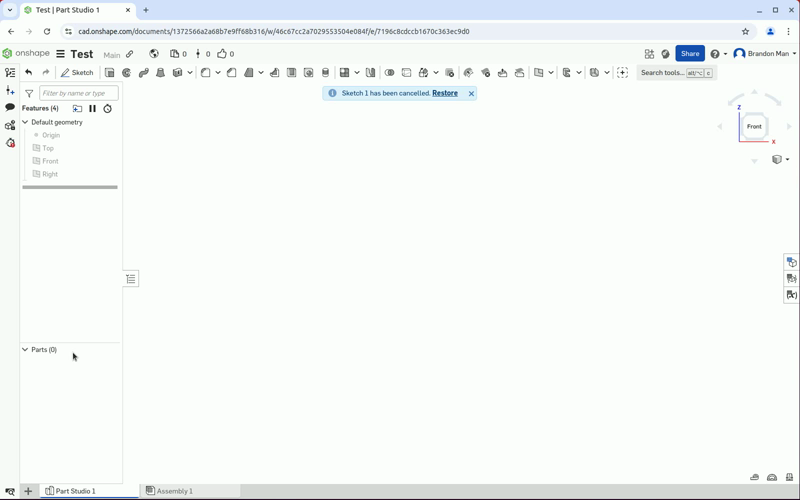
mouse_move(73, 352)
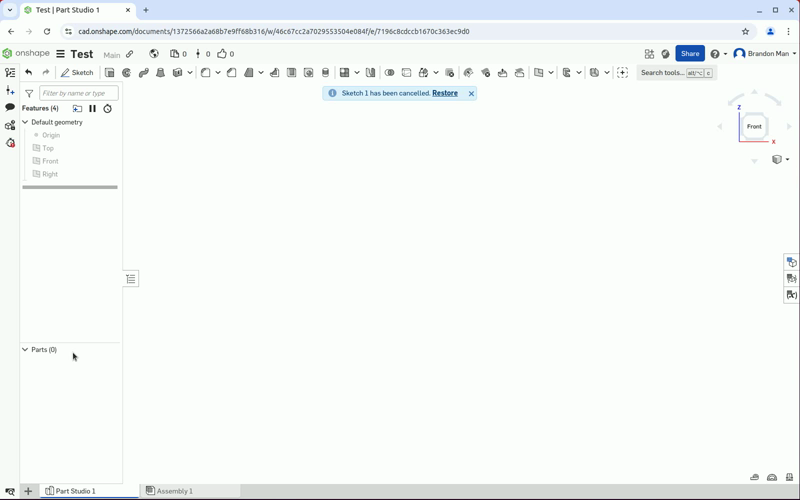
key(shift+y)
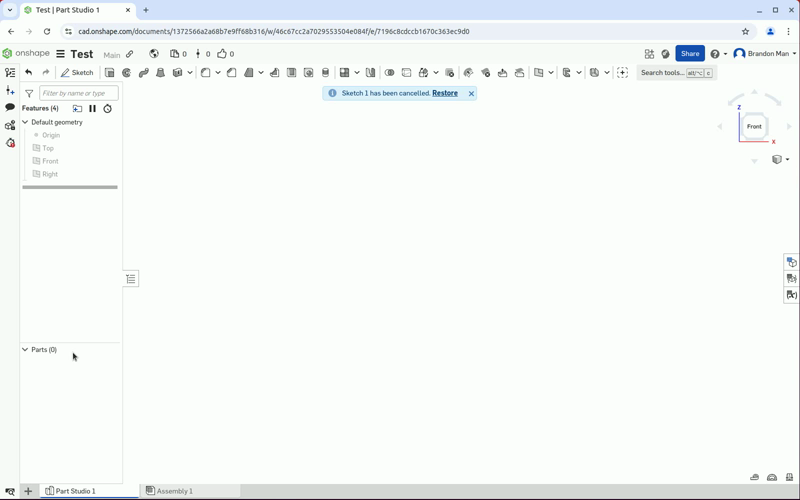
key(shift+s)
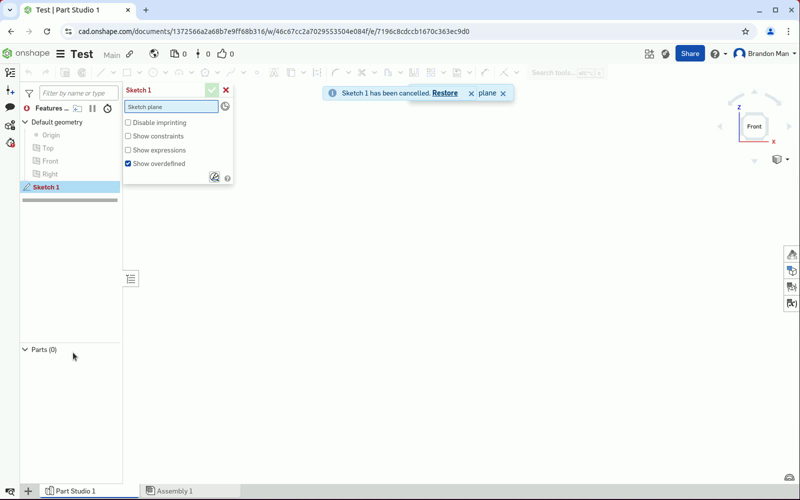
mouse_move(73, 163)
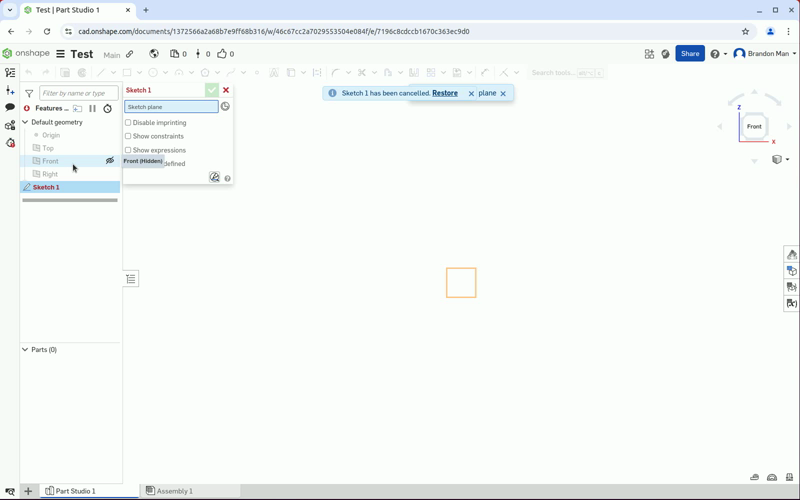
click(73, 163)
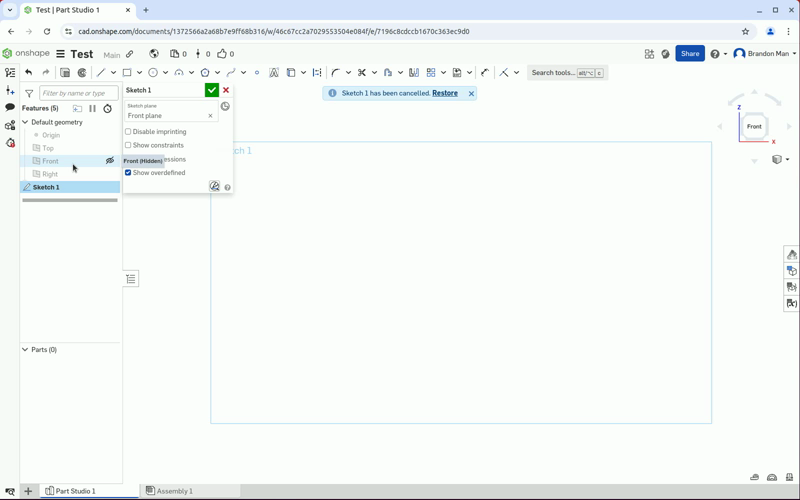
mouse_move(73, 352)
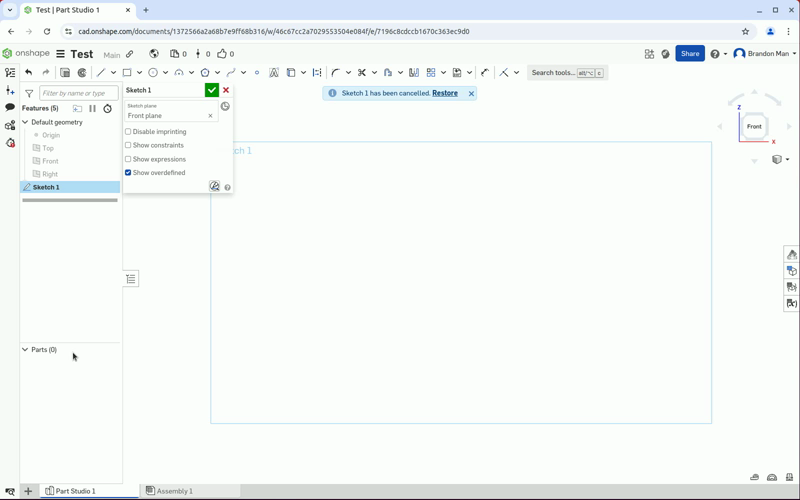
key(y)
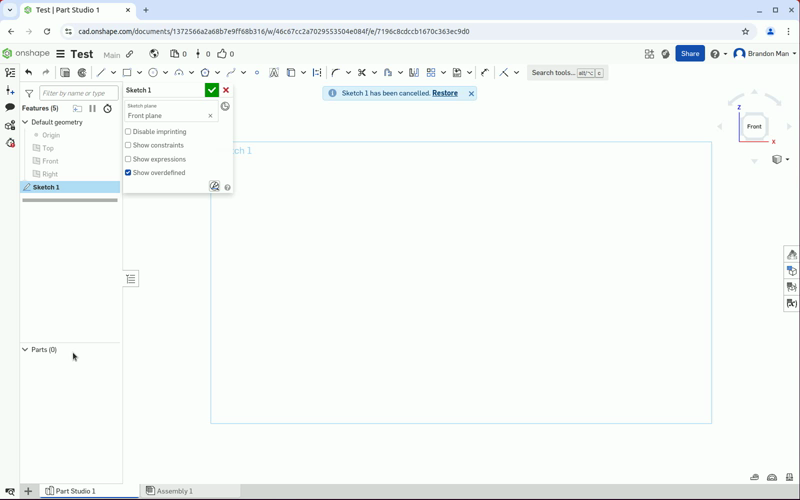
key(l)
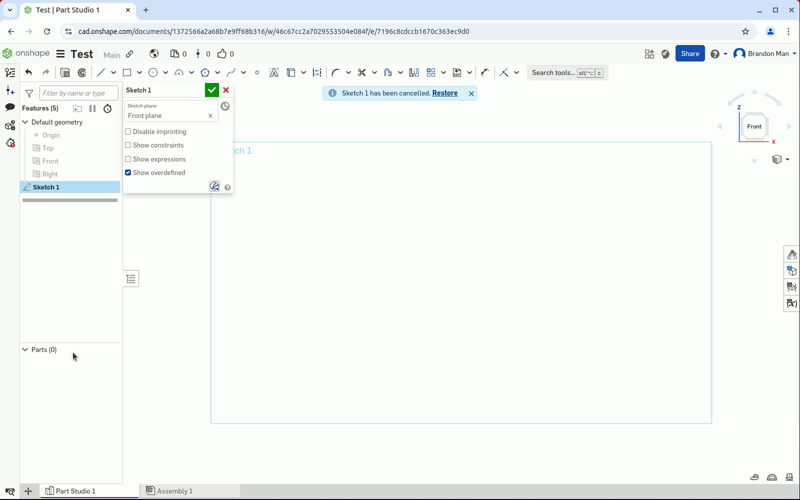
key_down(shift)
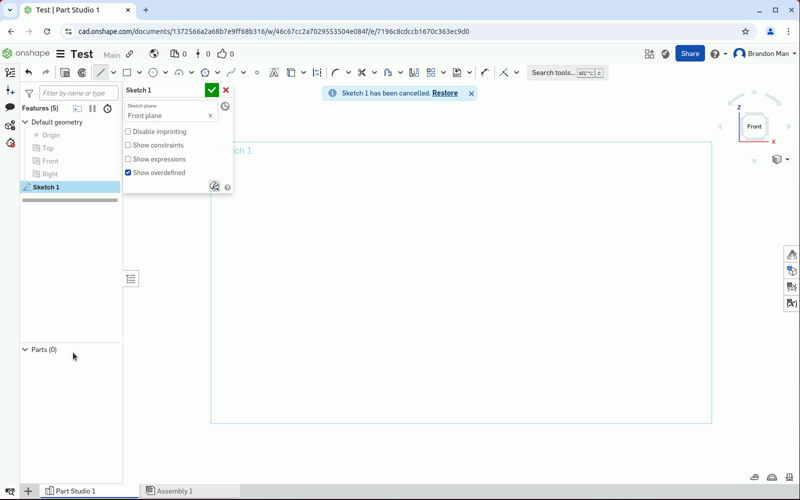
mouse_move(348, 278)
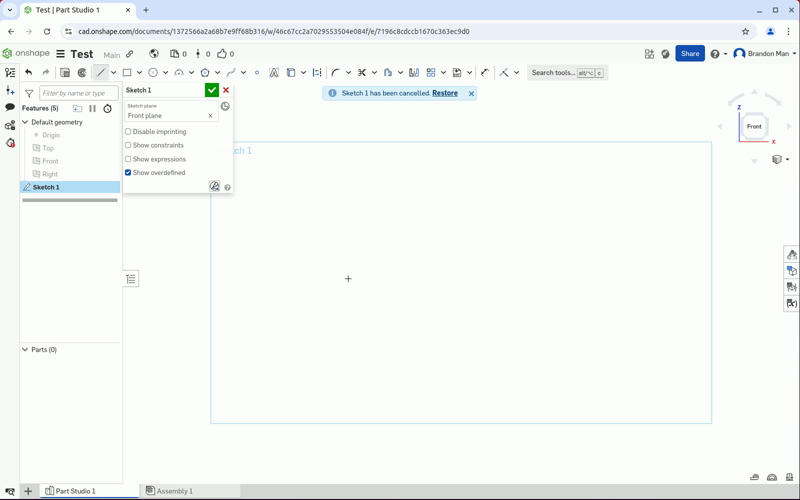
click(348, 278)
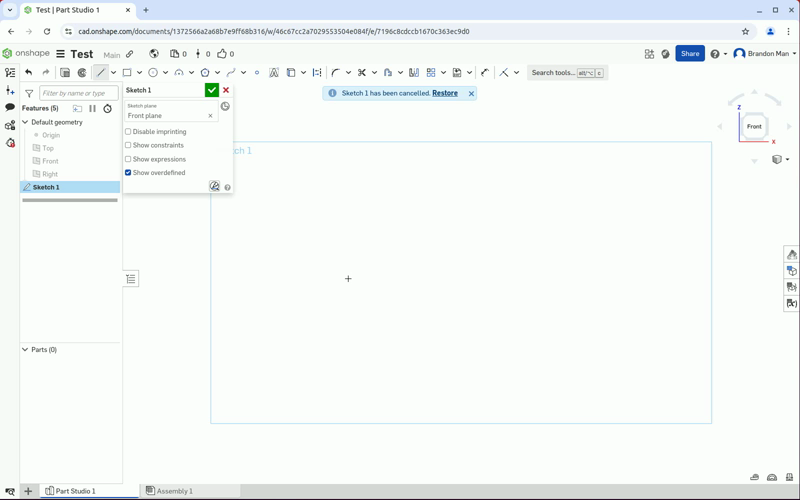
key_up(shift)
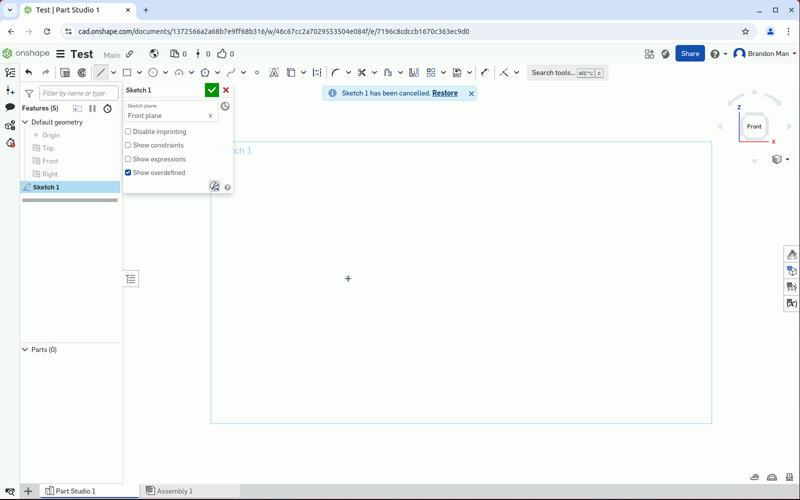
key_down(shift)
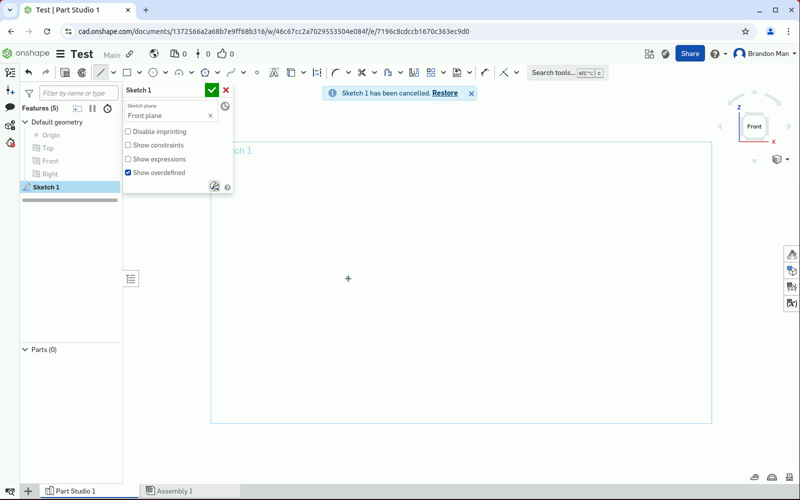
mouse_move(378, 278)
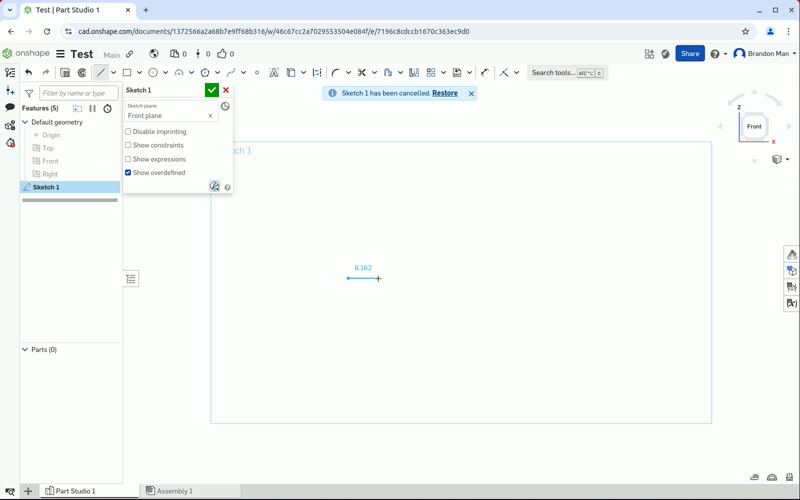
mouse_move(376, 286)
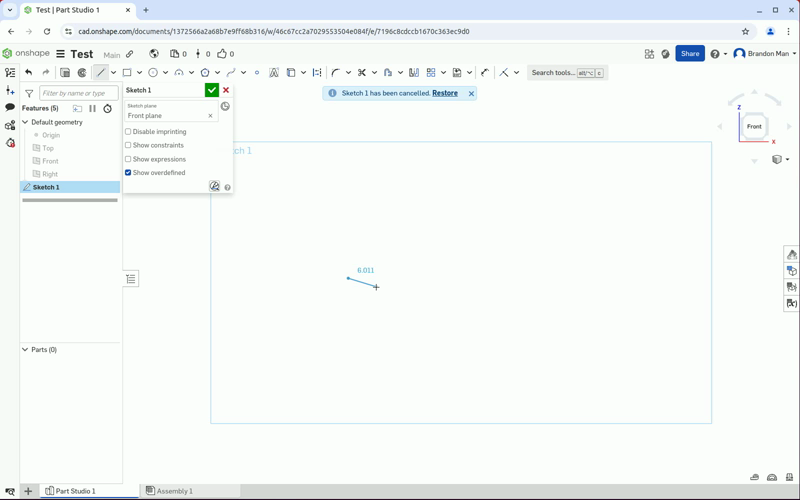
click(376, 286)
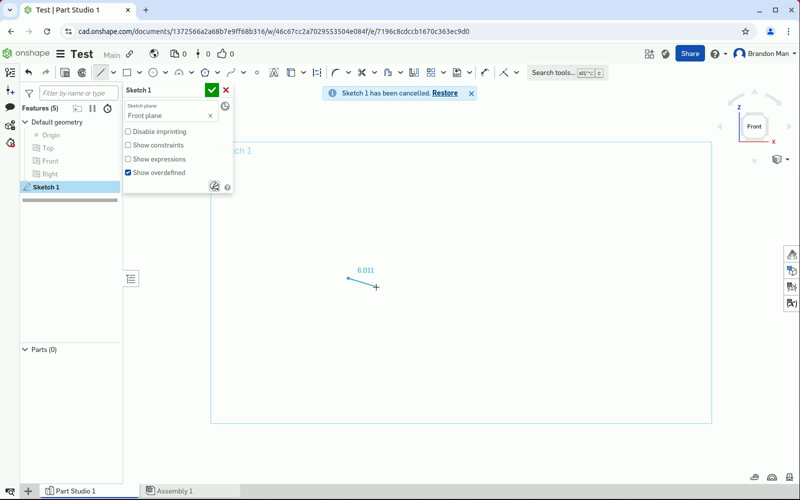
key_up(shift)
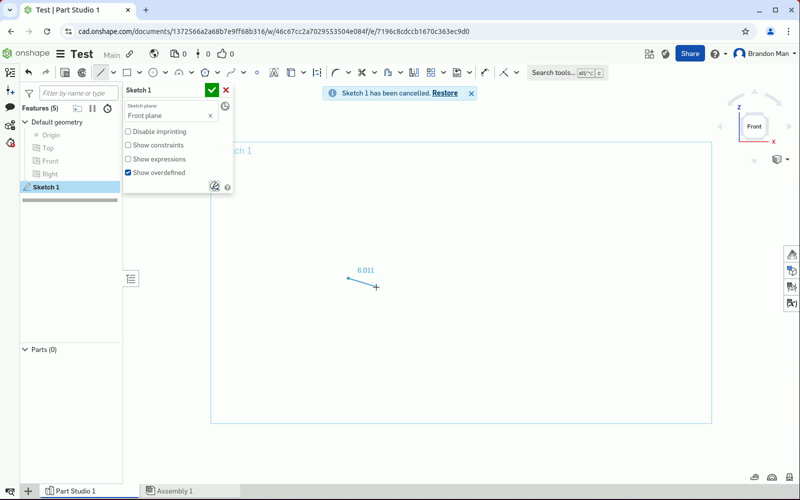
key_down(shift)
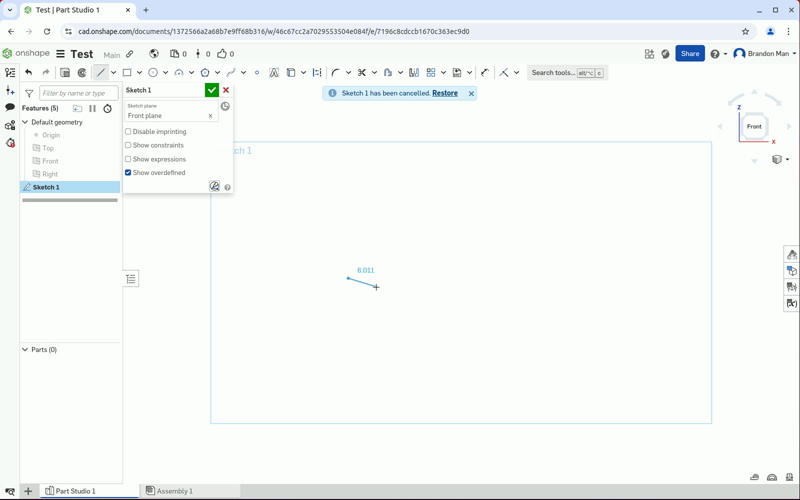
mouse_move(406, 286)
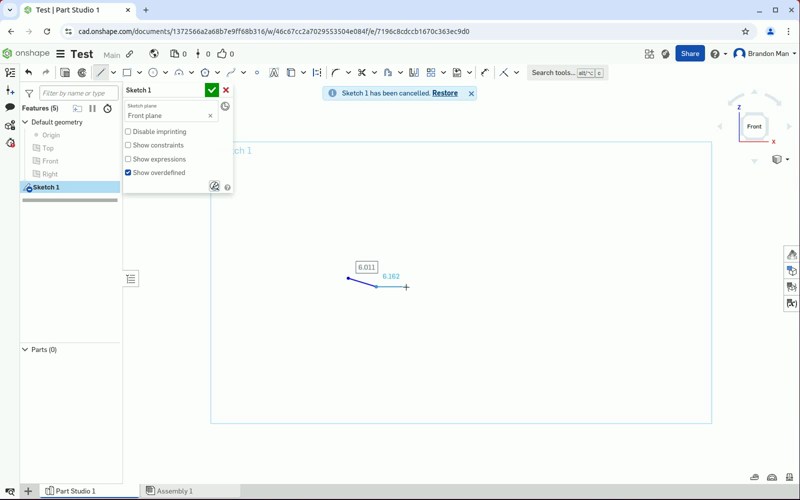
mouse_move(376, 282)
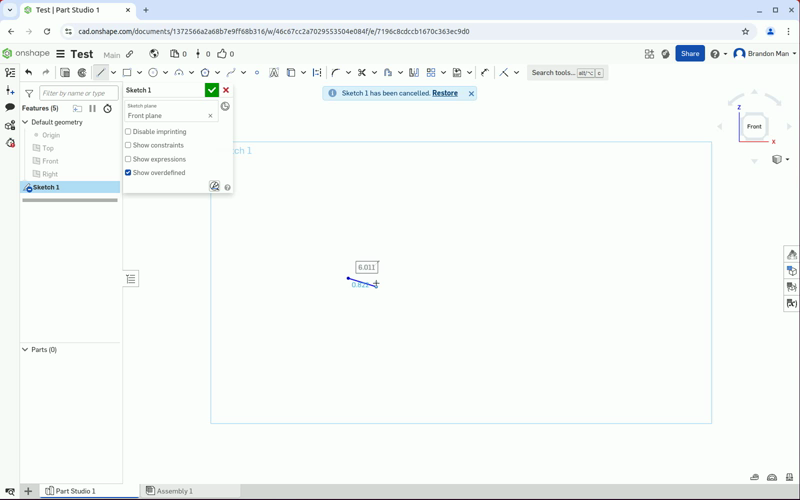
scroll(6)
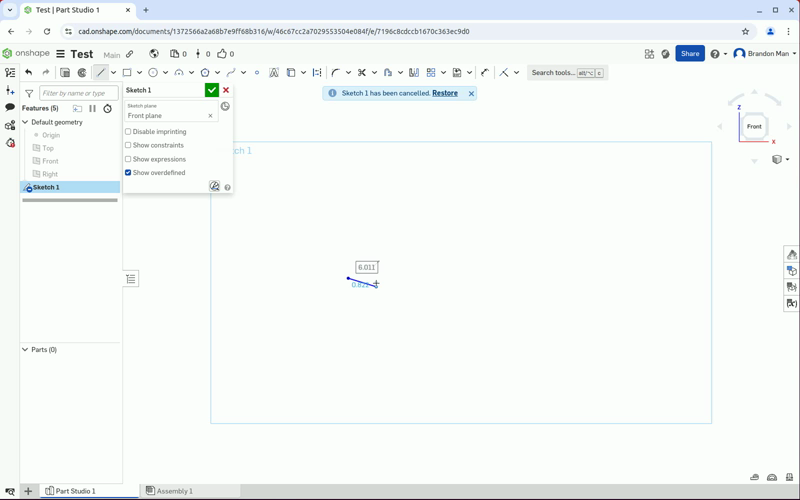
scroll(6)
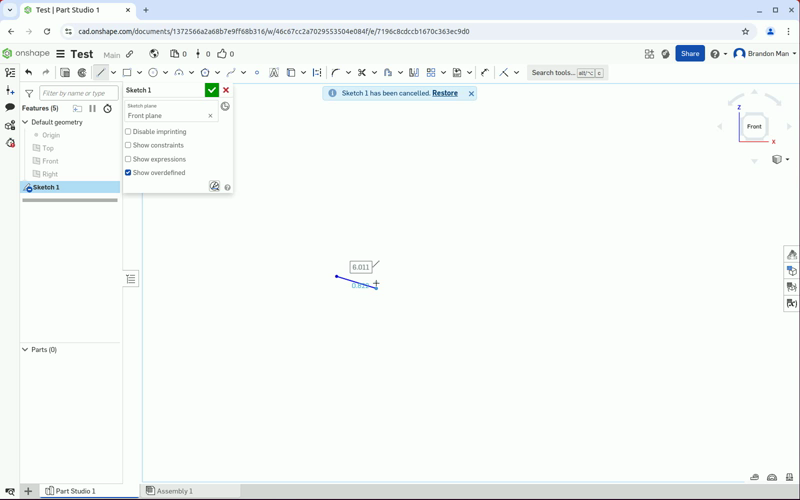
scroll(6)
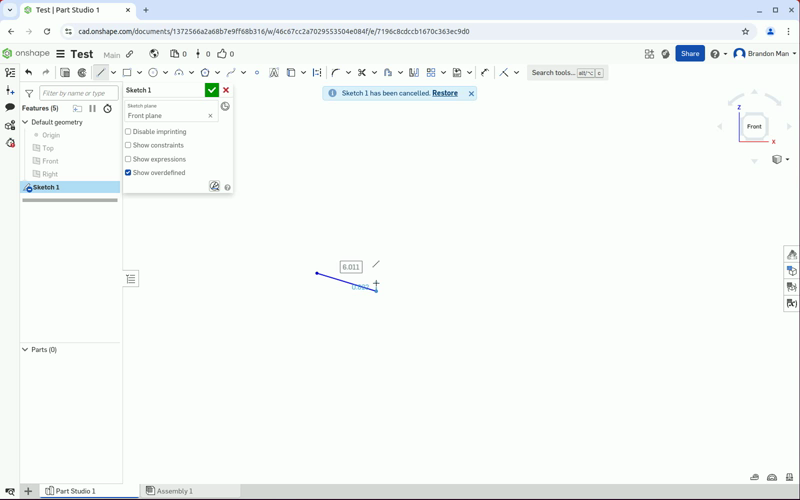
scroll(6)
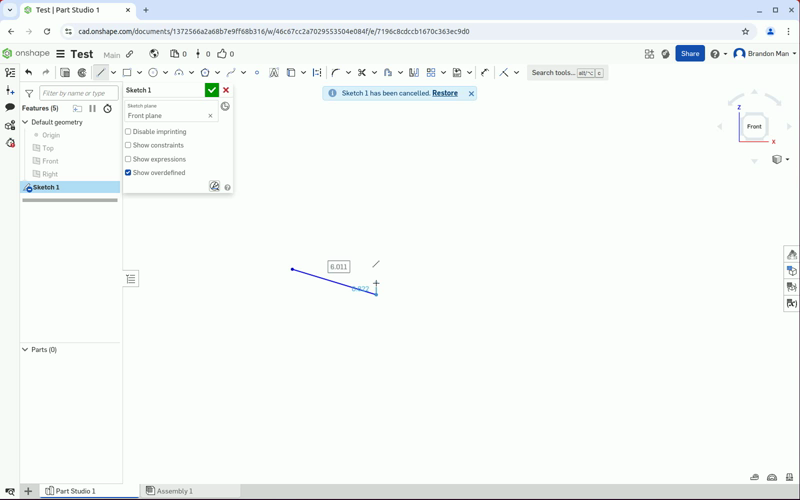
scroll(6)
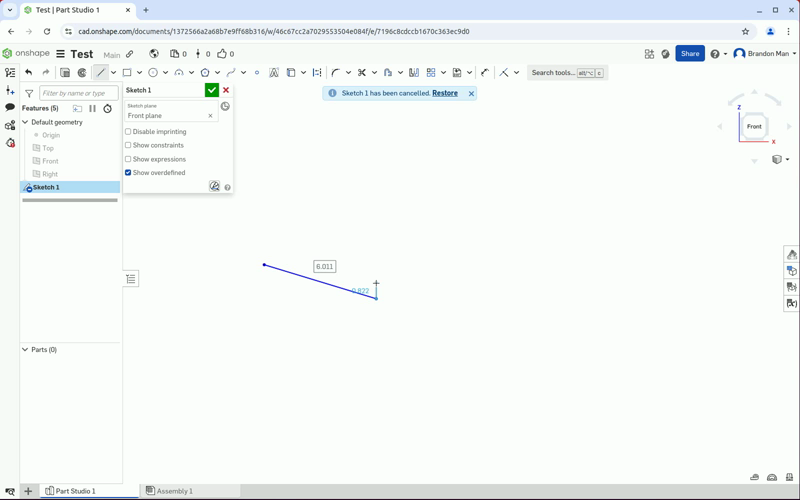
scroll(6)
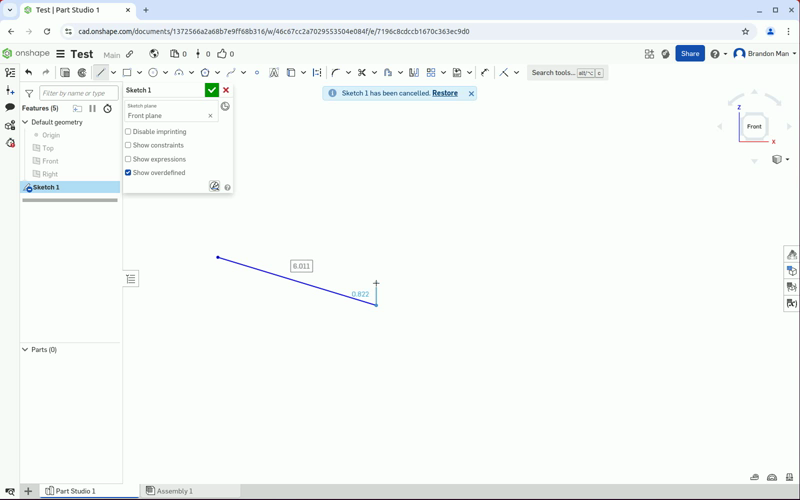
scroll(6)
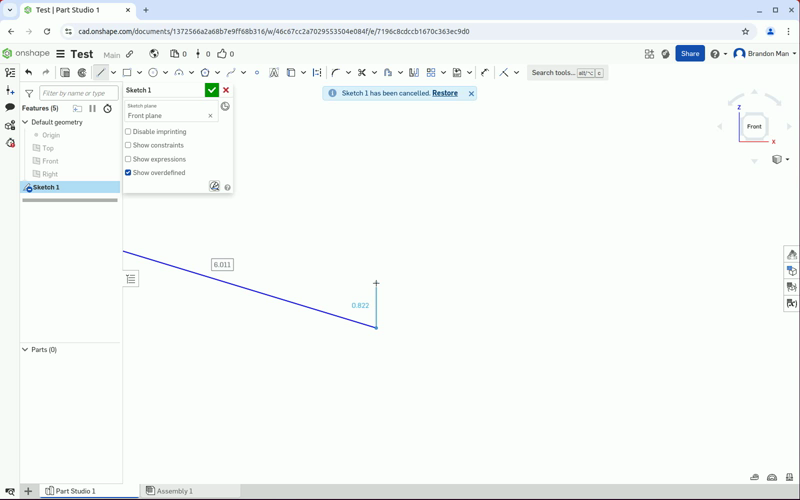
click(376, 282)
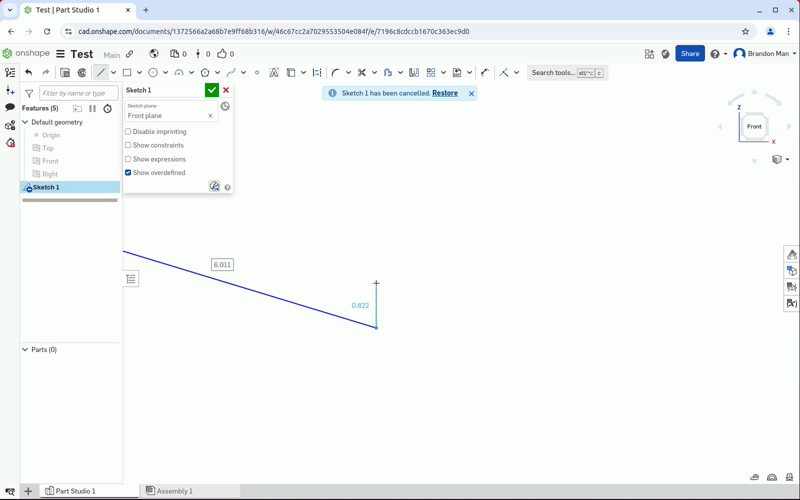
scroll(-6)
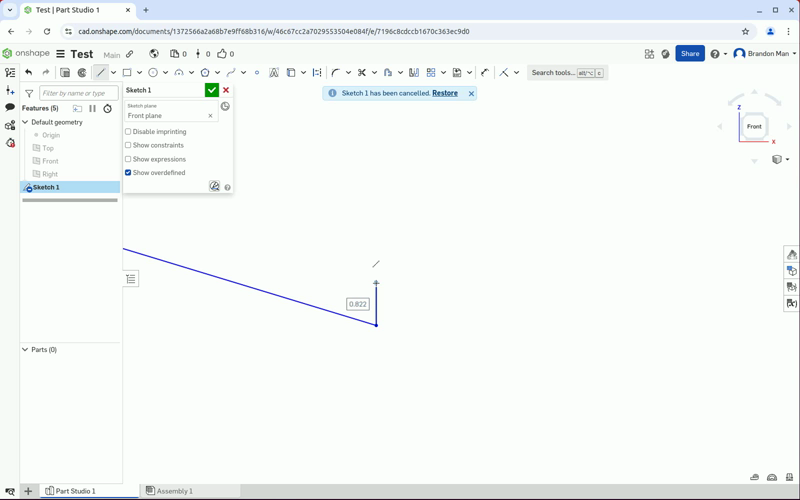
scroll(-6)
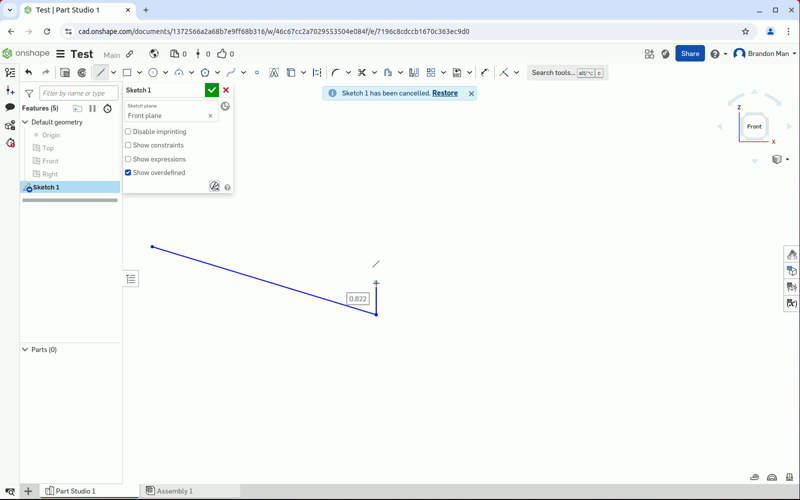
scroll(-6)
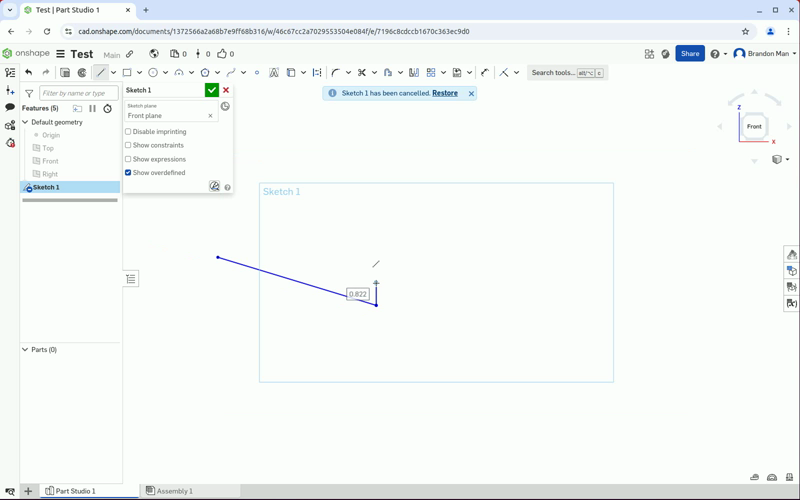
scroll(-6)
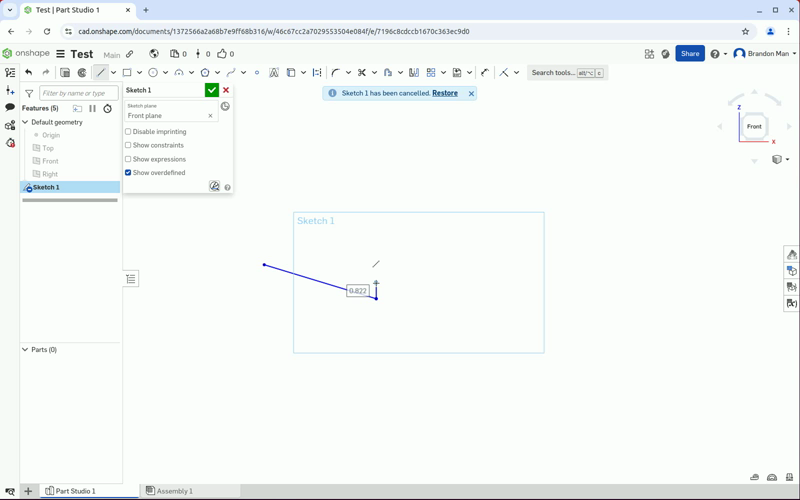
scroll(-6)
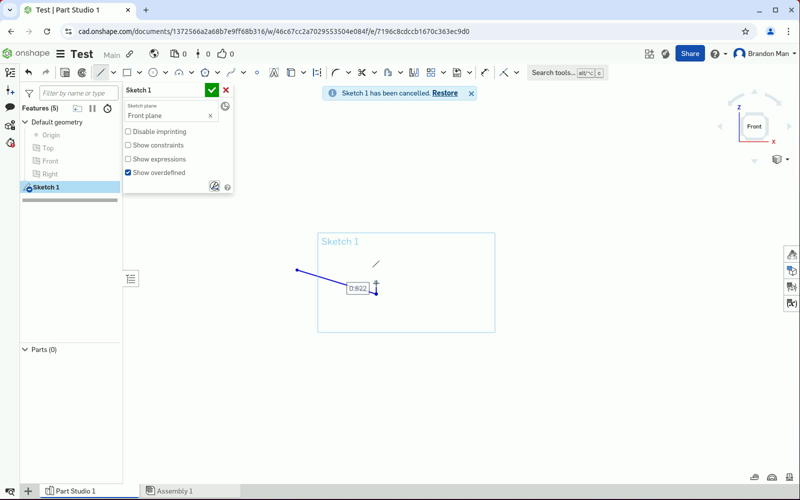
scroll(-6)
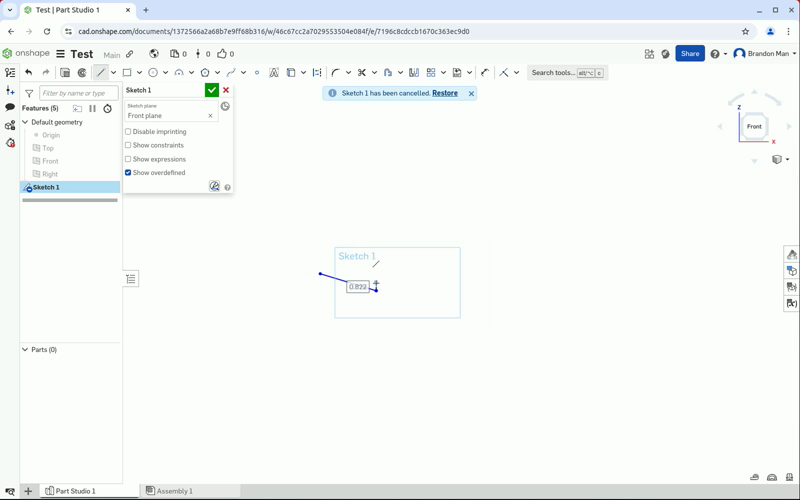
scroll(-6)
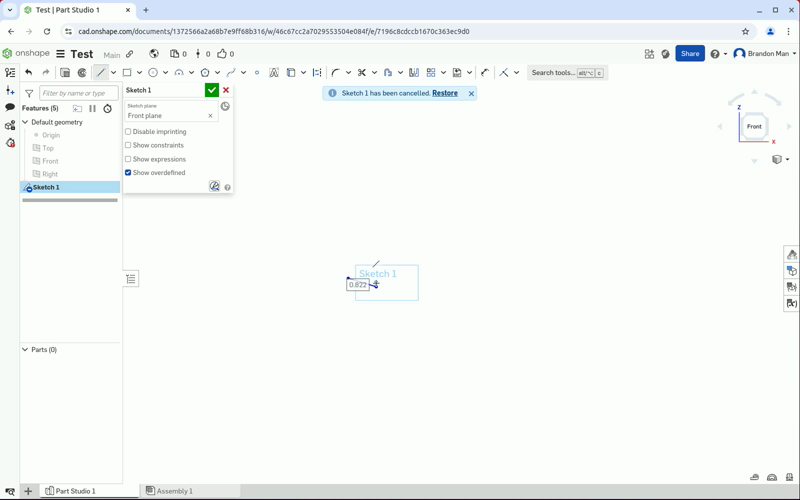
key_up(shift)
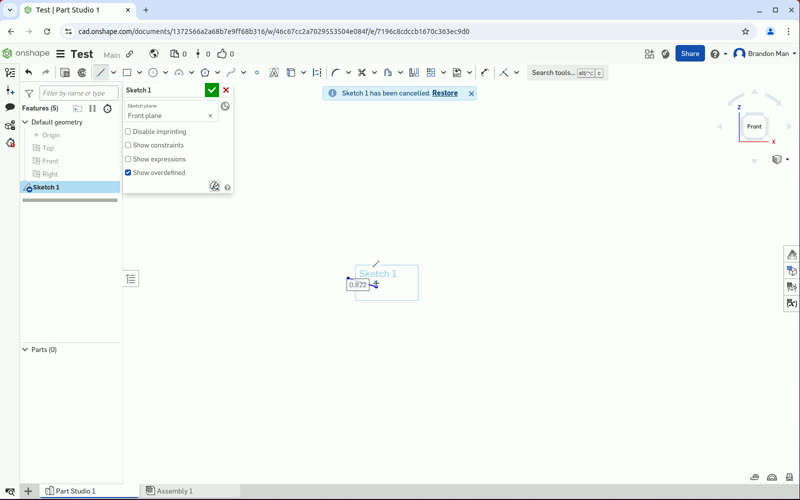
key_down(shift)
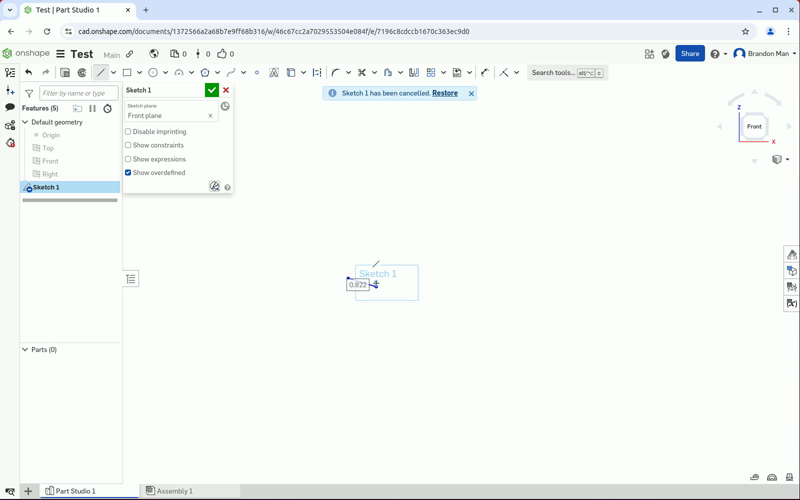
mouse_move(406, 282)
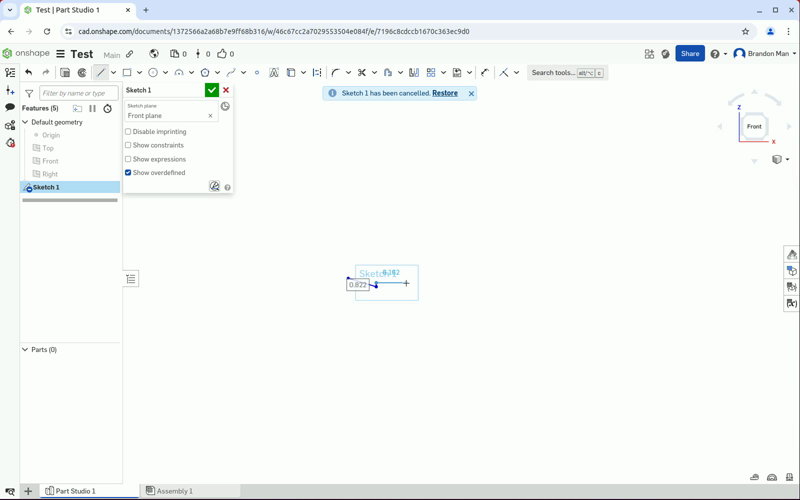
mouse_move(348, 274)
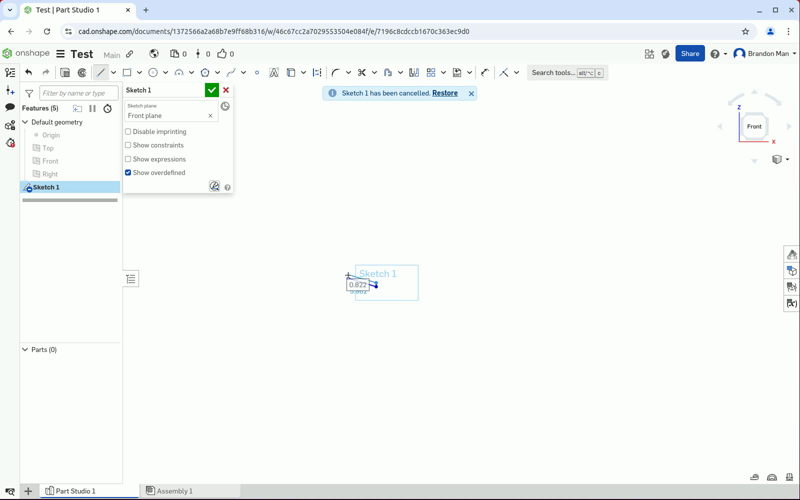
scroll(6)
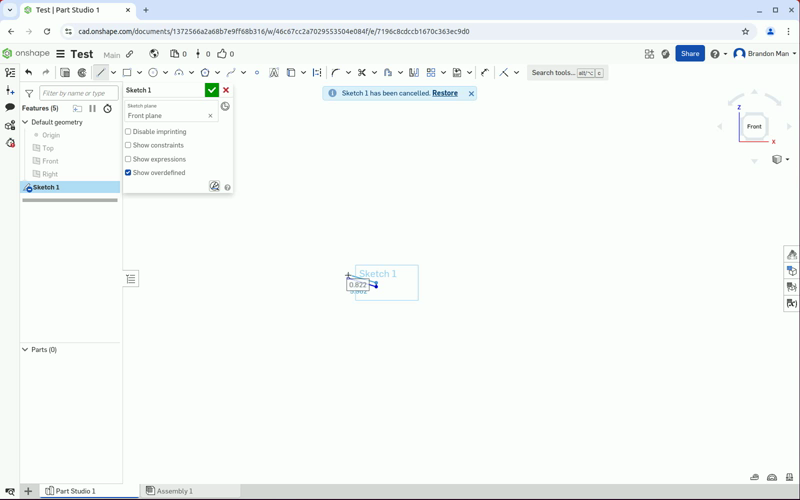
scroll(6)
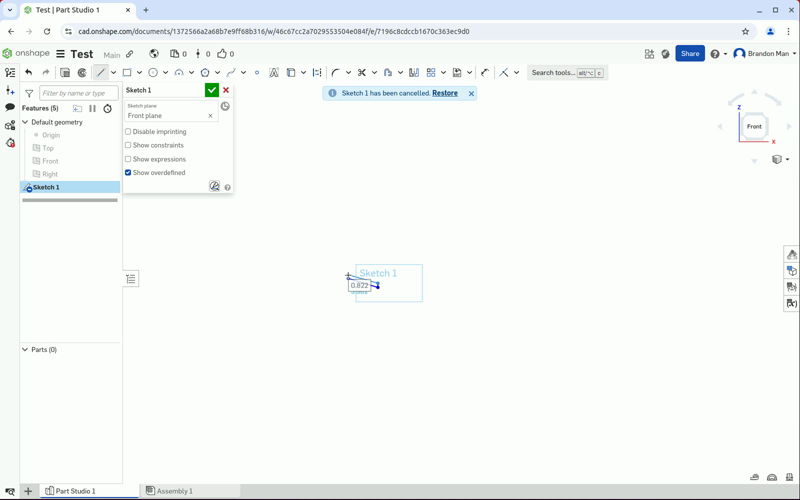
scroll(6)
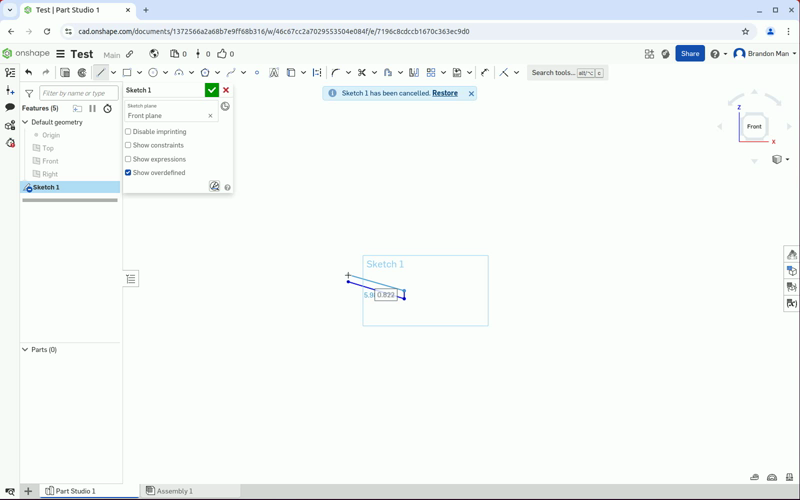
scroll(6)
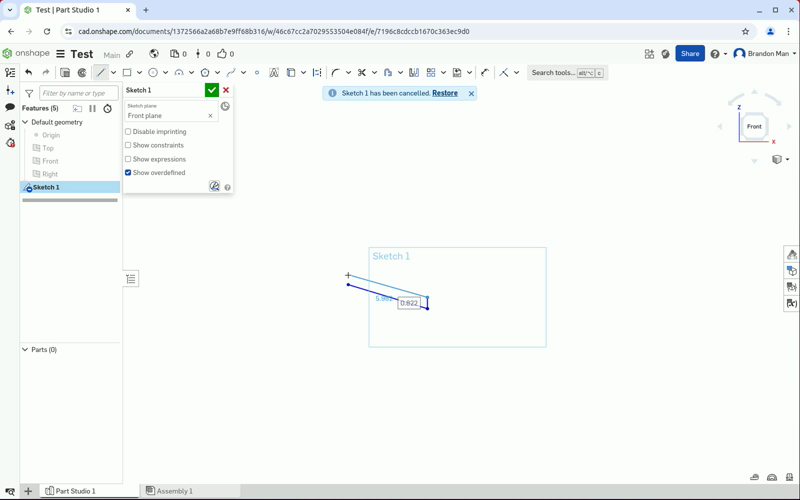
scroll(6)
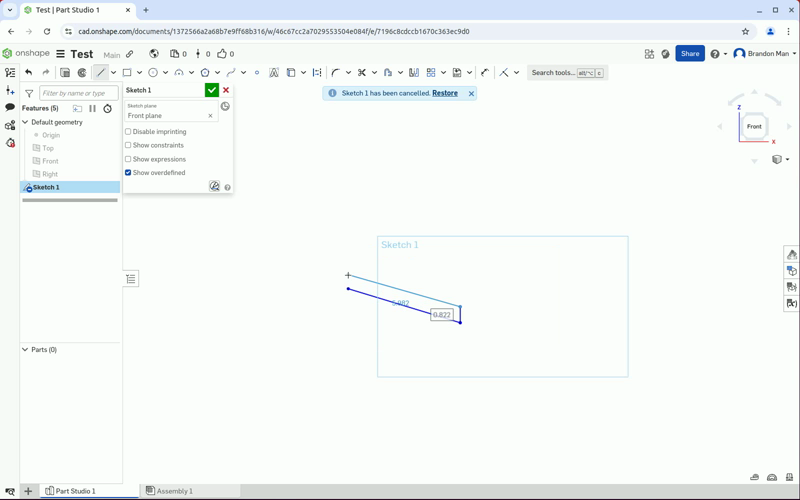
scroll(6)
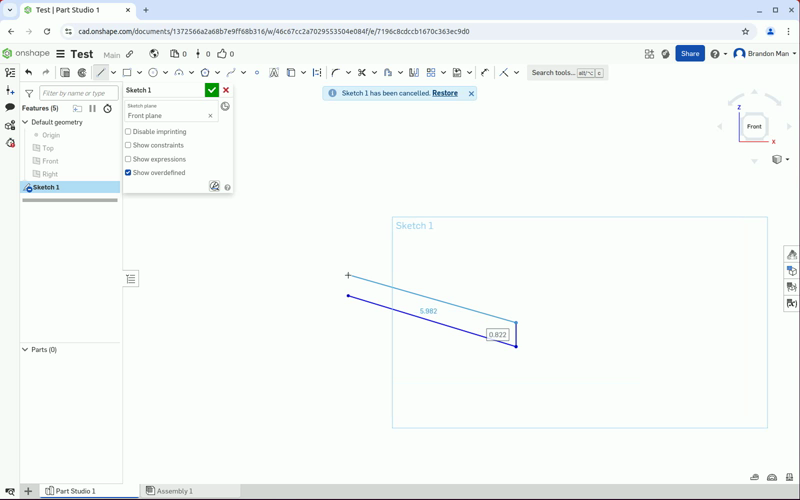
scroll(6)
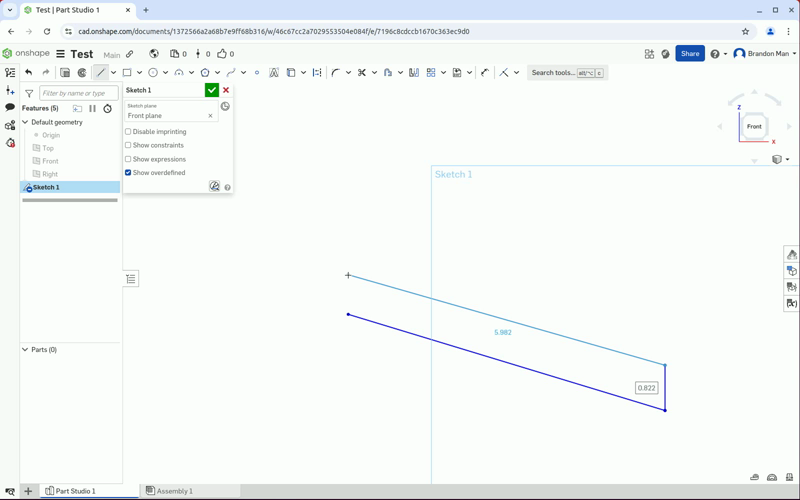
click(348, 274)
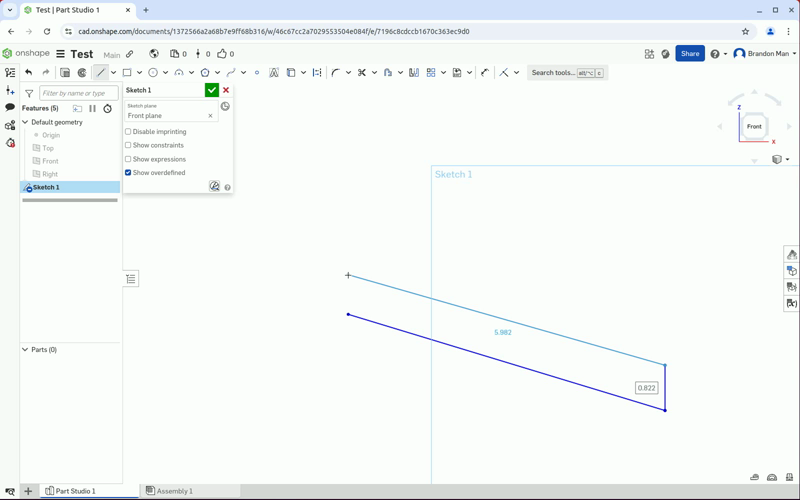
scroll(-6)
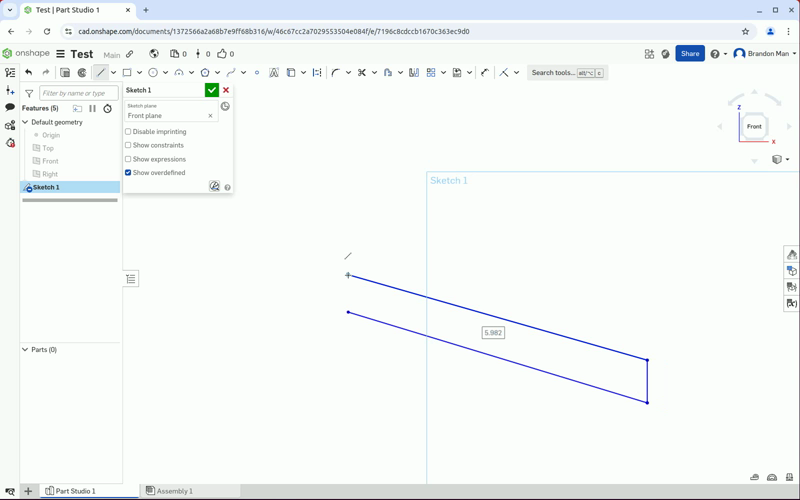
scroll(-6)
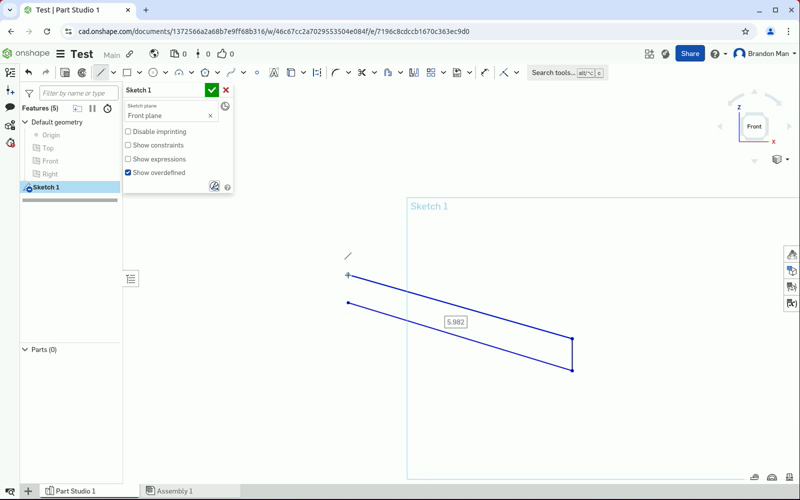
scroll(-6)
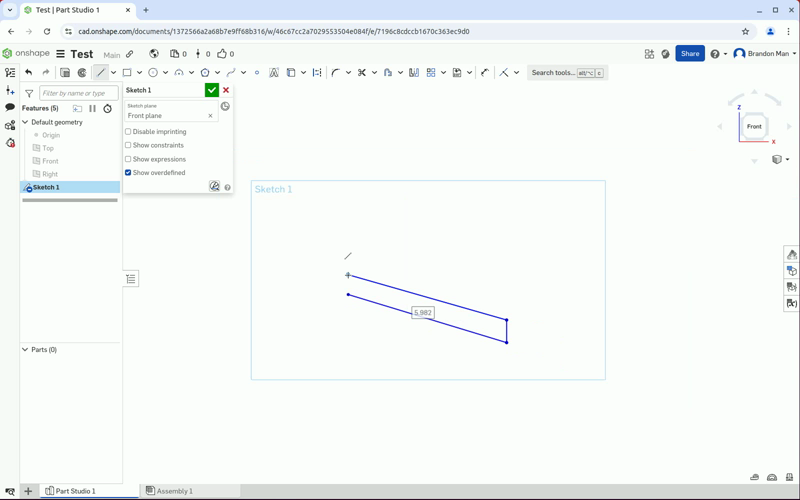
scroll(-6)
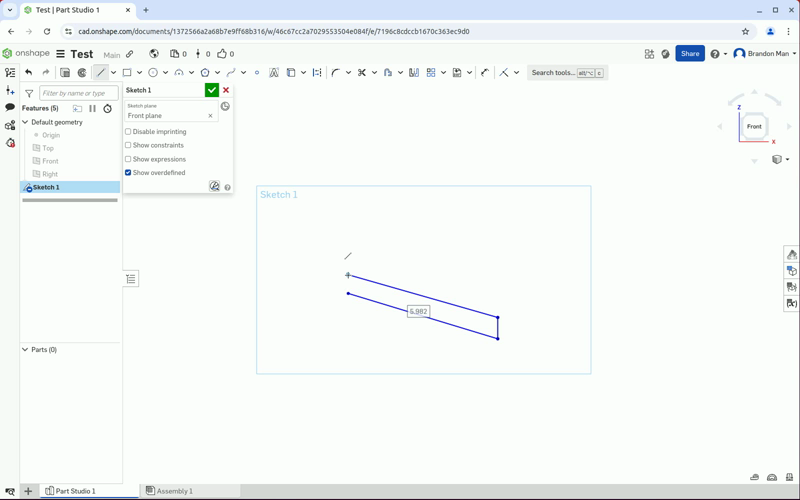
scroll(-6)
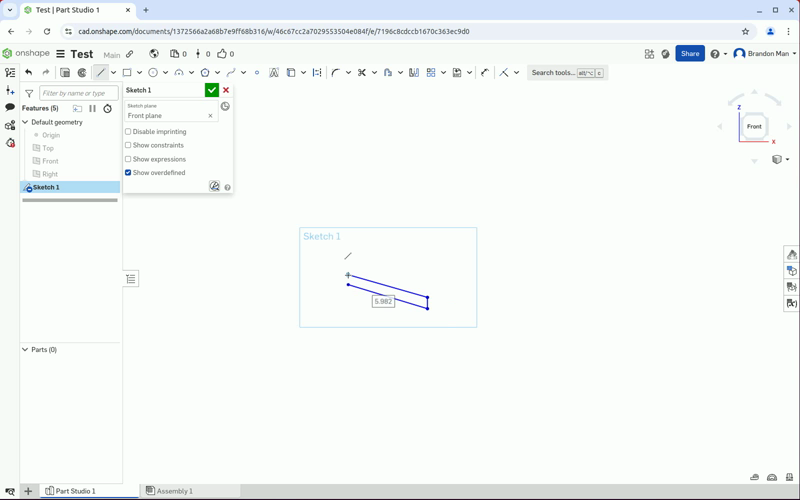
scroll(-6)
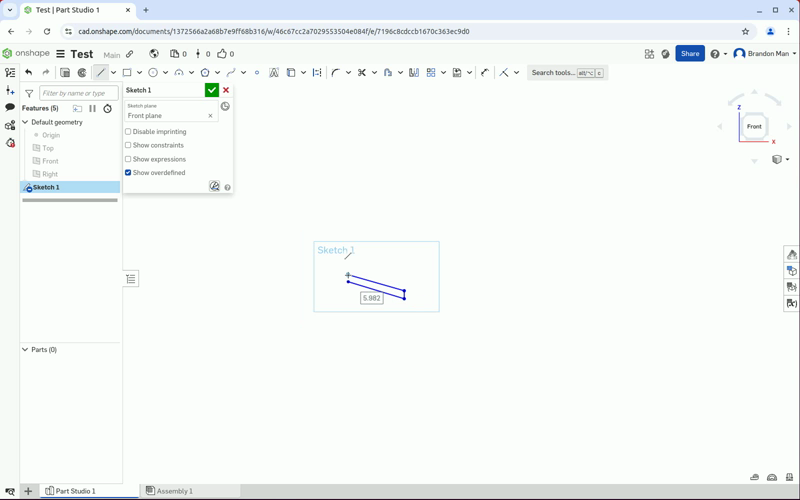
scroll(-6)
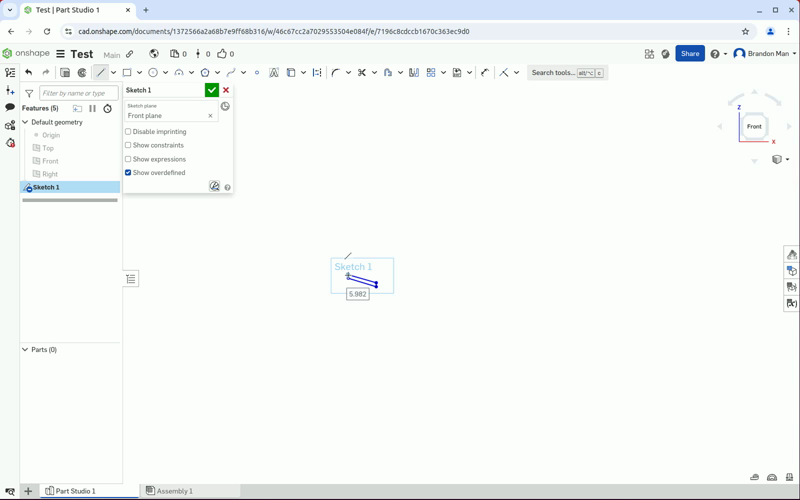
key_up(shift)
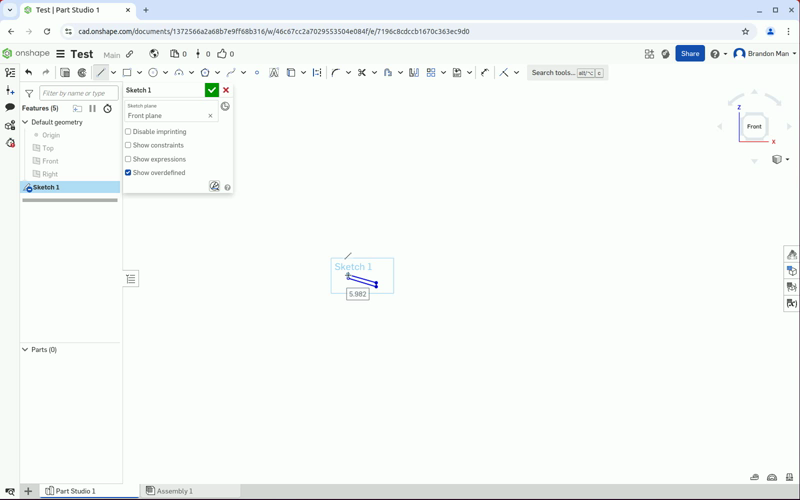
mouse_move(378, 274)
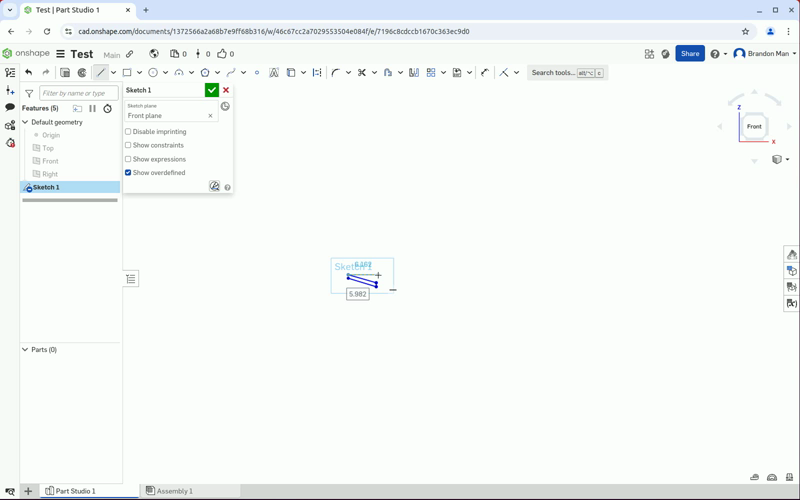
key_down(shift)
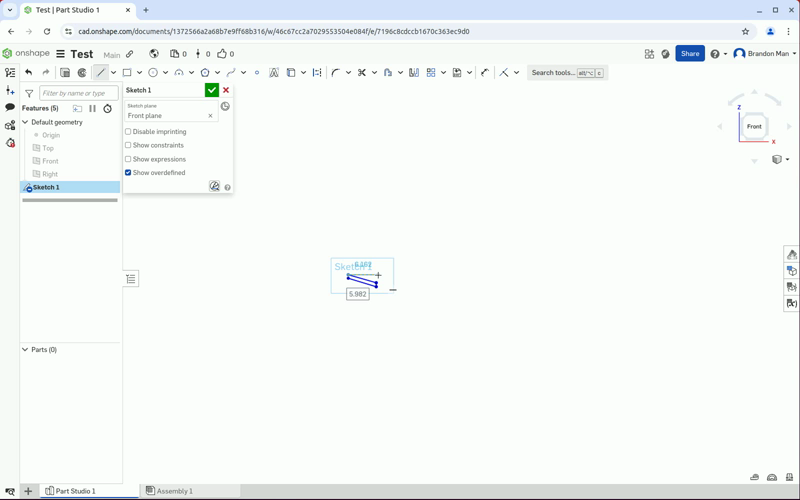
mouse_move(348, 278)
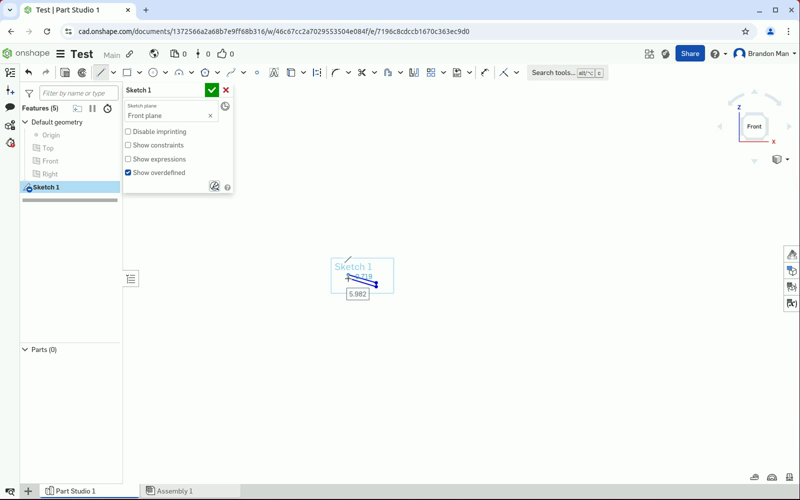
scroll(6)
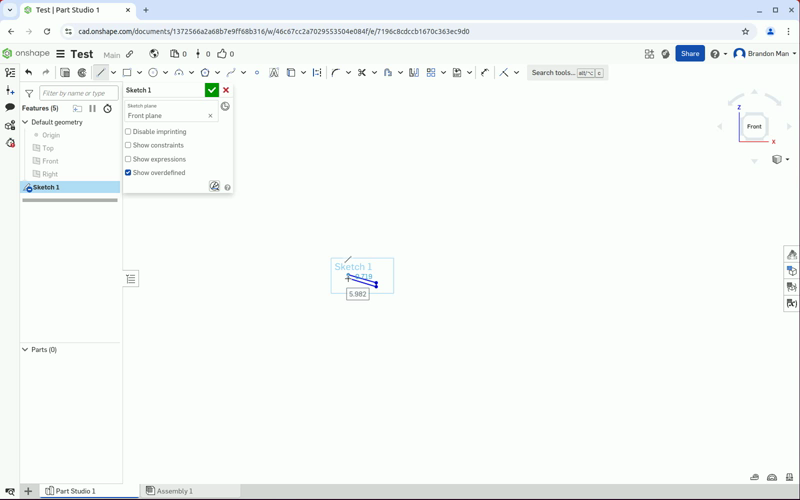
scroll(6)
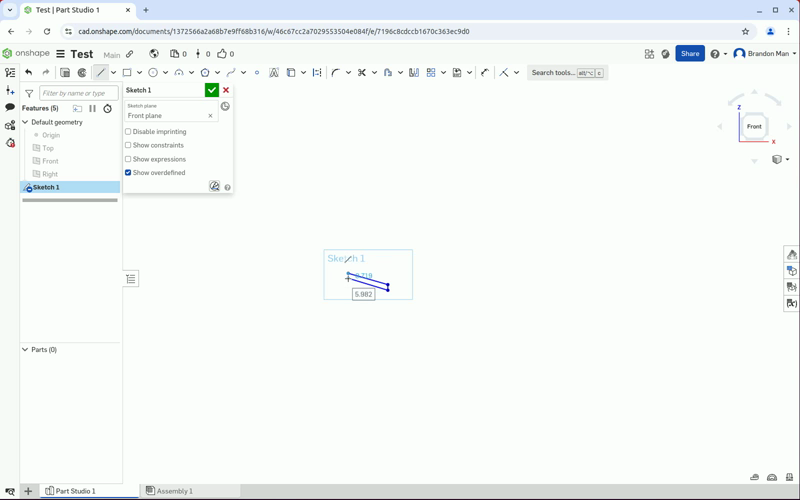
scroll(6)
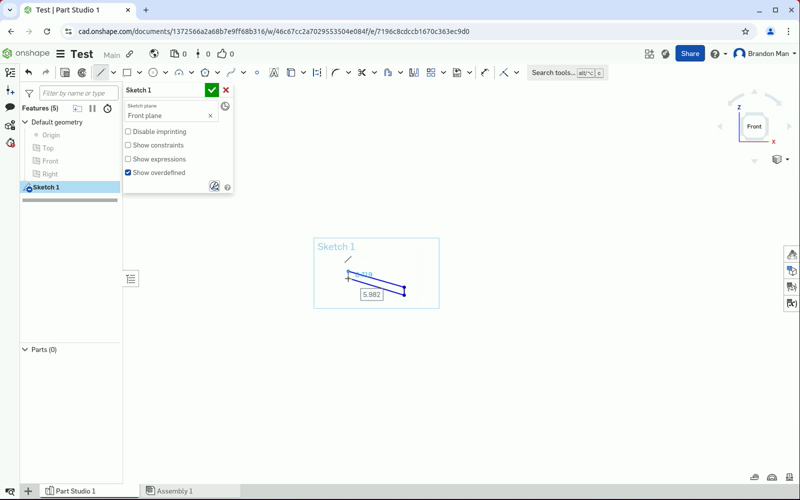
scroll(6)
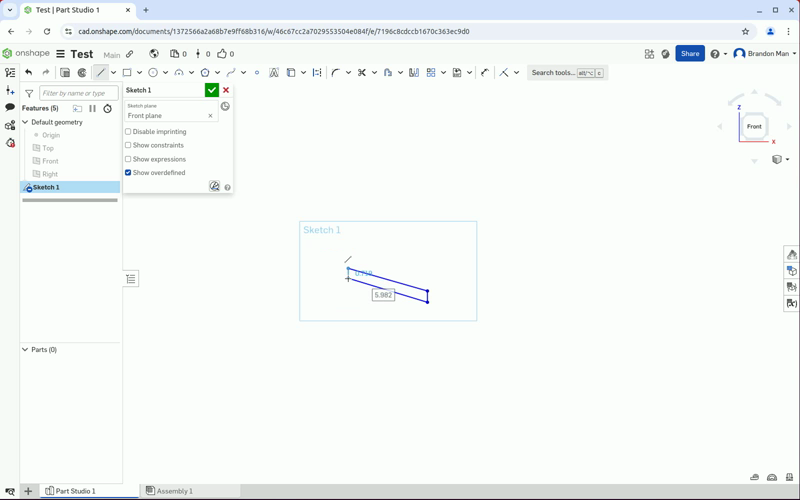
scroll(6)
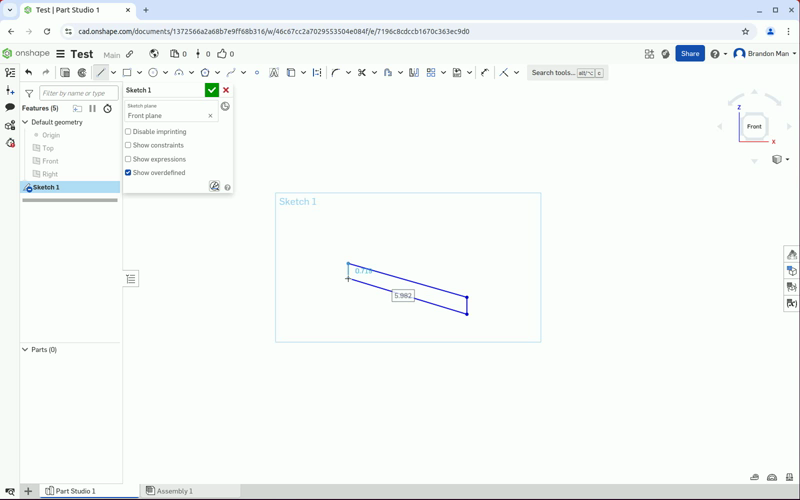
scroll(6)
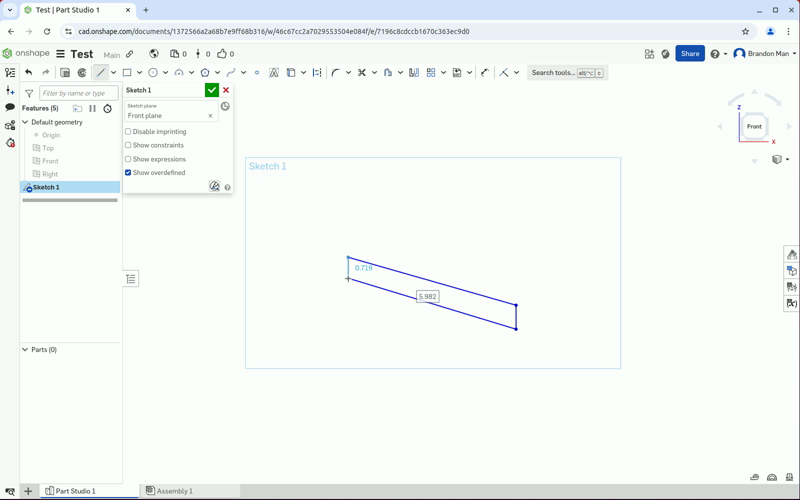
scroll(6)
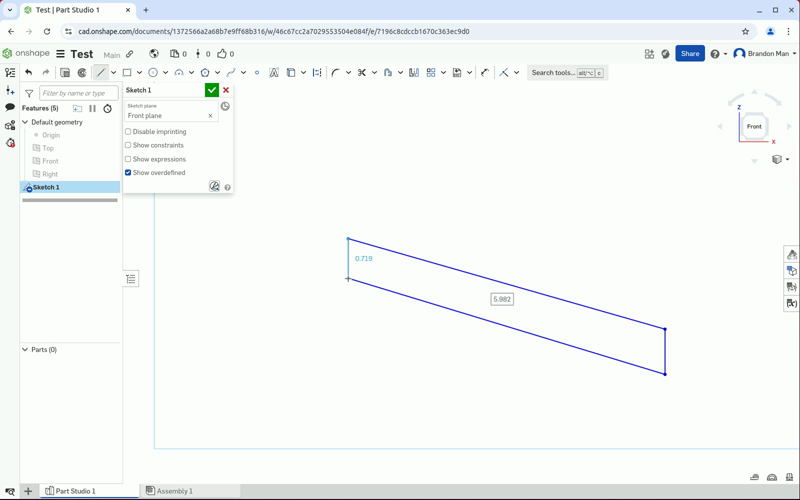
key_up(shift)
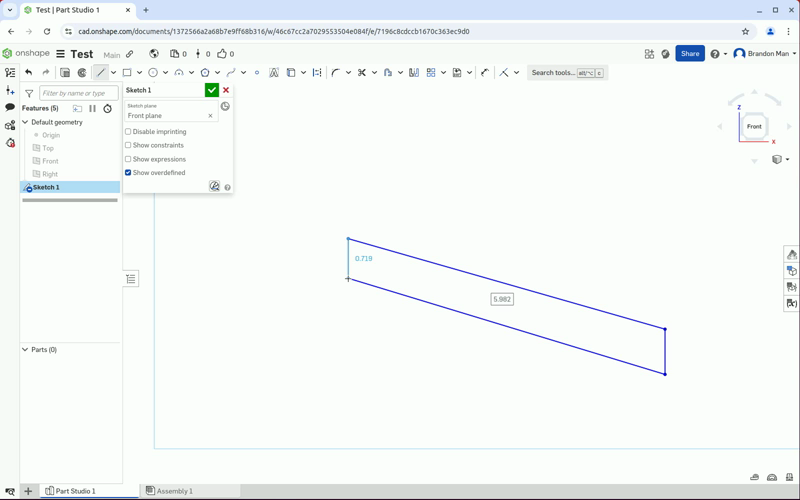
click(348, 278)
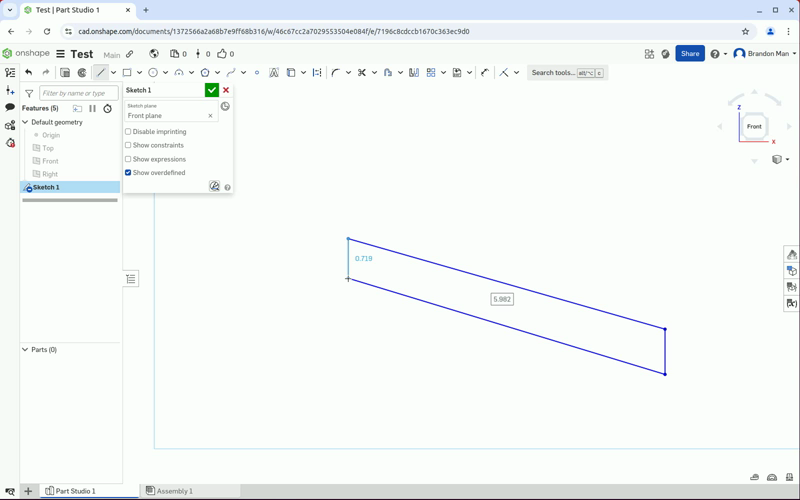
scroll(-6)
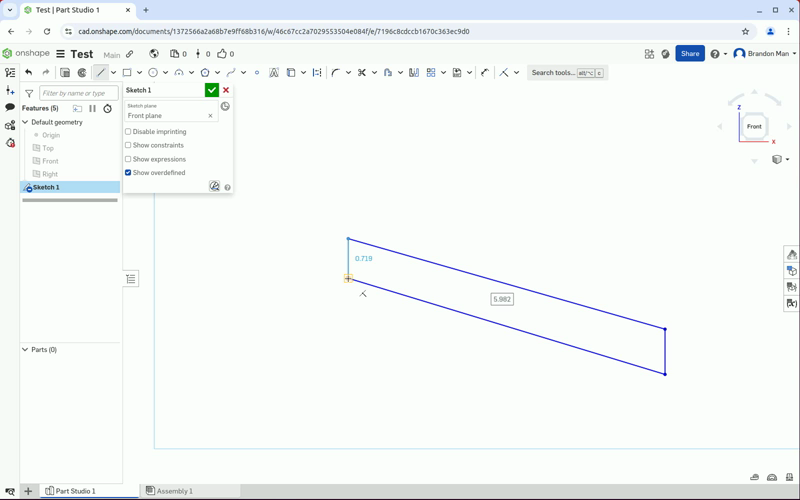
scroll(-6)
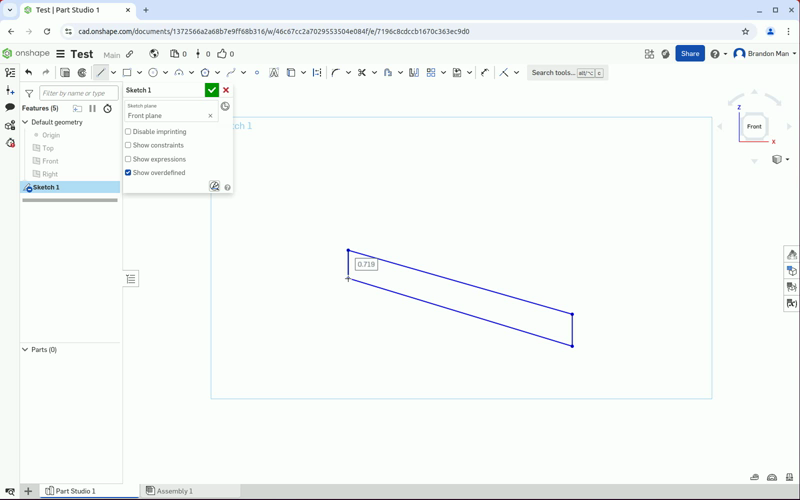
scroll(-6)
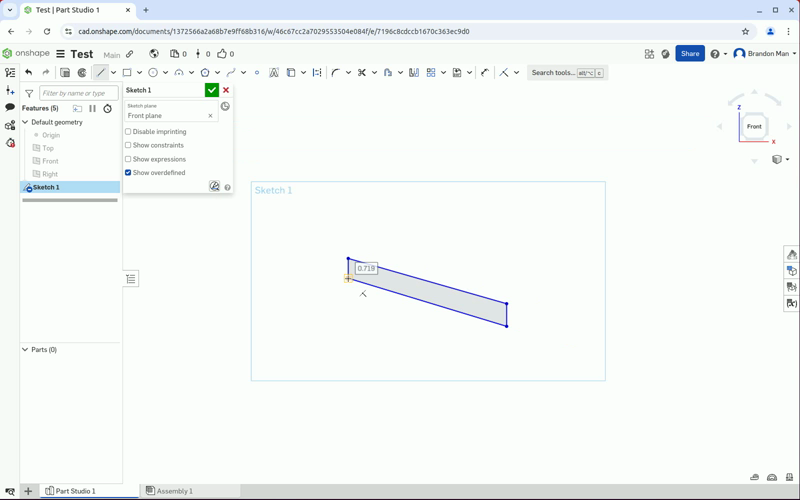
scroll(-6)
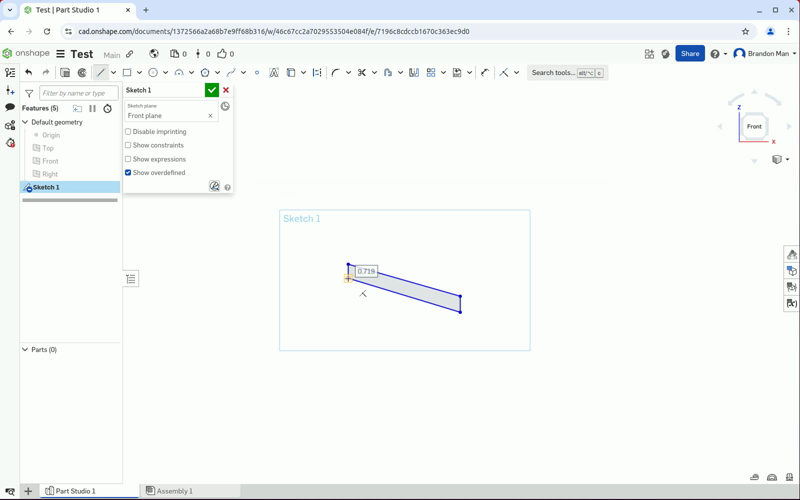
scroll(-6)
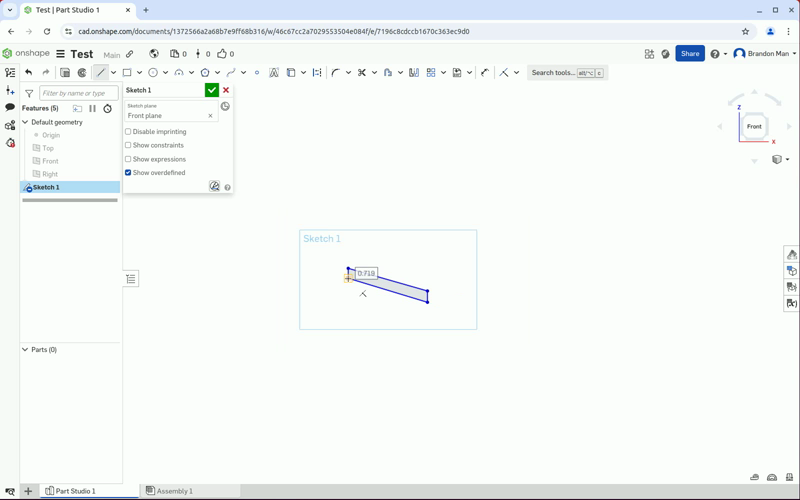
scroll(-6)
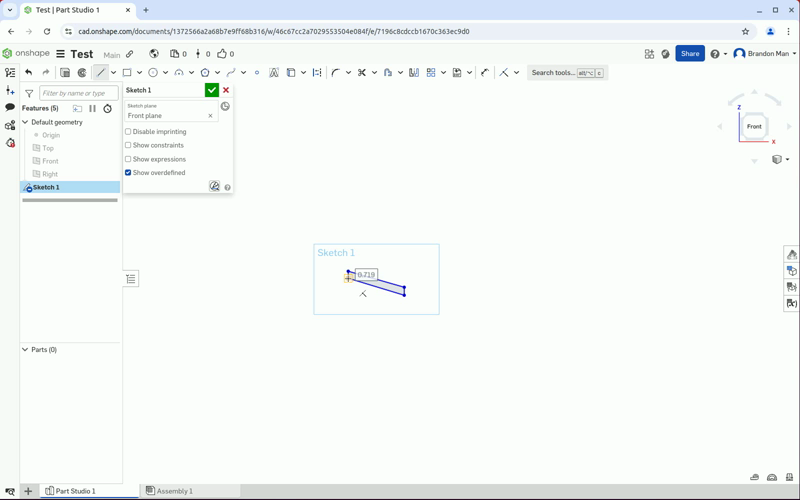
scroll(-6)
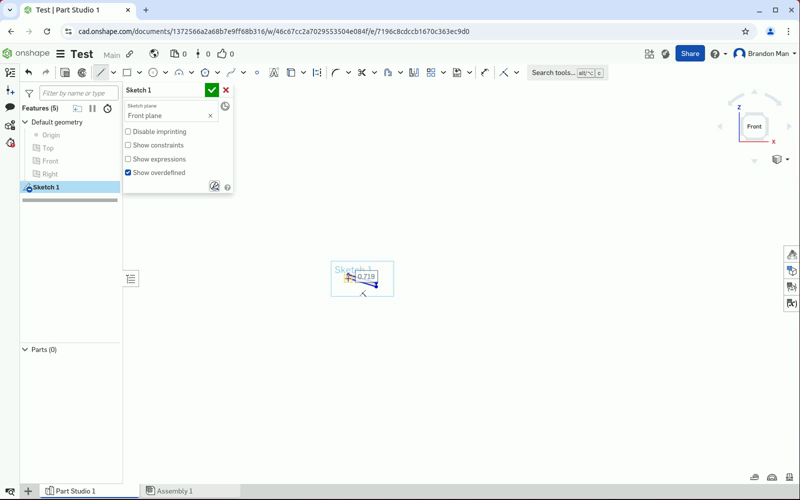
key(esc)
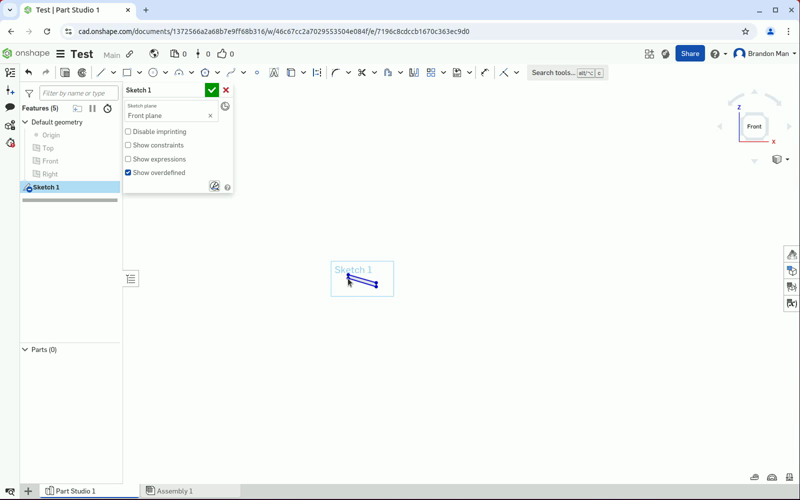
mouse_move(350, 277)
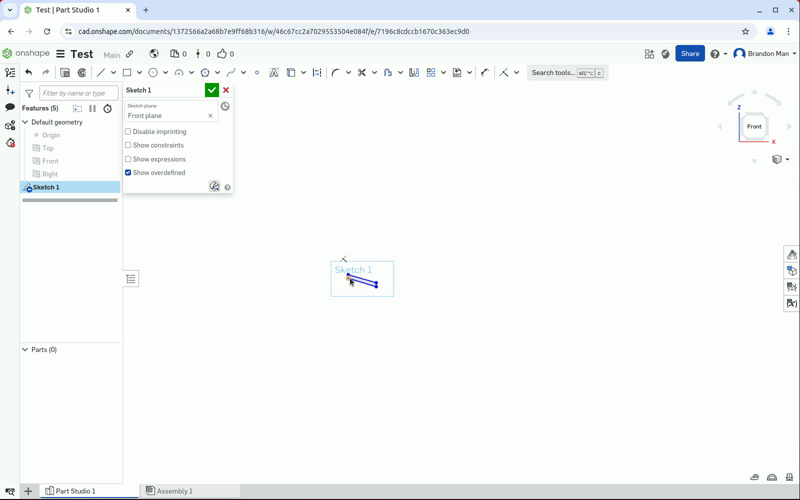
scroll(6)
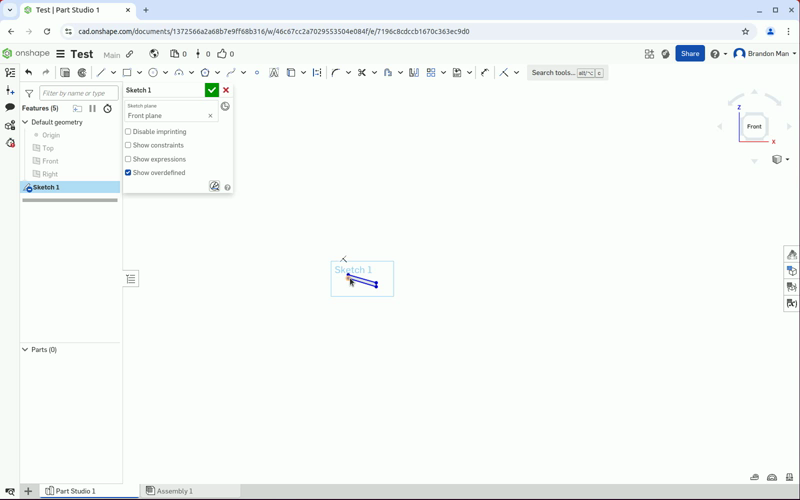
scroll(6)
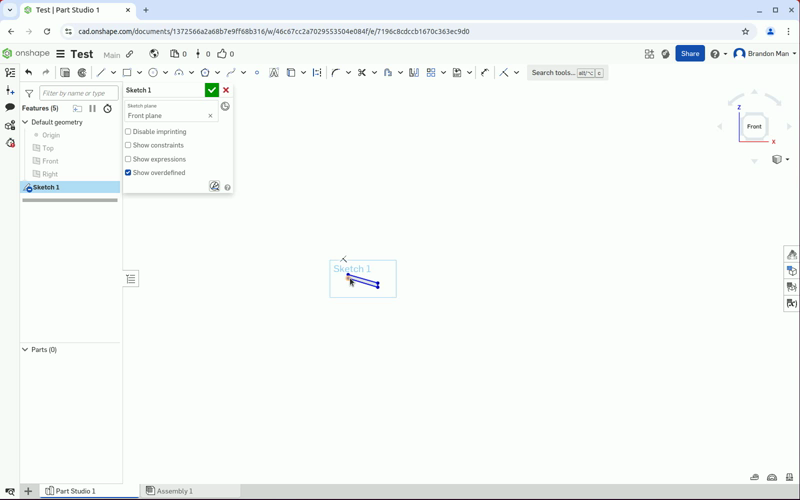
scroll(6)
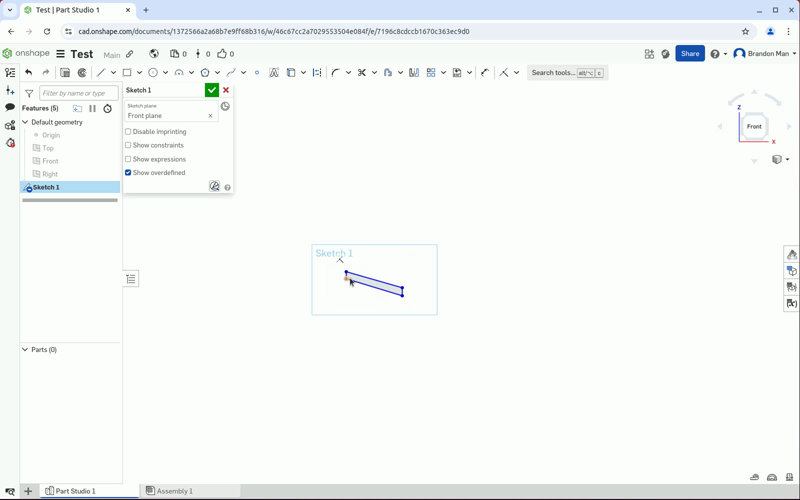
scroll(6)
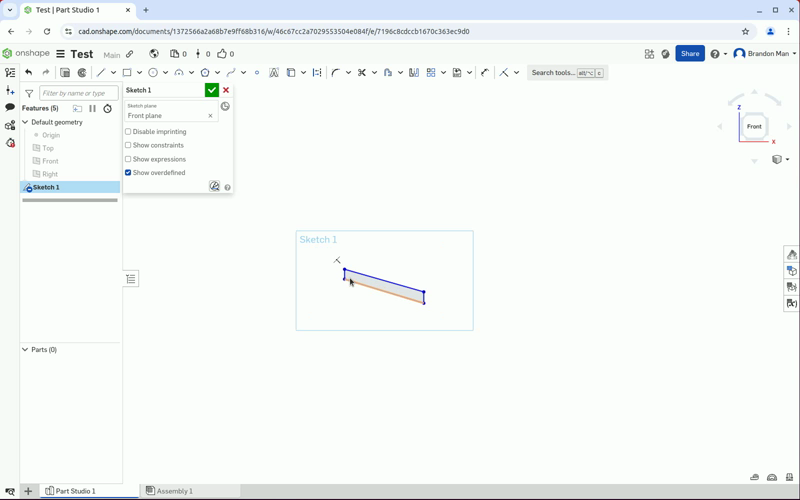
scroll(6)
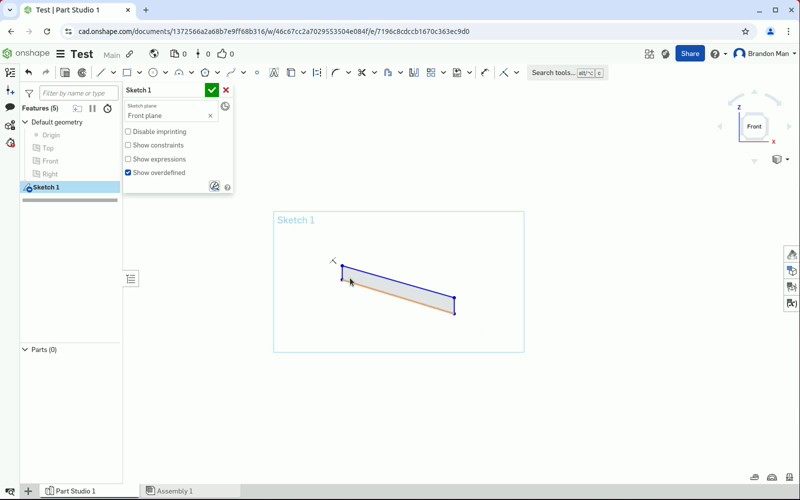
scroll(6)
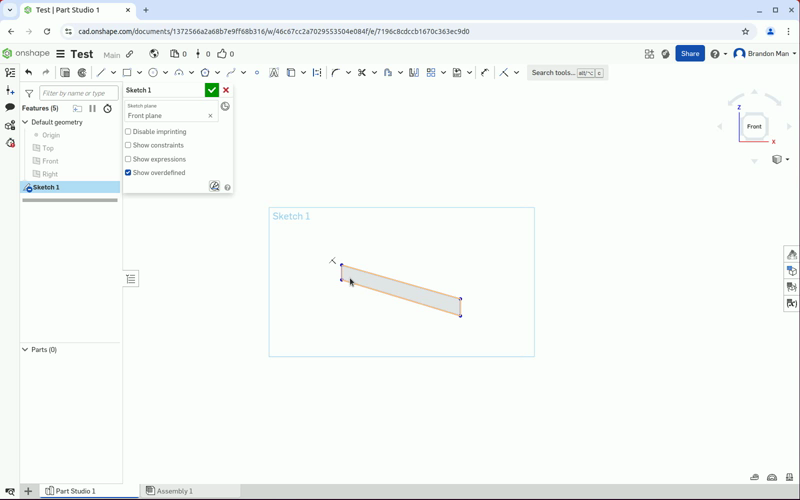
scroll(6)
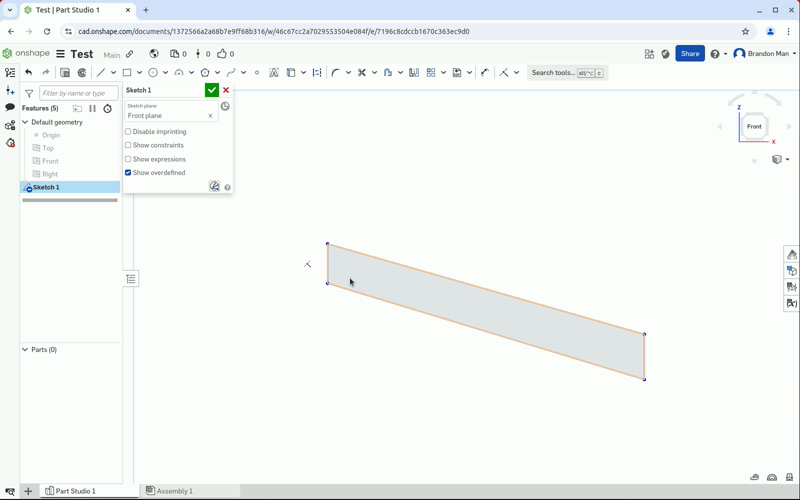
click(350, 277)
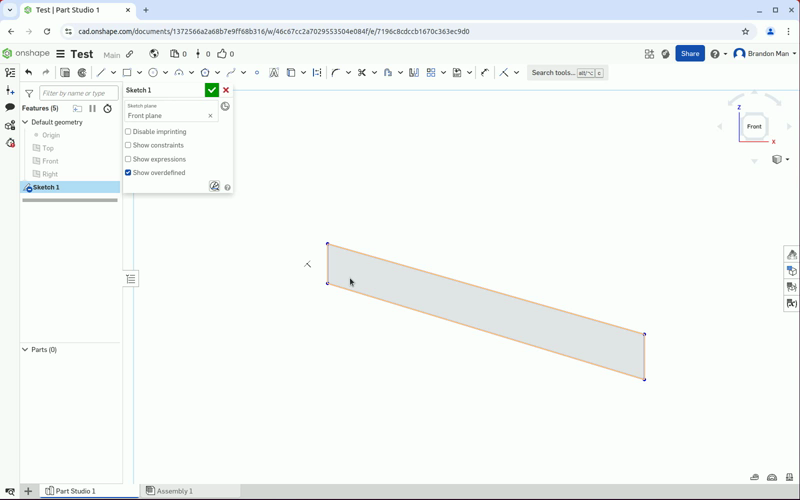
scroll(-6)
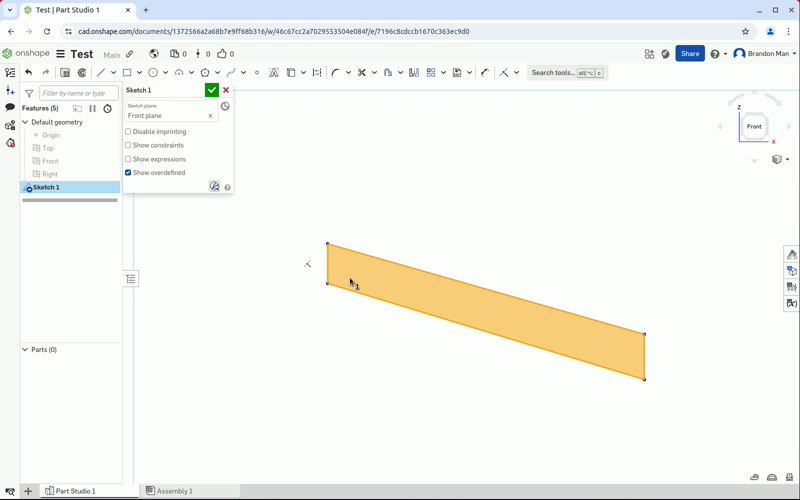
scroll(-6)
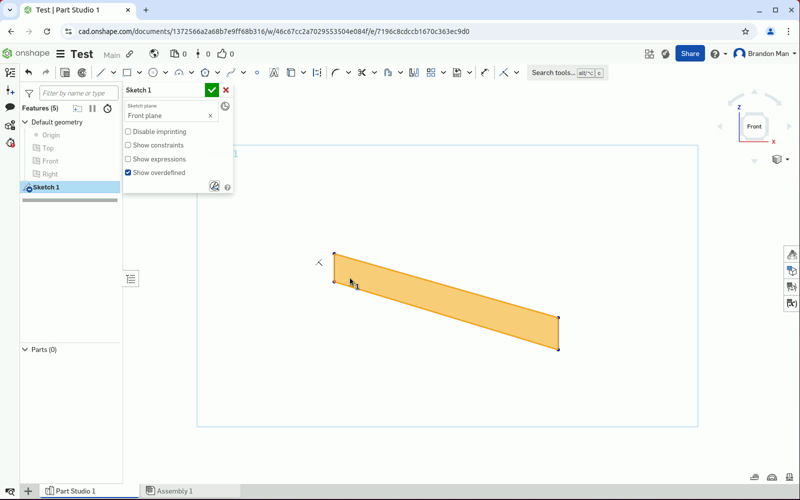
scroll(-6)
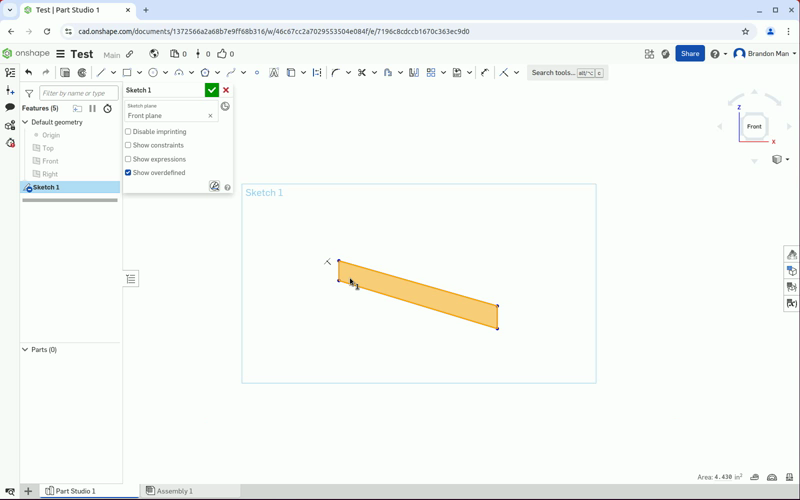
scroll(-6)
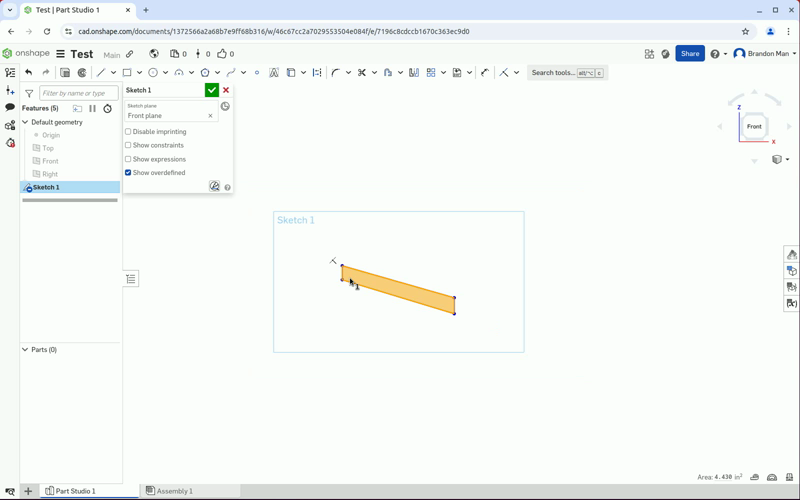
scroll(-6)
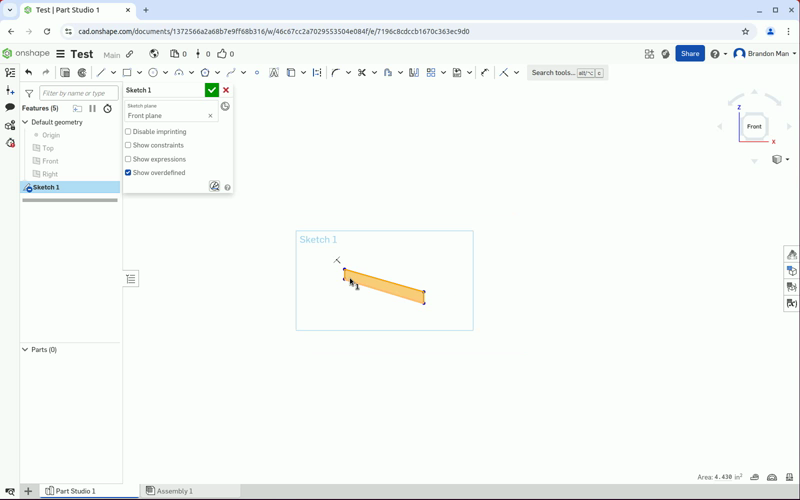
scroll(-6)
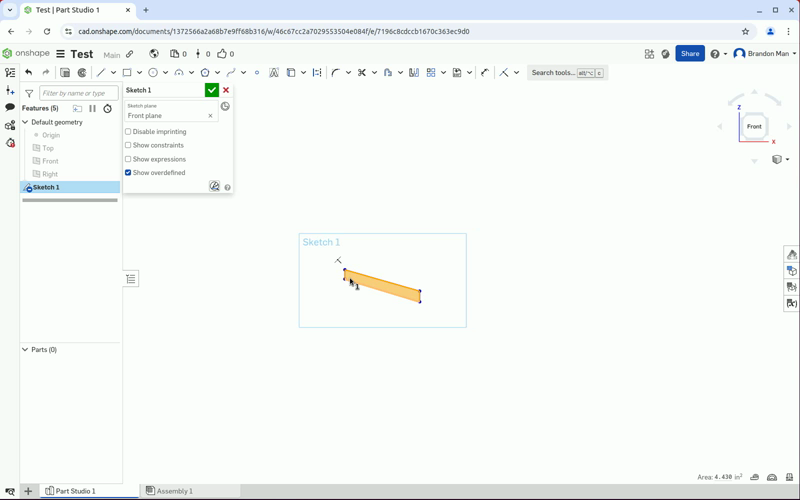
scroll(-6)
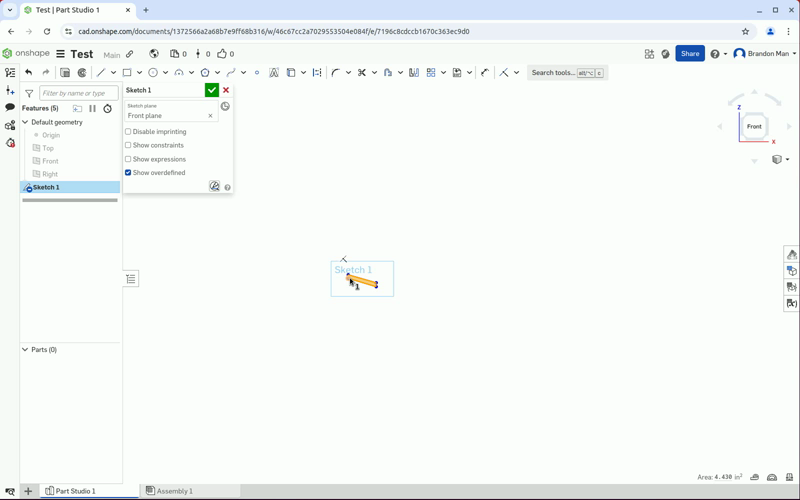
mouse_move(73, 352)
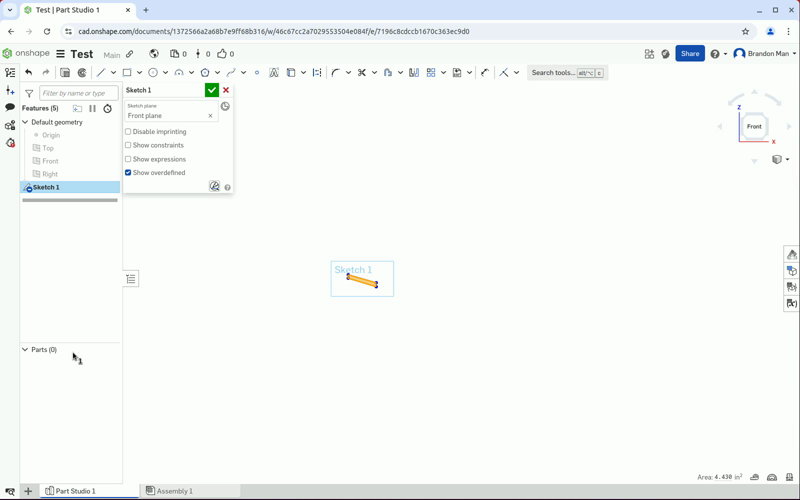
key(shift+y)
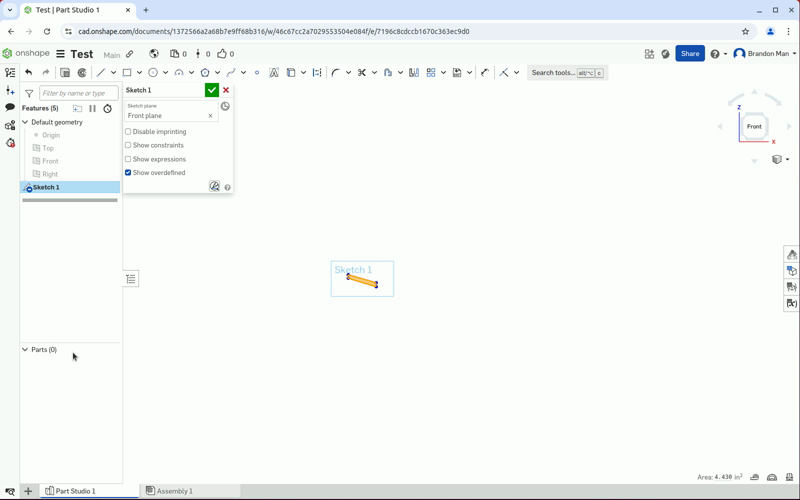
key(shift+e)
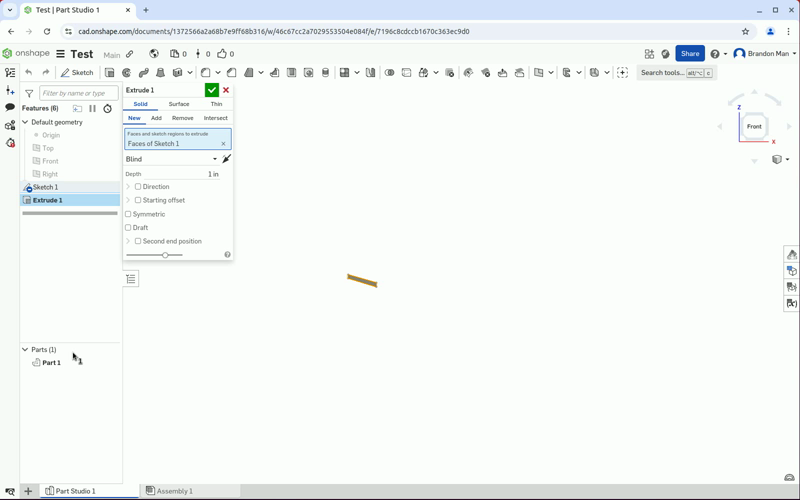
mouse_move(143, 106)
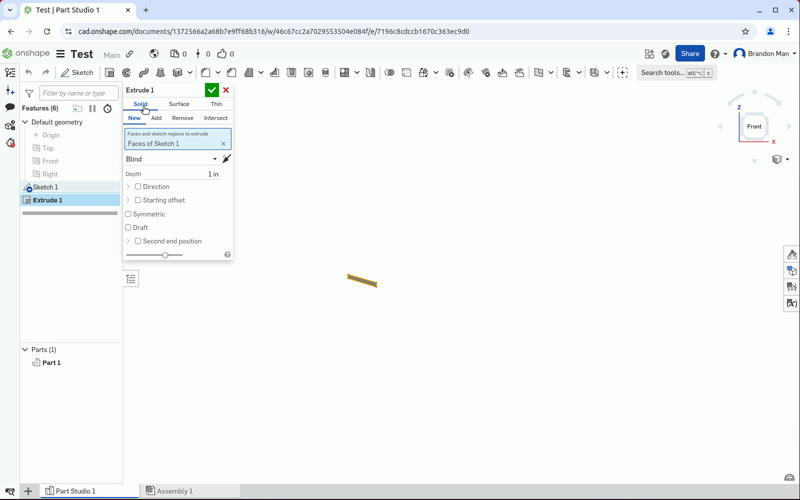
click(143, 106)
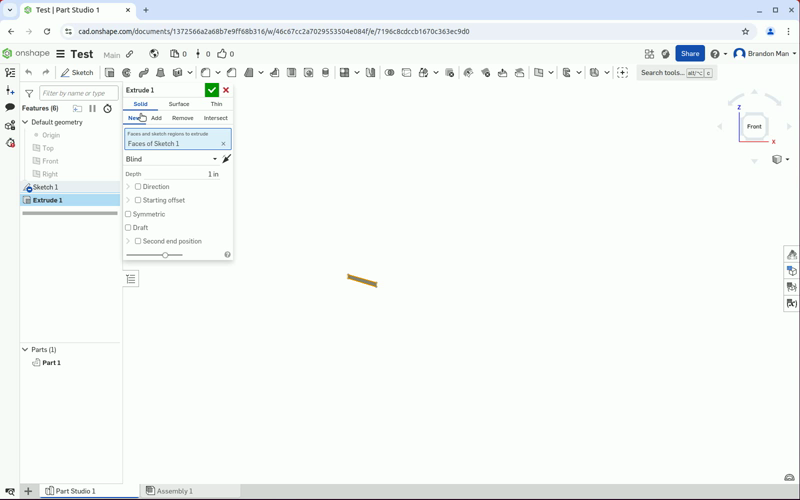
mouse_move(137, 120)
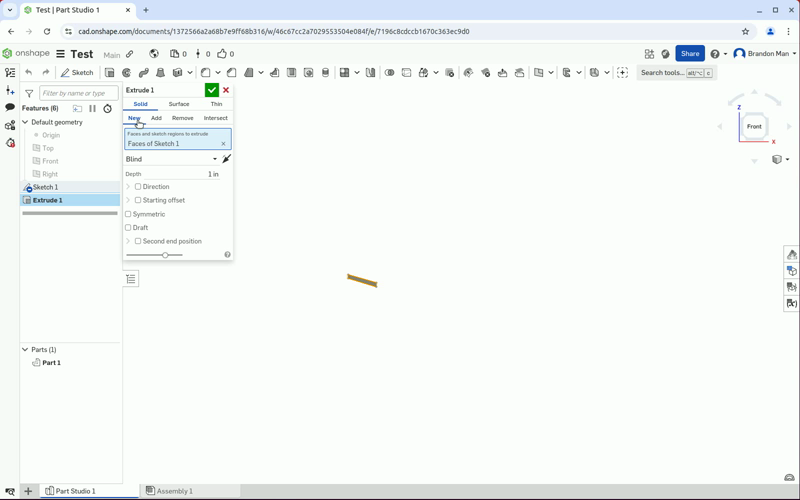
click(137, 120)
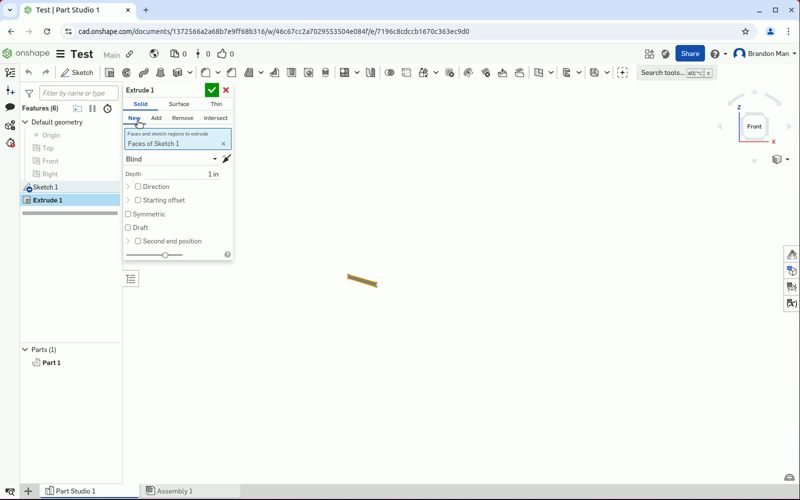
key(tab, 4)
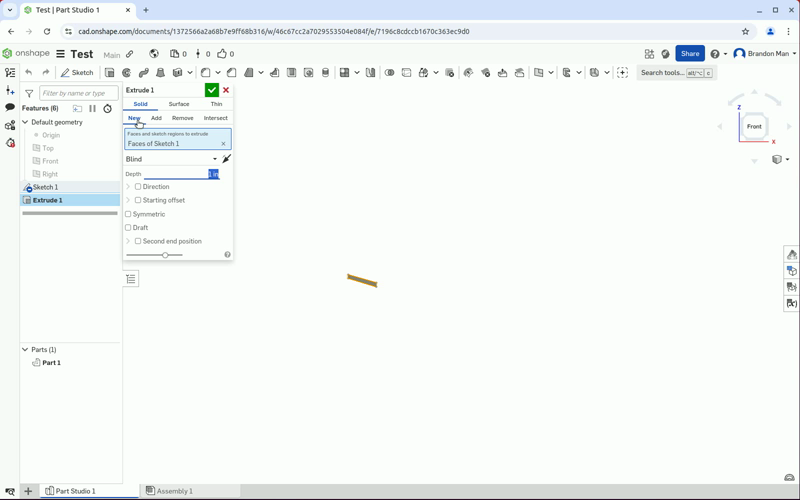
text(8.666)
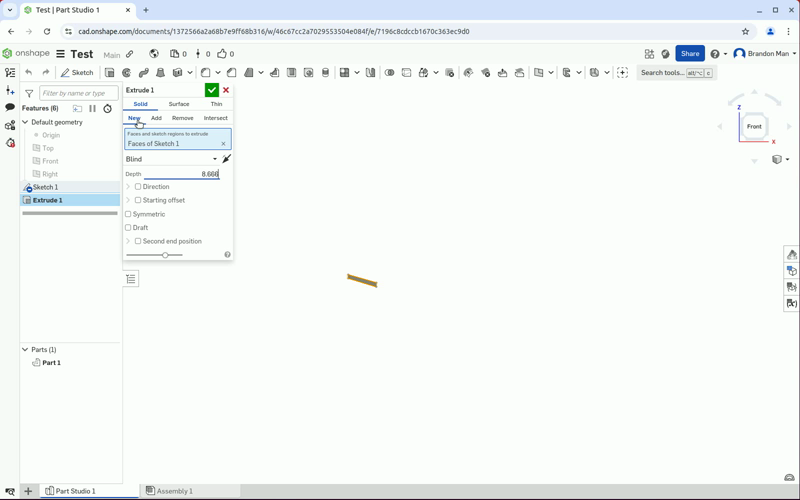
key(enter)
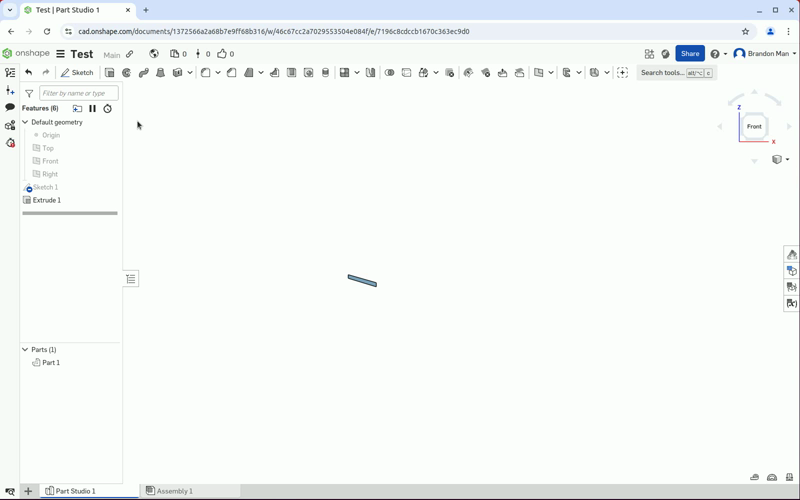
key(shift+h)
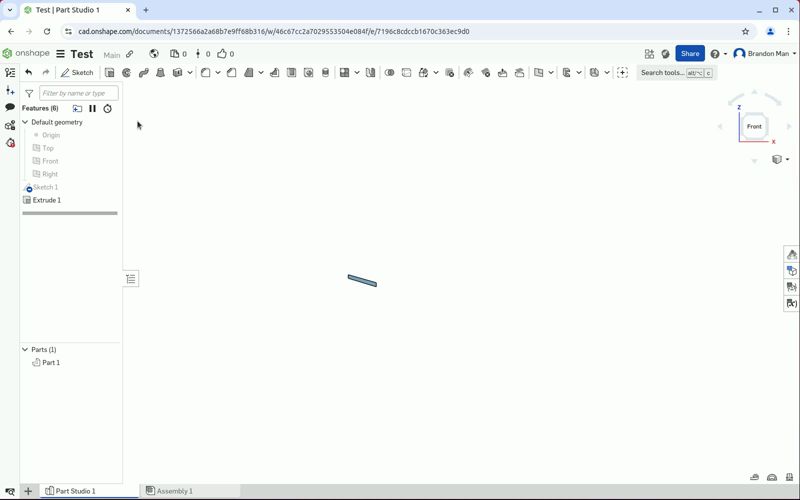
key(shift+h)
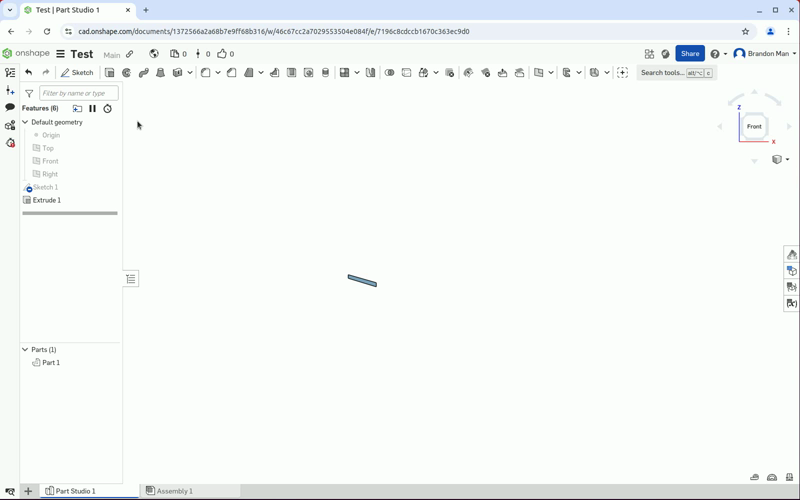
mouse_move(73, 189)
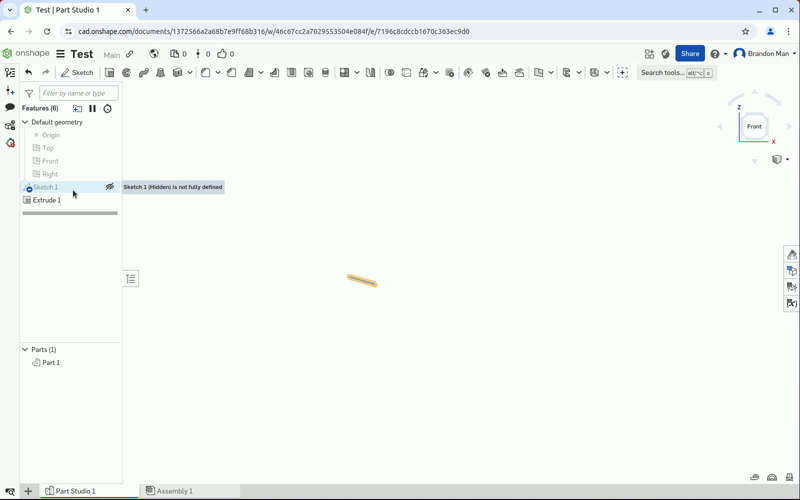
click(73, 189)
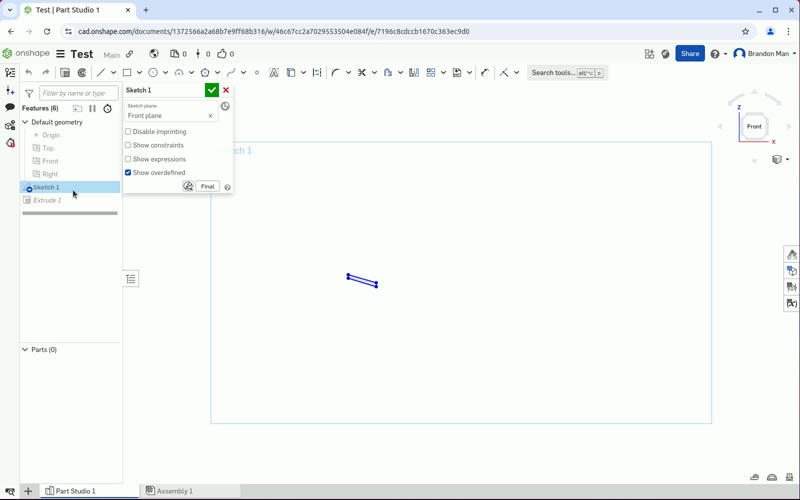
mouse_move(229, 92)
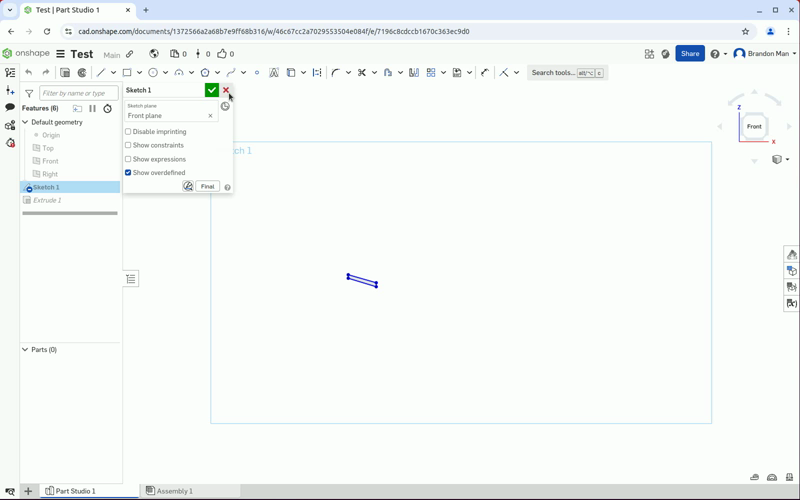
click(229, 92)
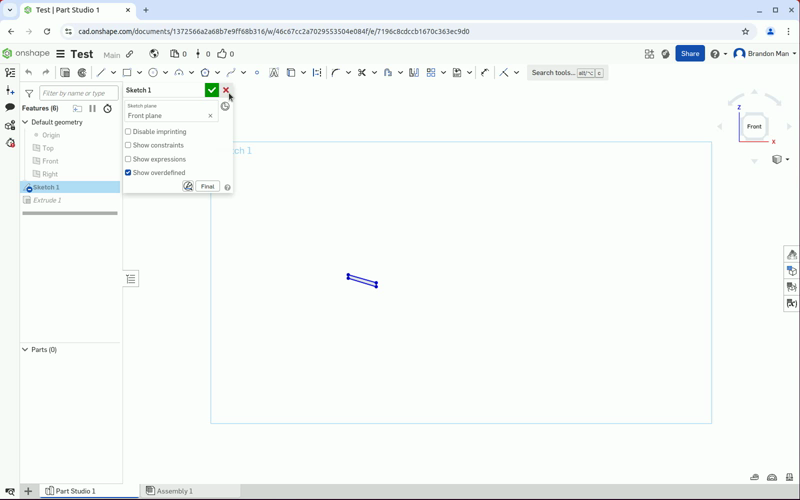
key(shift+s)
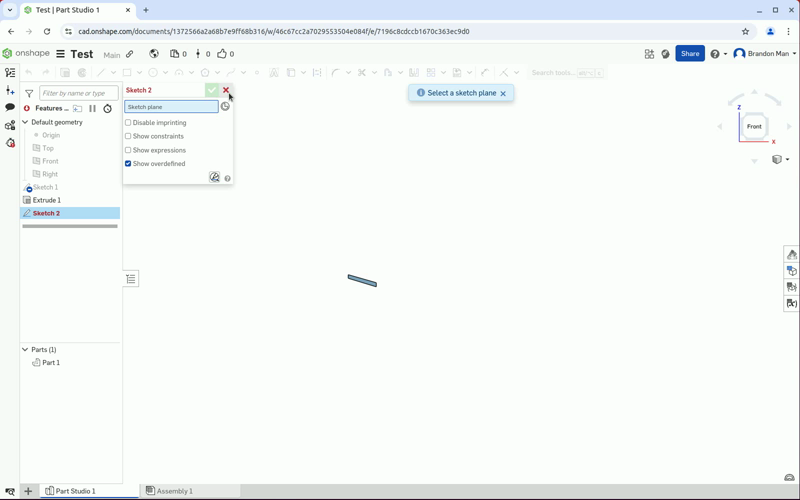
mouse_move(73, 163)
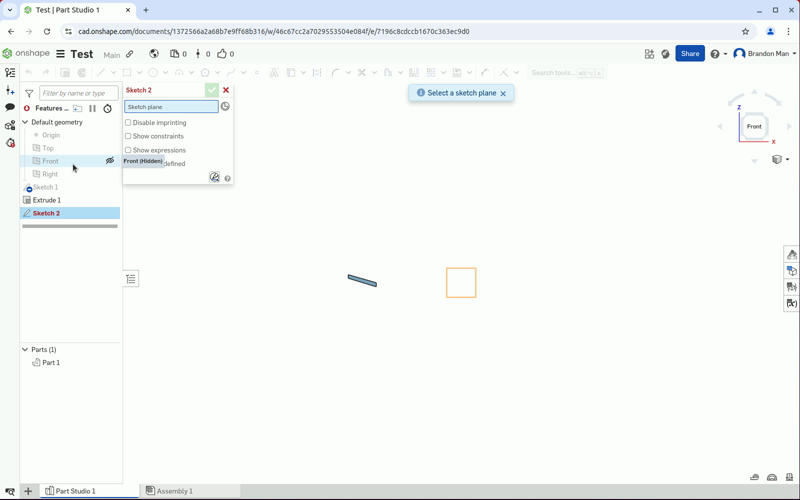
click(73, 163)
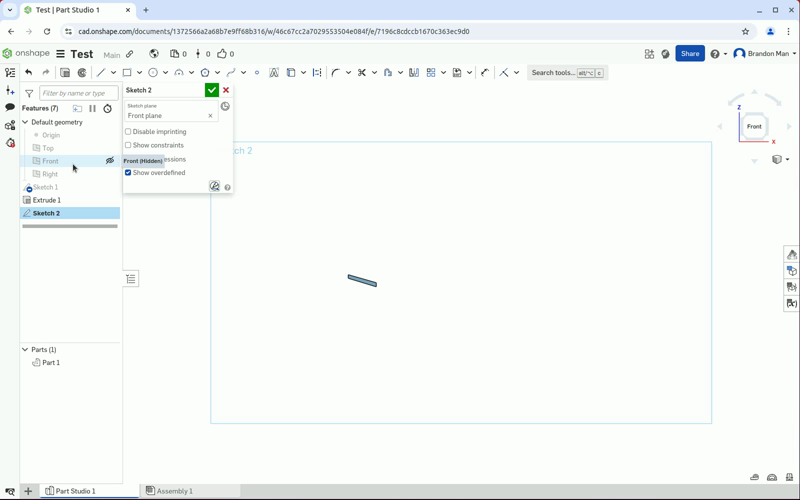
mouse_move(73, 352)
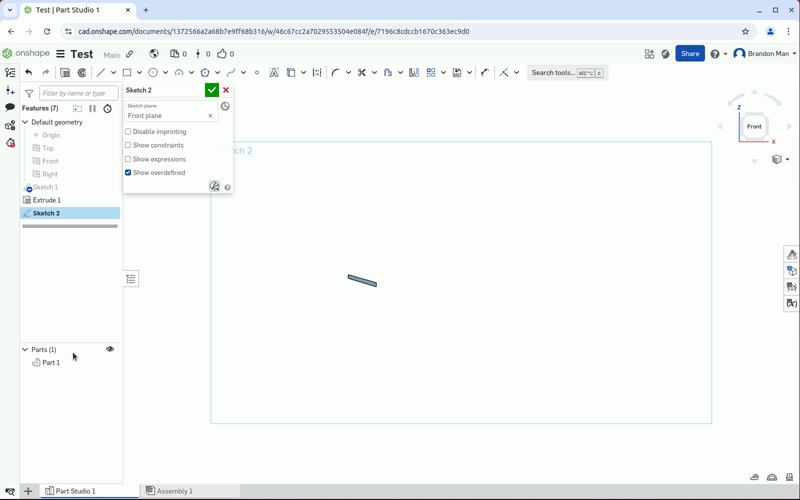
key(y)
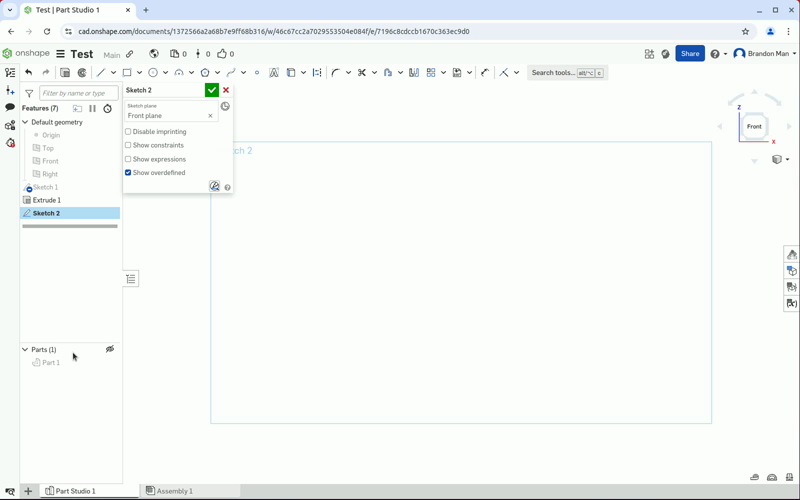
key(l)
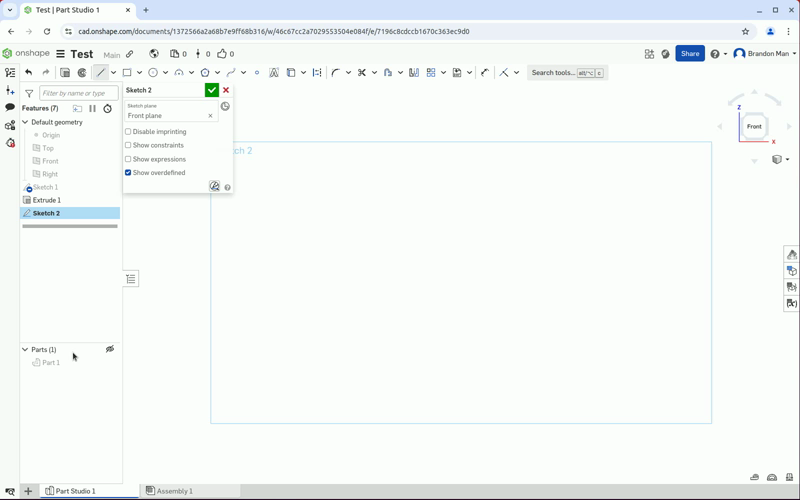
key_down(shift)
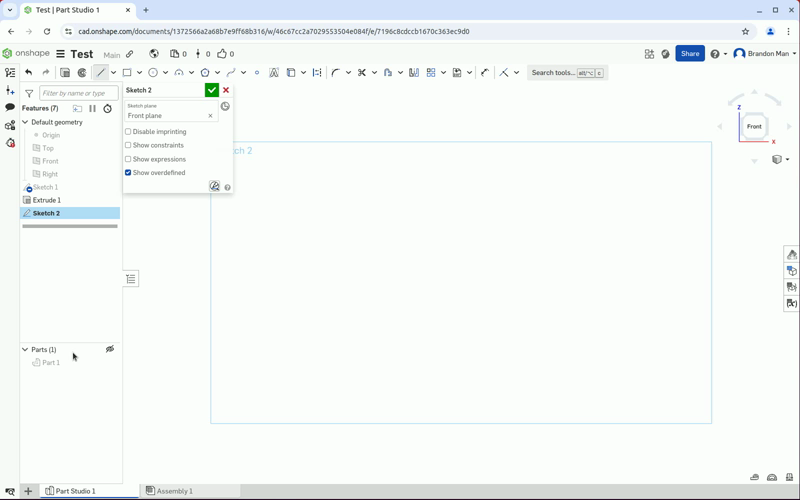
mouse_move(549, 286)
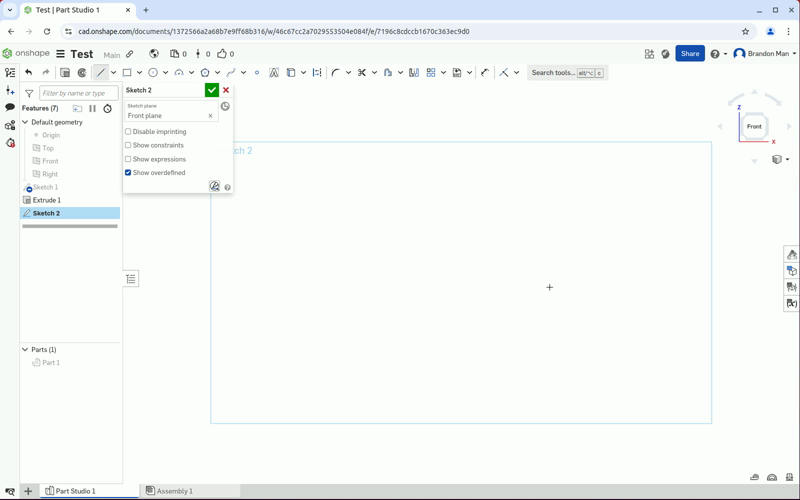
click(549, 286)
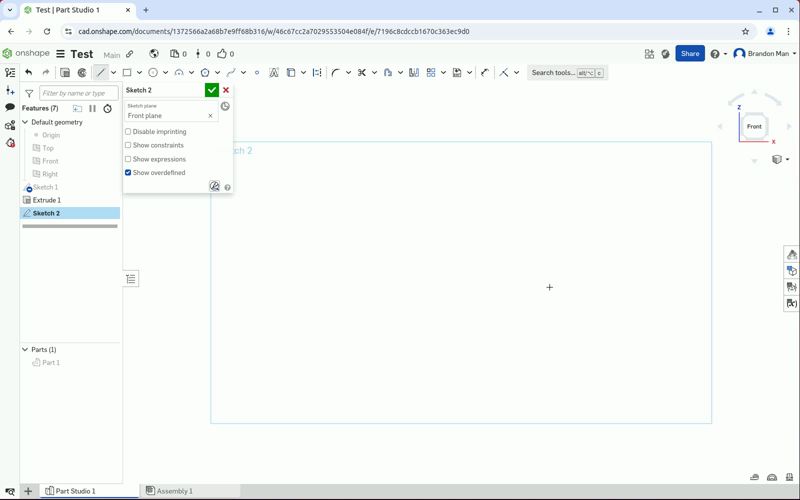
key_up(shift)
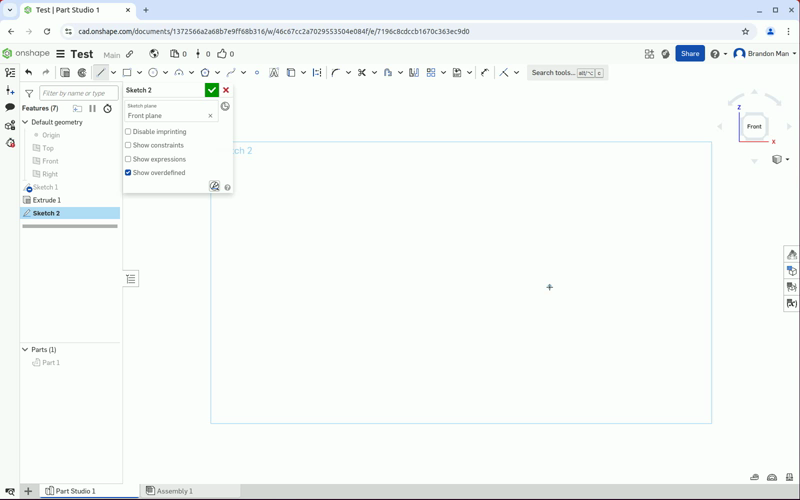
key_down(shift)
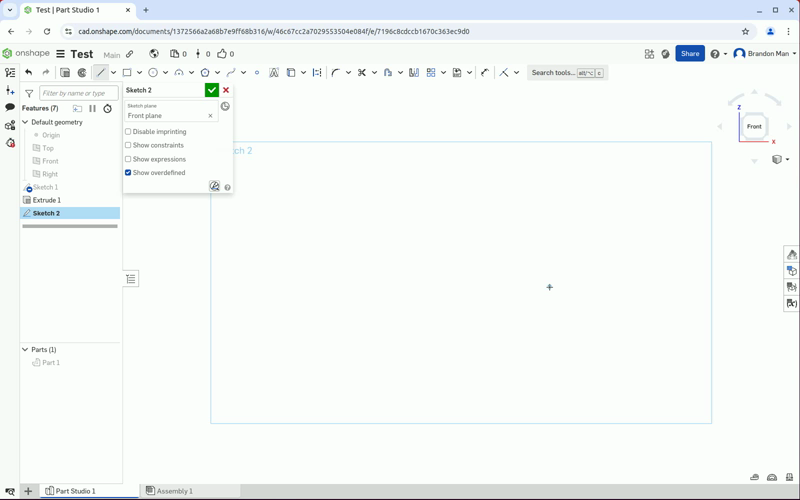
mouse_move(579, 286)
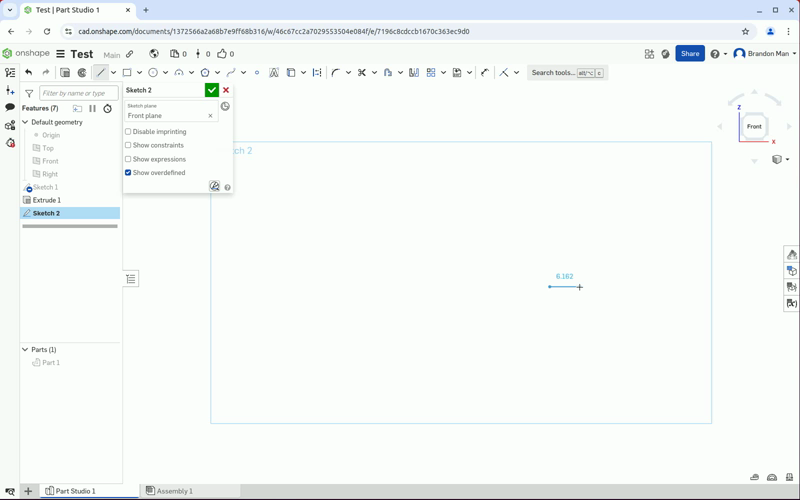
mouse_move(574, 279)
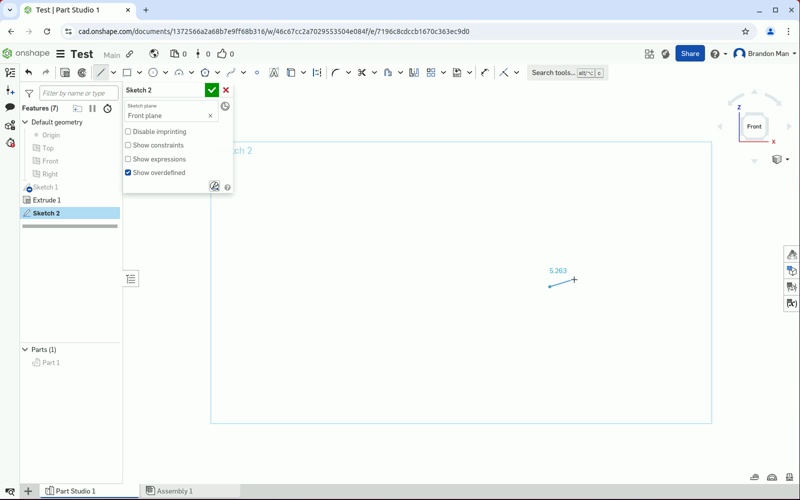
click(574, 279)
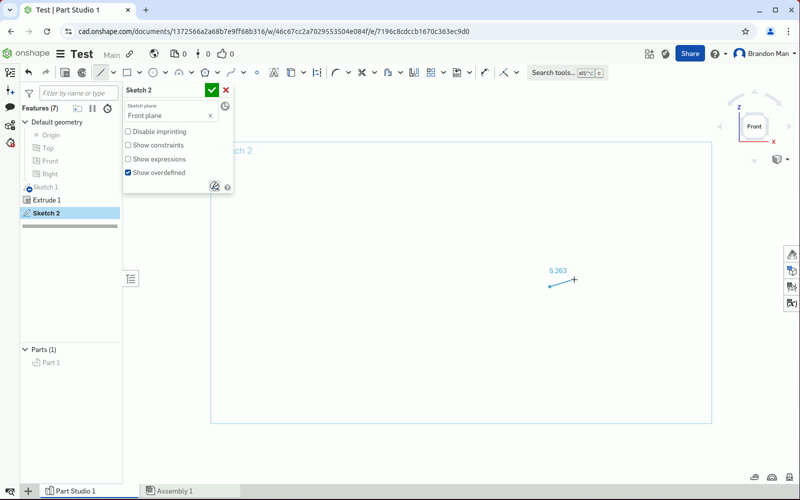
key_up(shift)
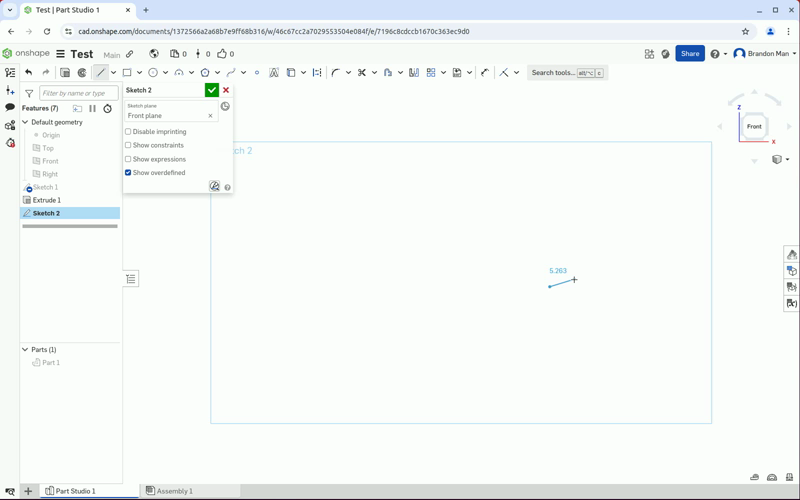
key_down(shift)
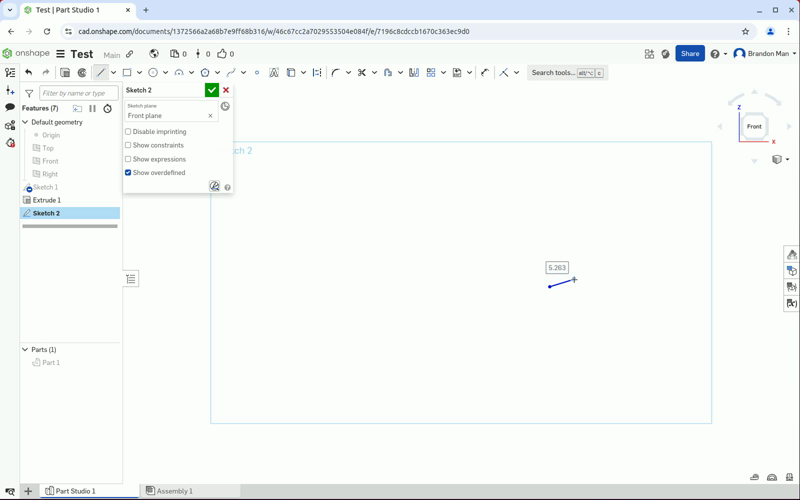
mouse_move(589, 279)
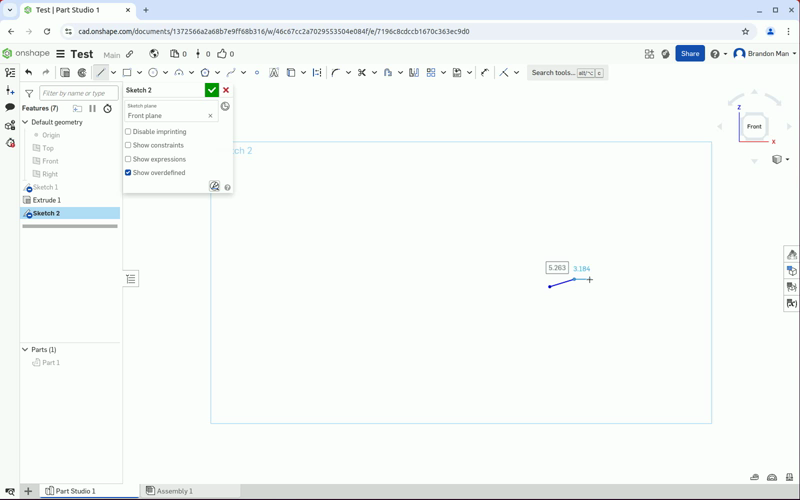
mouse_move(574, 274)
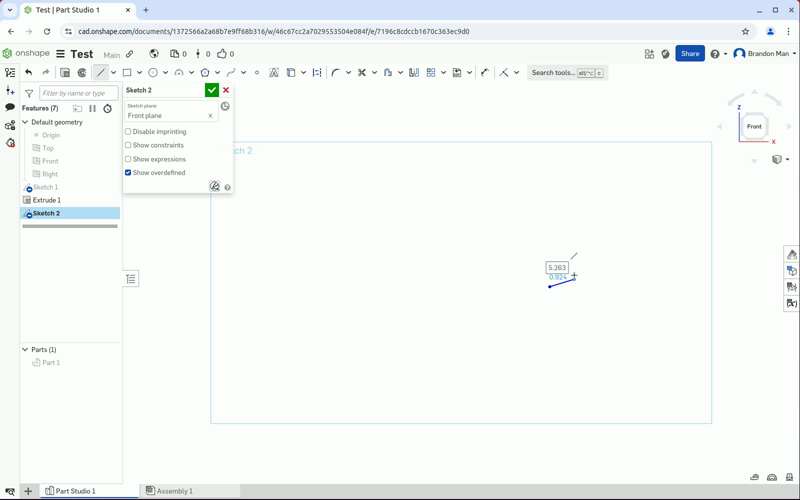
scroll(6)
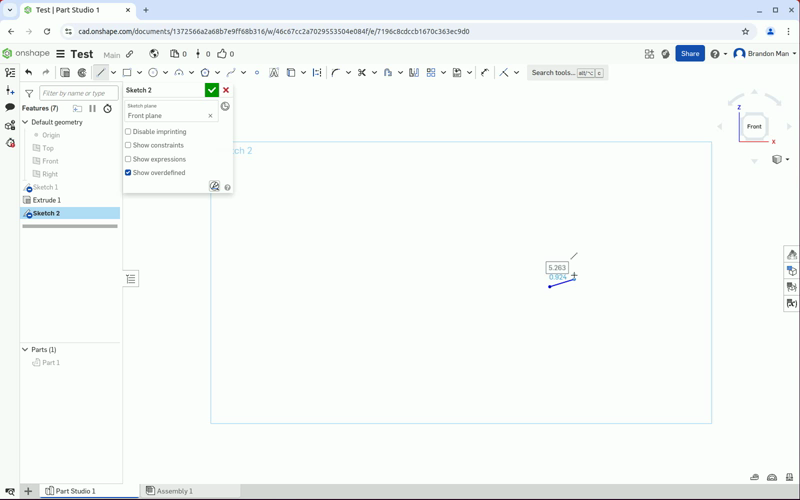
scroll(6)
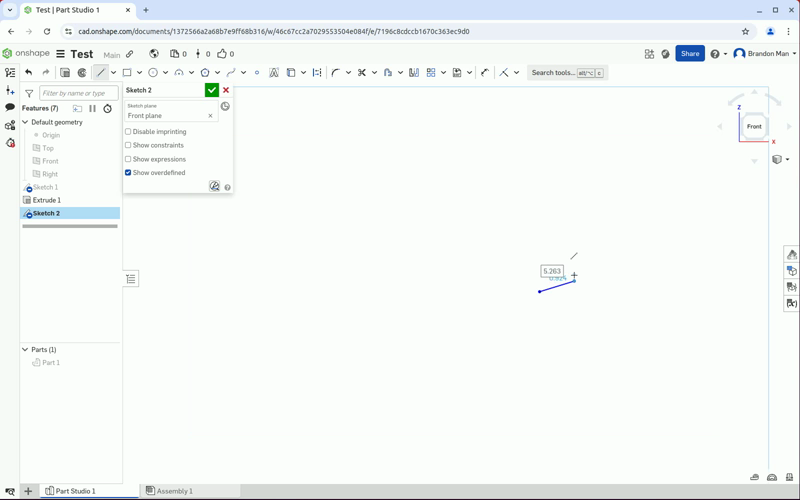
scroll(6)
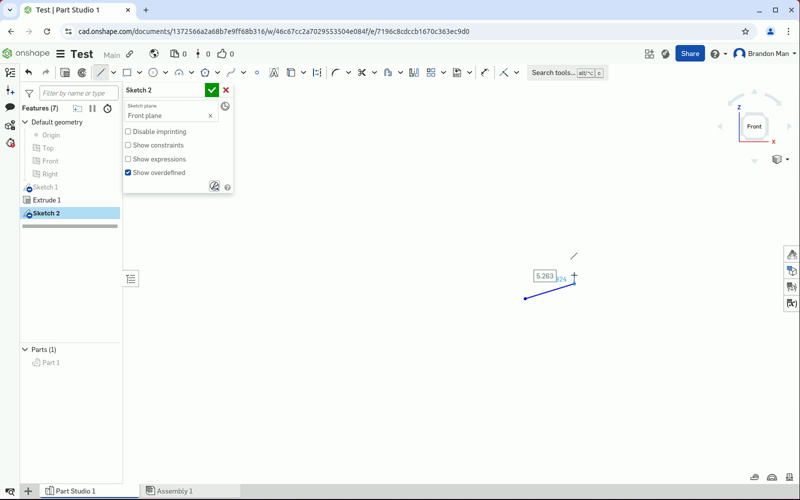
scroll(6)
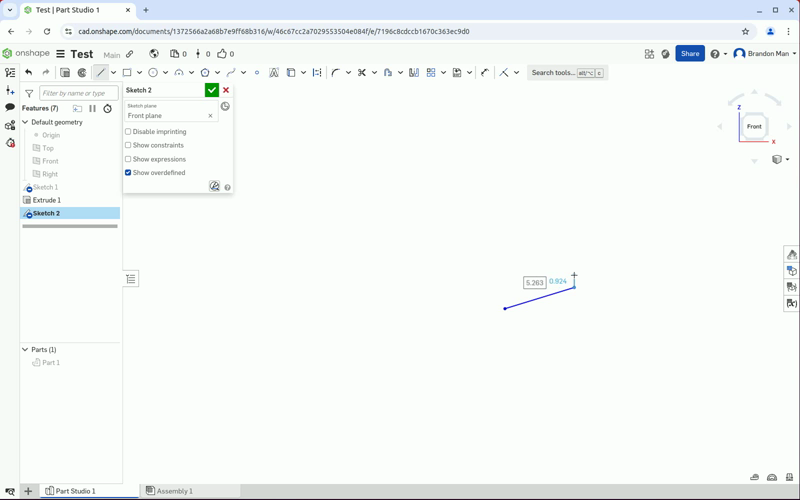
scroll(6)
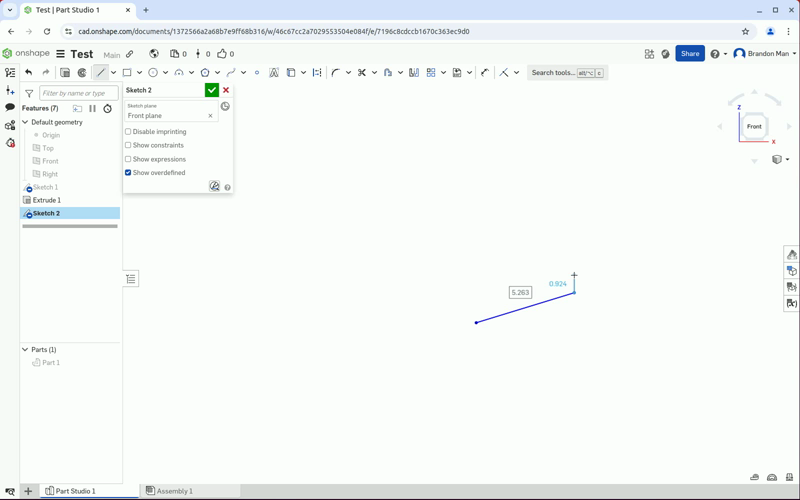
scroll(6)
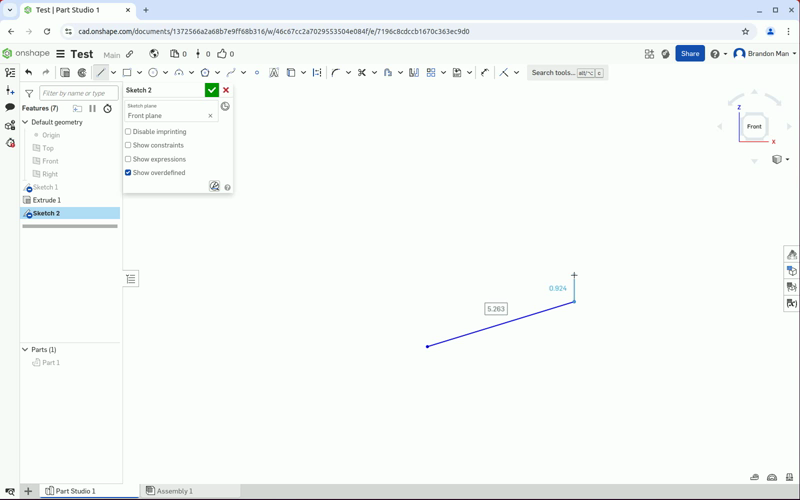
scroll(6)
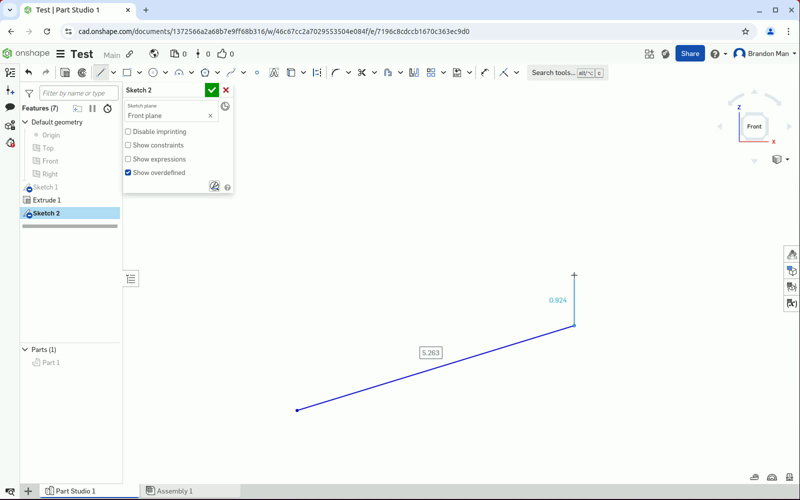
click(574, 274)
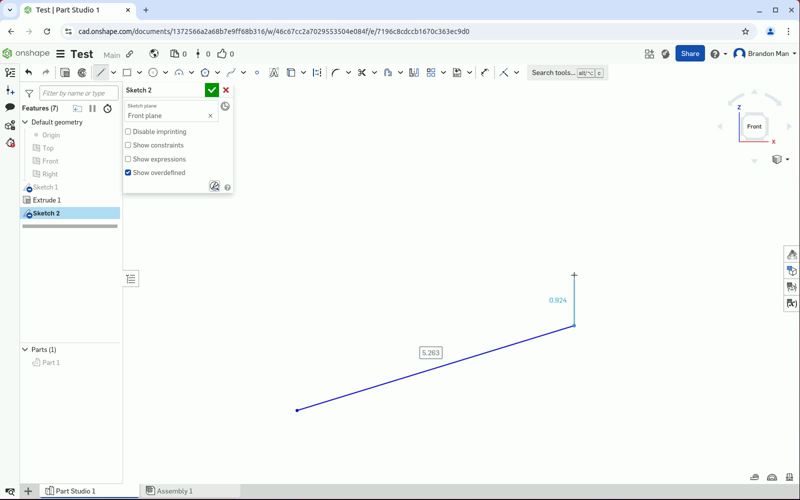
scroll(-6)
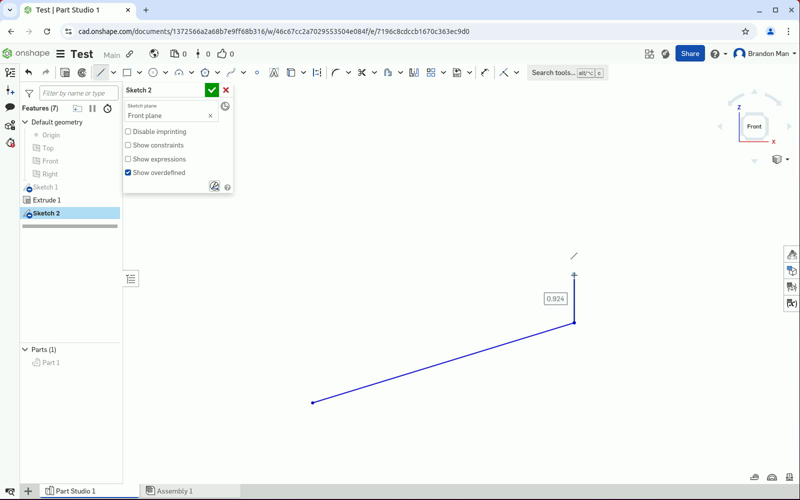
scroll(-6)
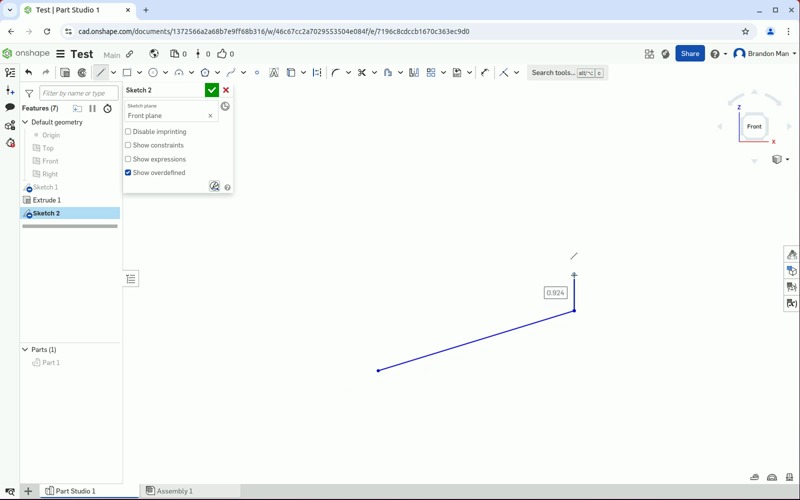
scroll(-6)
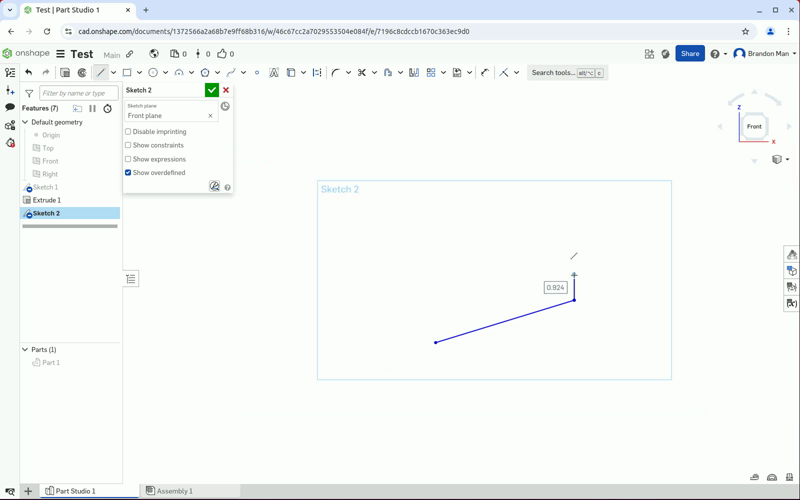
scroll(-6)
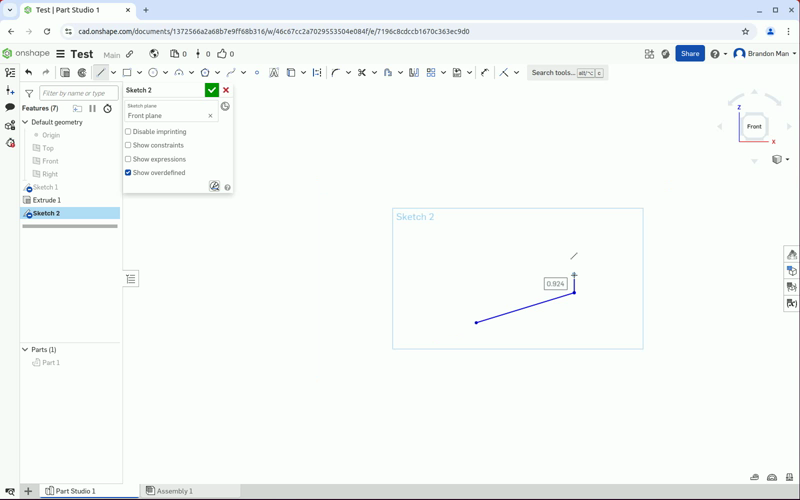
scroll(-6)
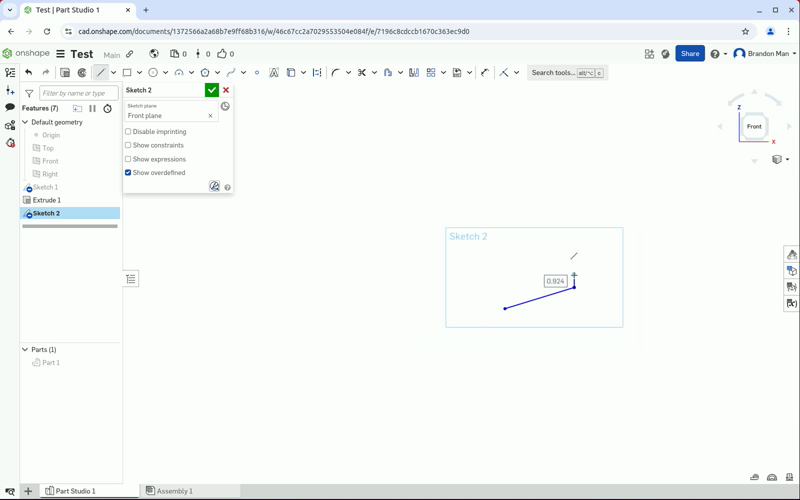
scroll(-6)
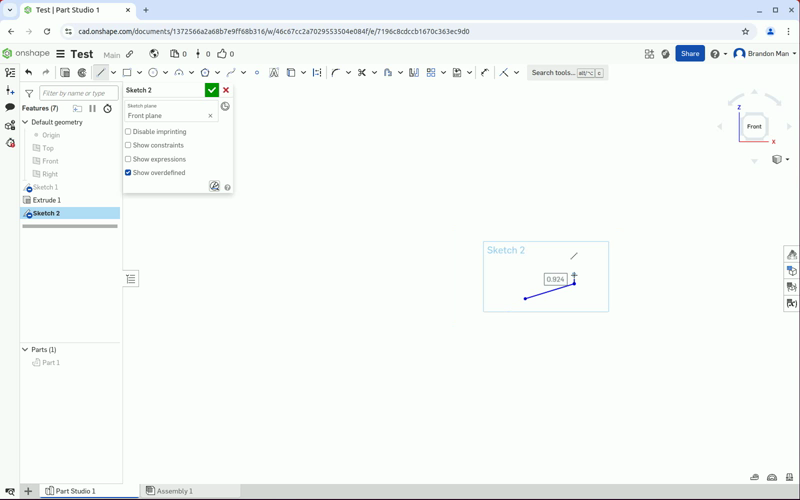
scroll(-6)
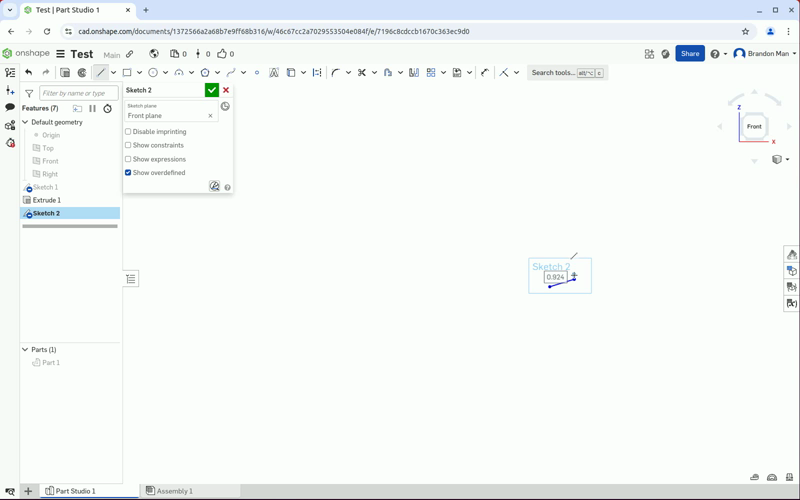
key_up(shift)
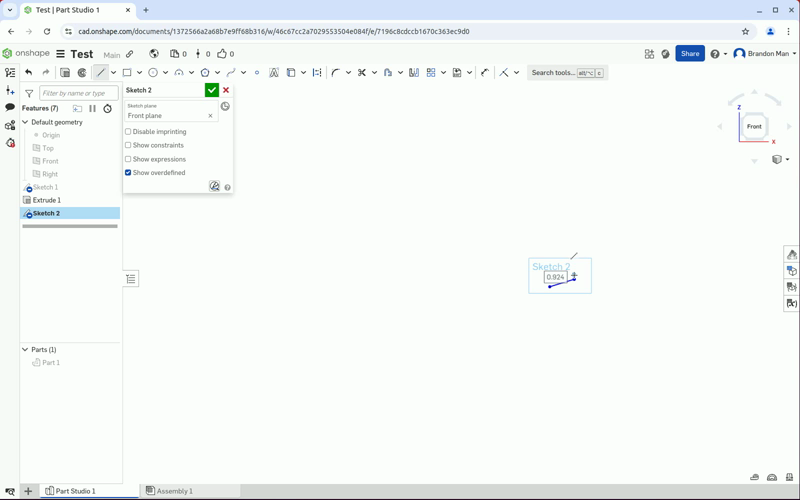
key_down(shift)
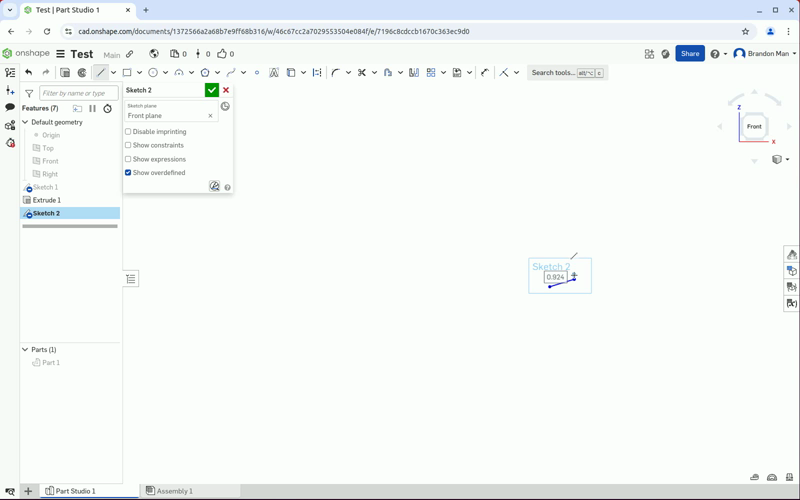
mouse_move(589, 274)
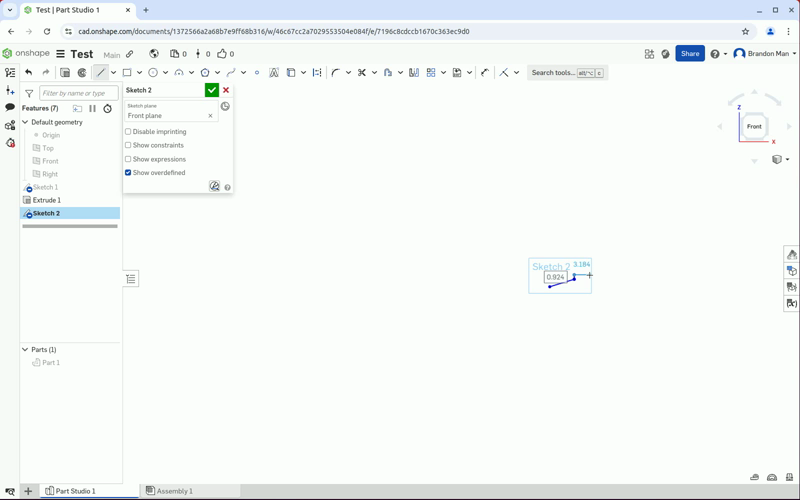
mouse_move(549, 282)
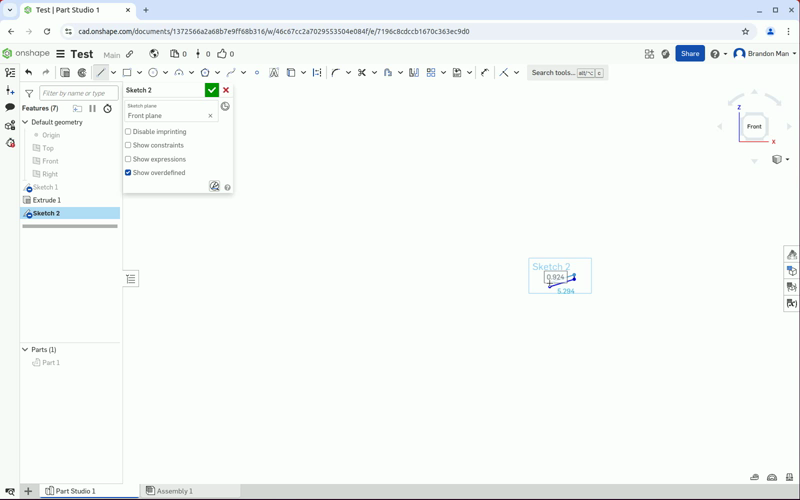
scroll(6)
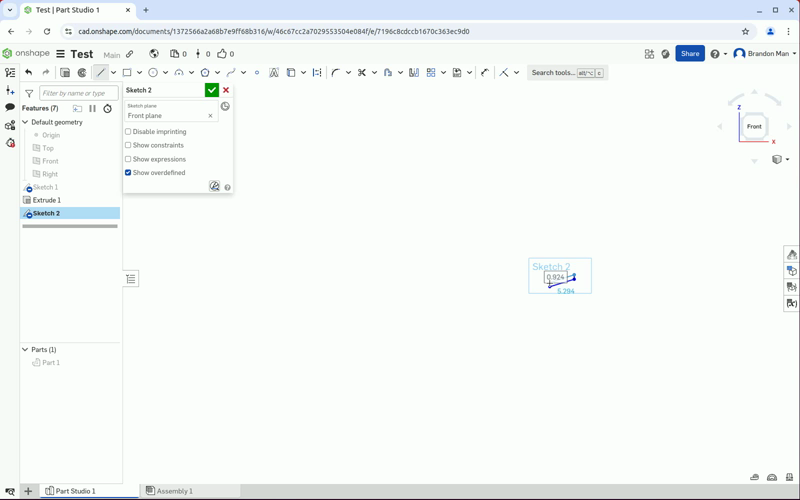
scroll(6)
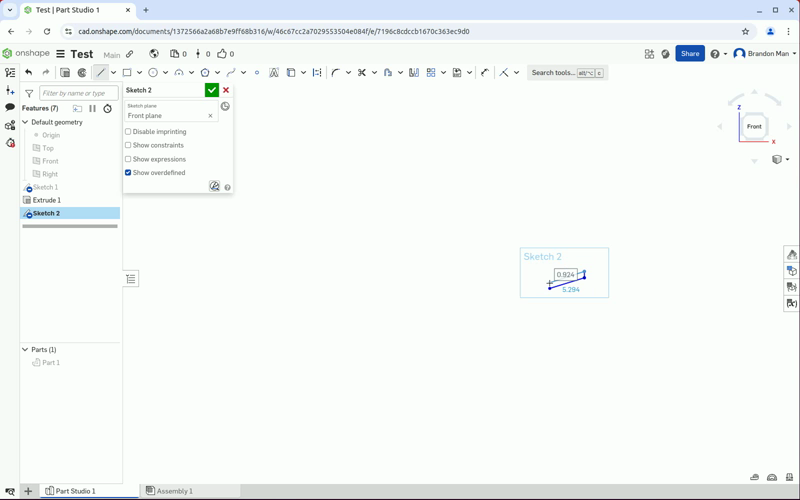
scroll(6)
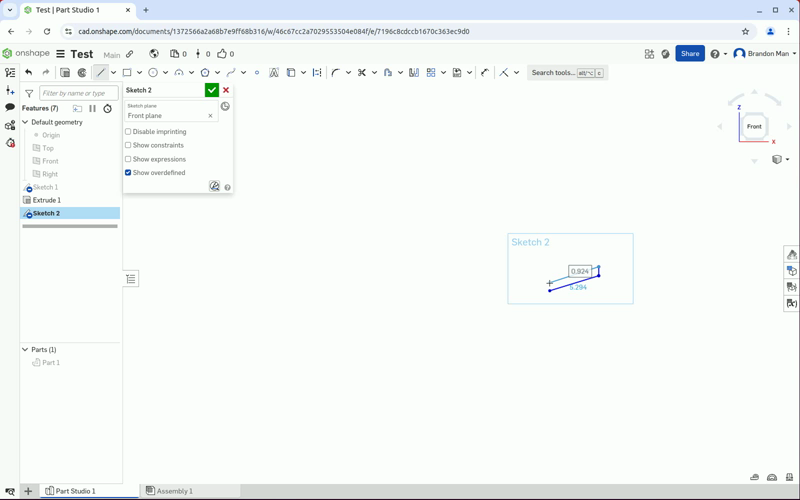
scroll(6)
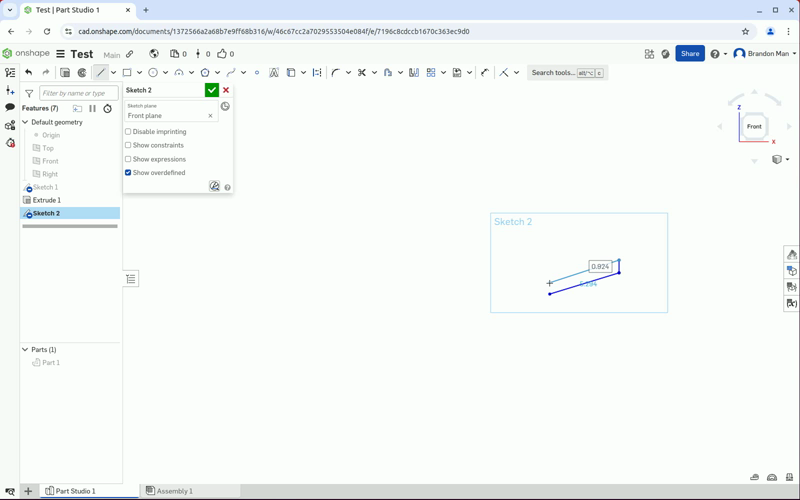
scroll(6)
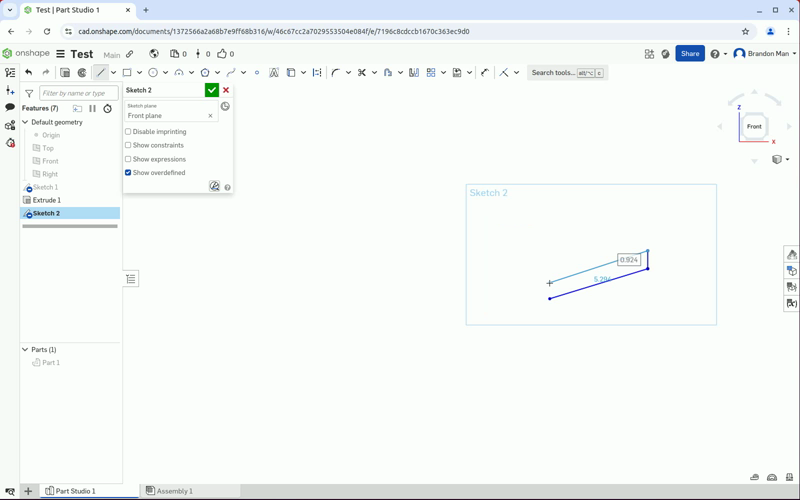
scroll(6)
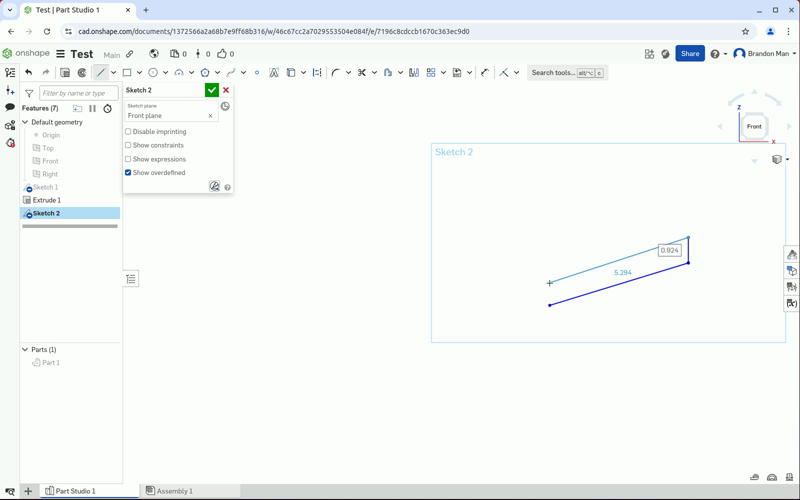
scroll(6)
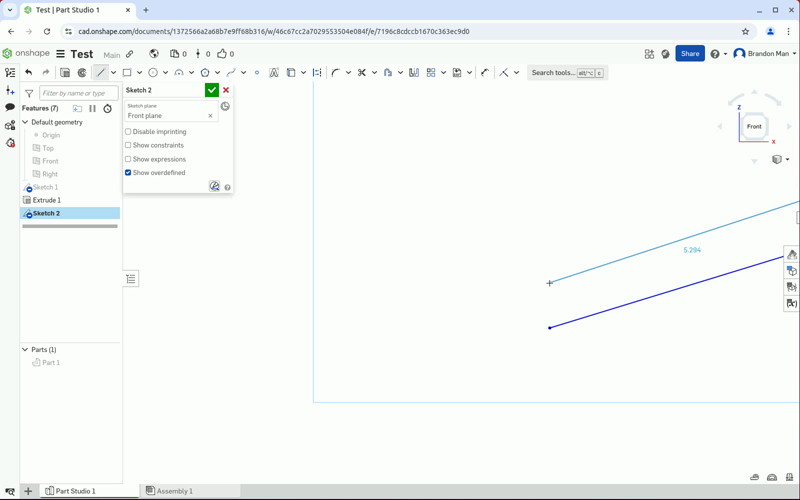
click(549, 282)
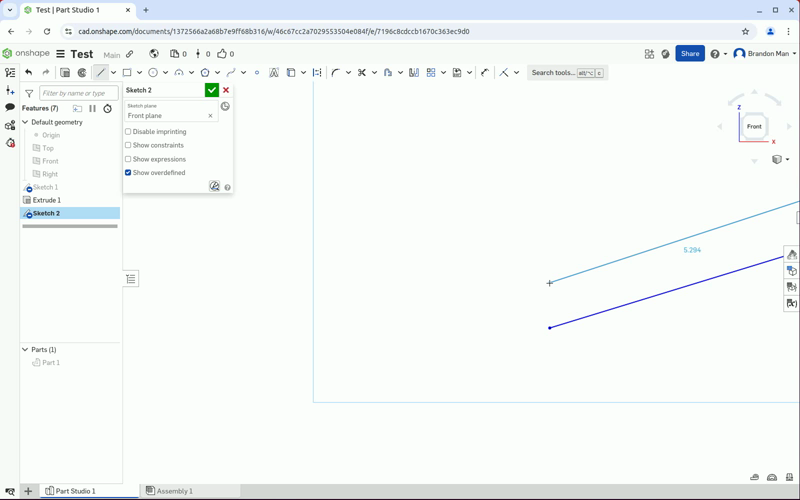
scroll(-6)
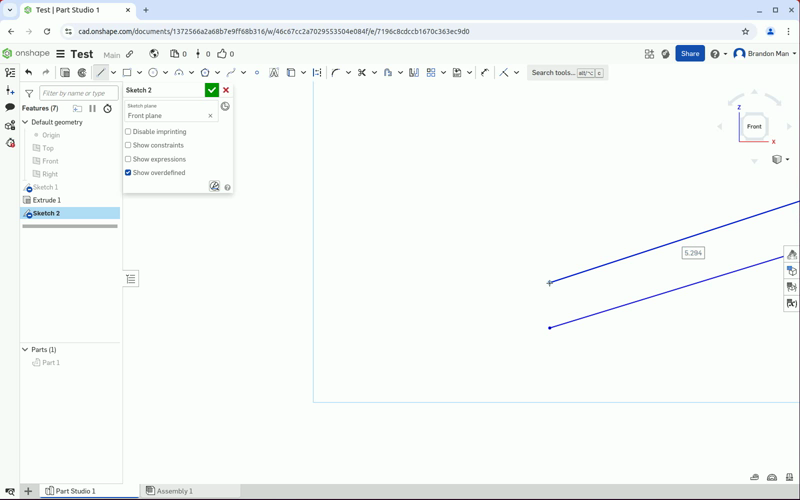
scroll(-6)
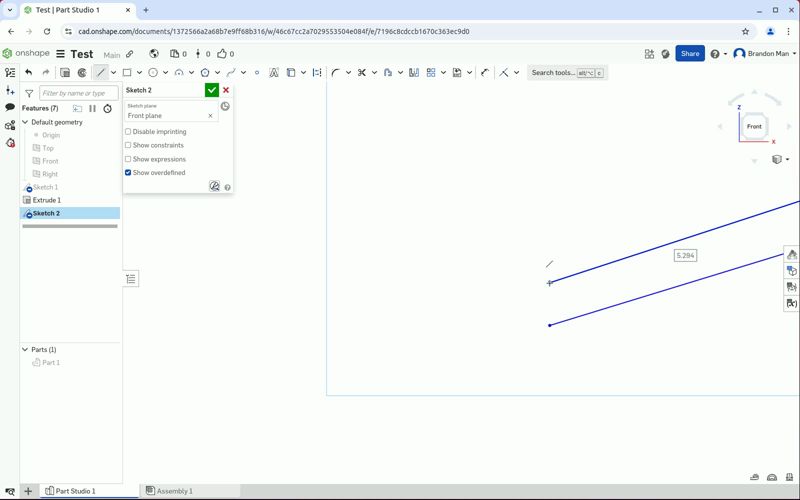
scroll(-6)
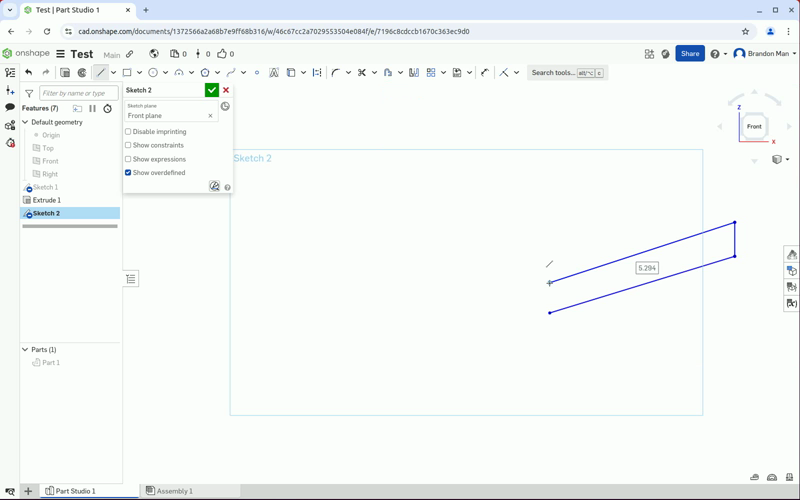
scroll(-6)
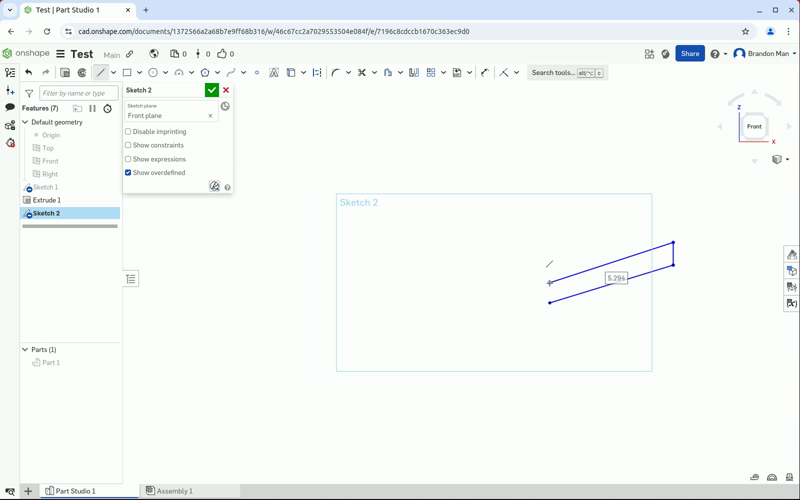
scroll(-6)
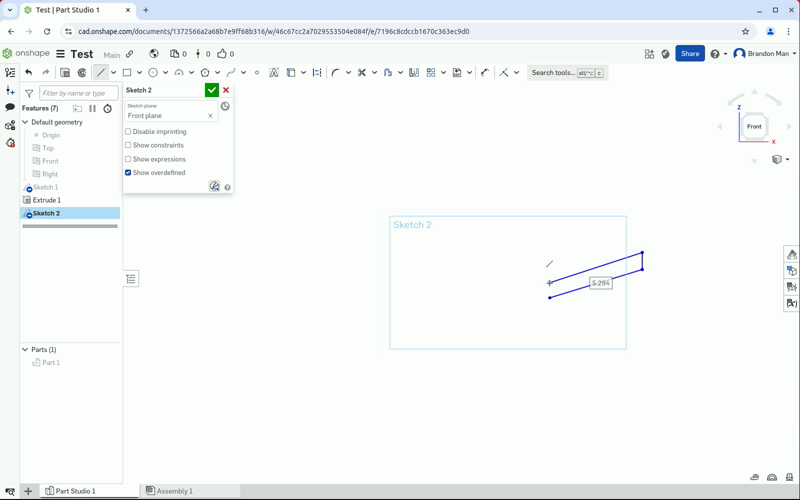
scroll(-6)
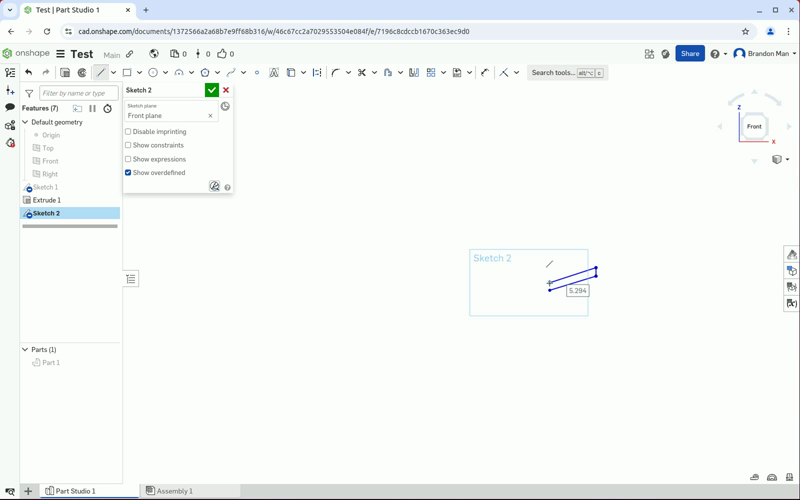
scroll(-6)
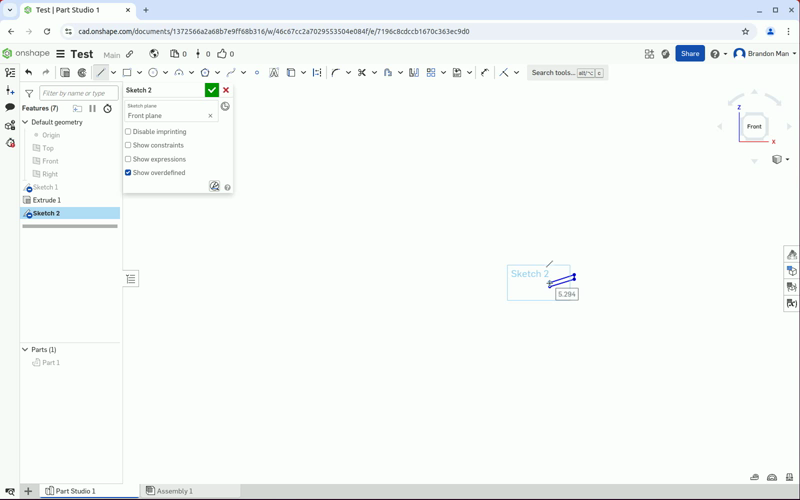
key_up(shift)
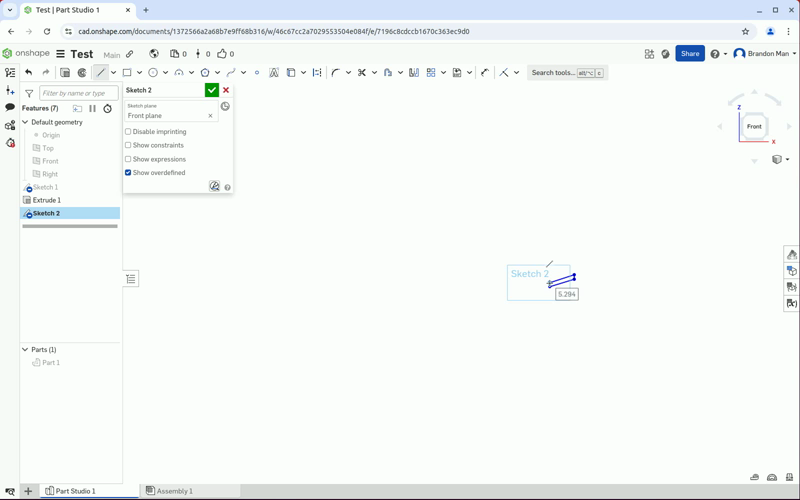
mouse_move(579, 282)
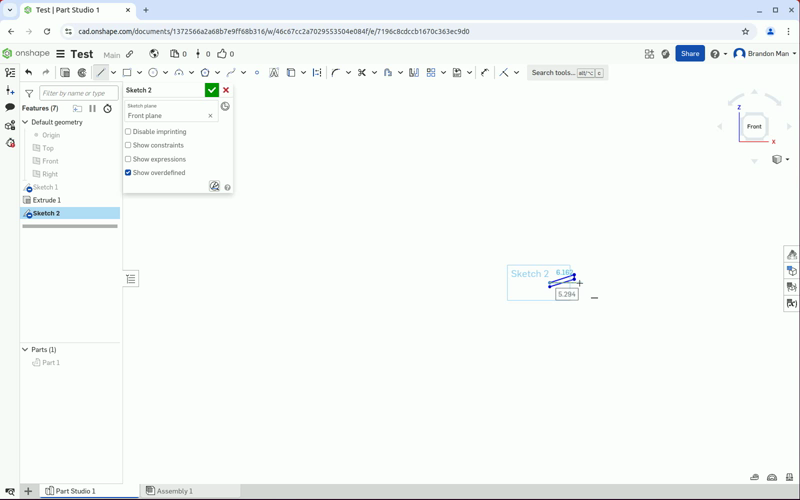
key_down(shift)
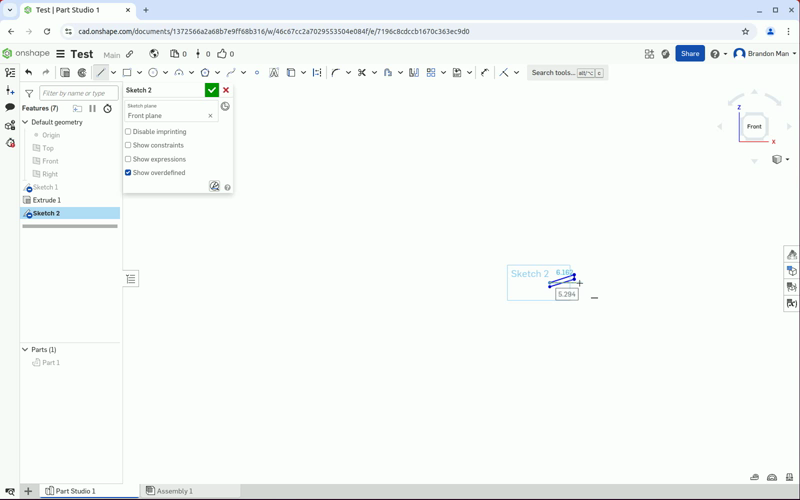
mouse_move(549, 286)
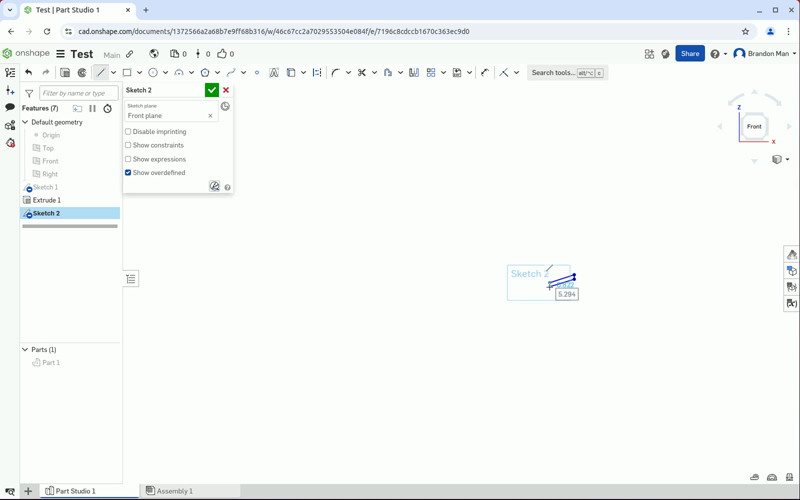
scroll(6)
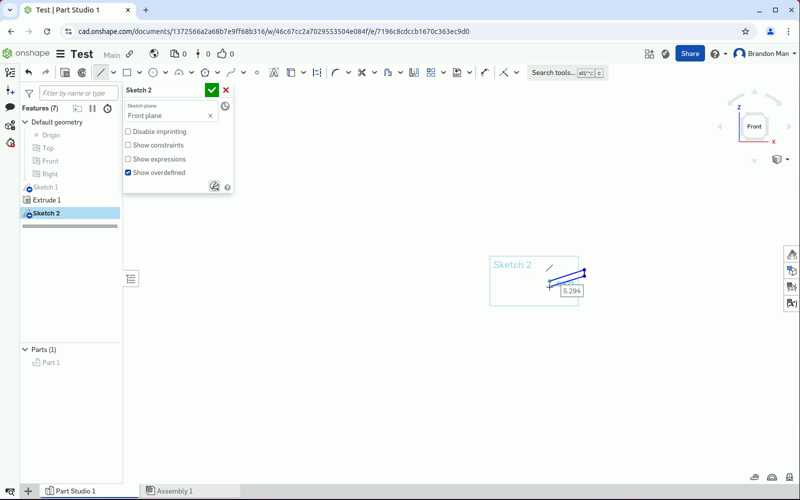
scroll(6)
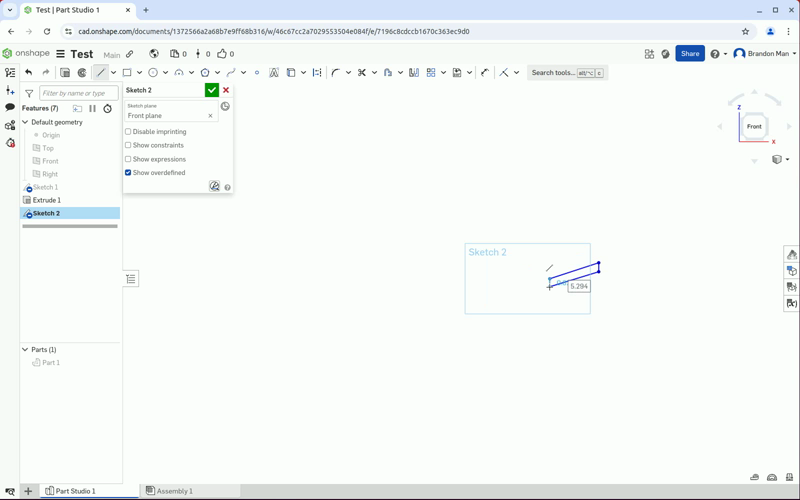
scroll(6)
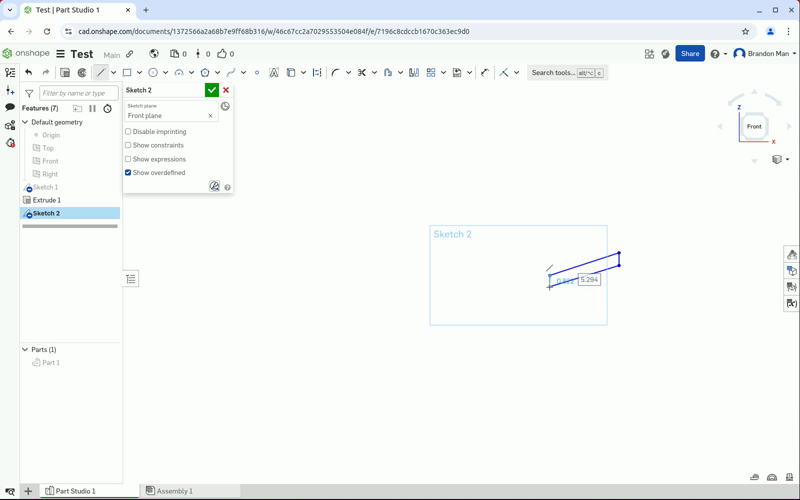
scroll(6)
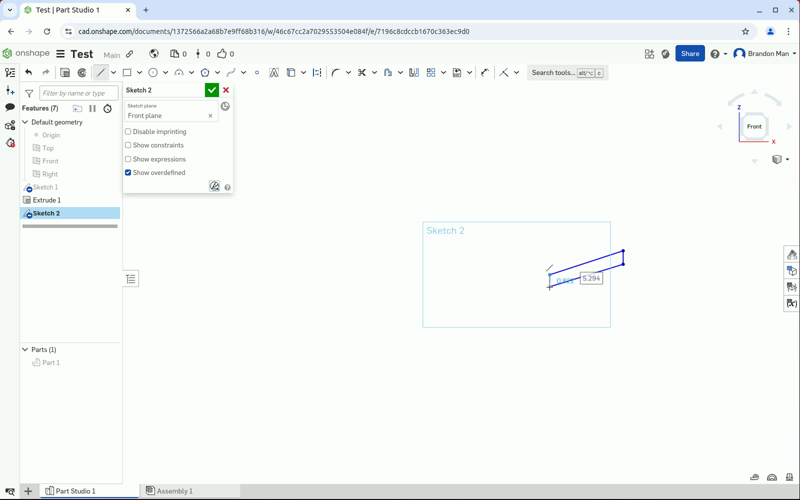
scroll(6)
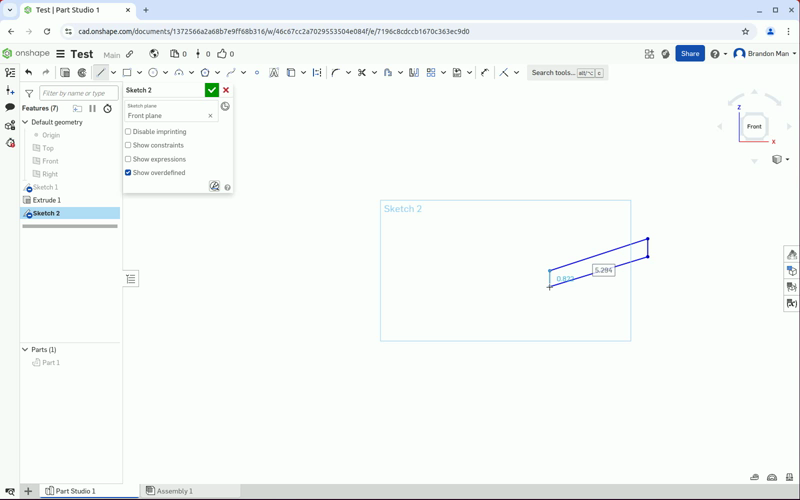
scroll(6)
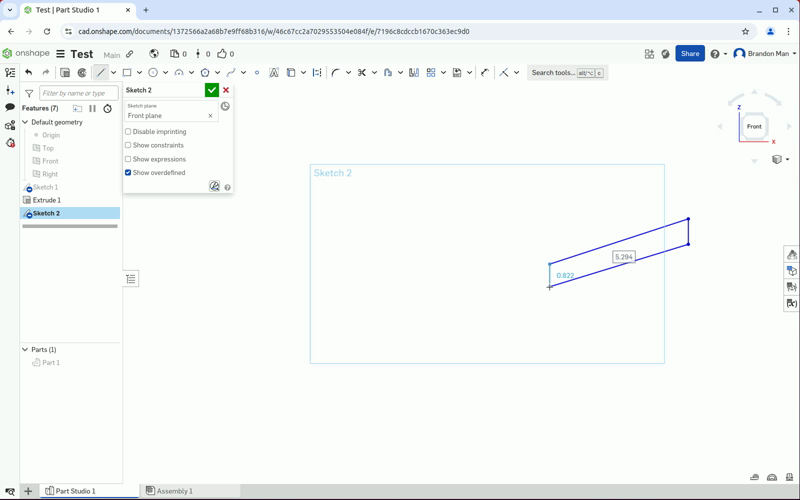
scroll(6)
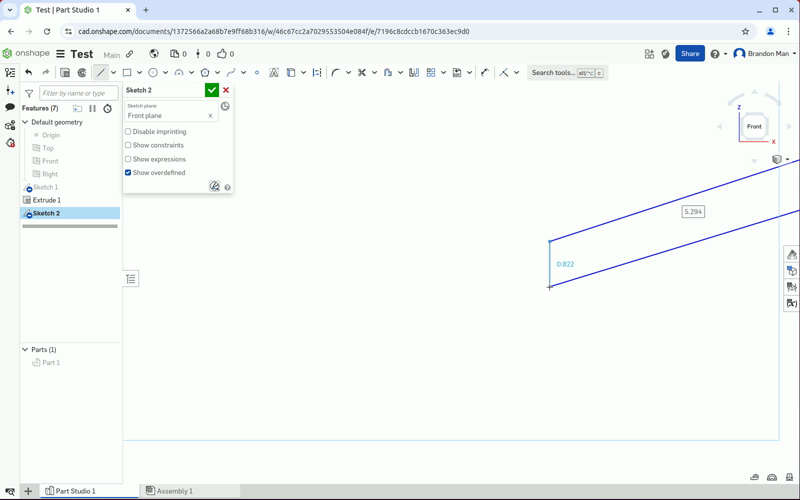
key_up(shift)
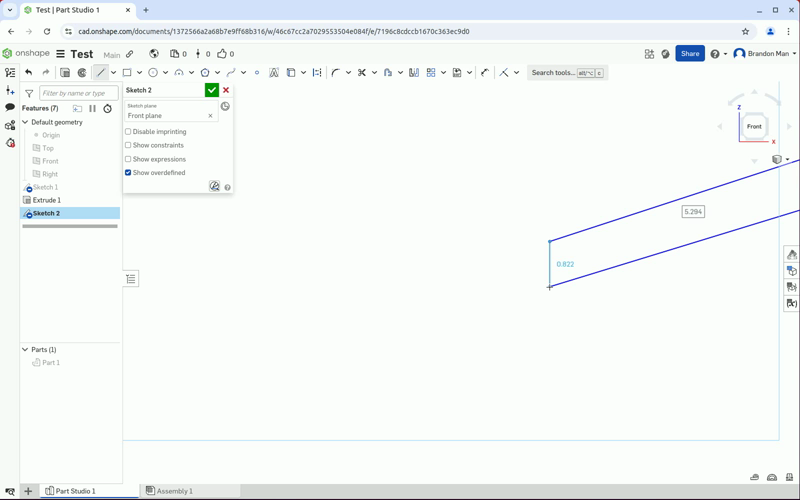
click(549, 286)
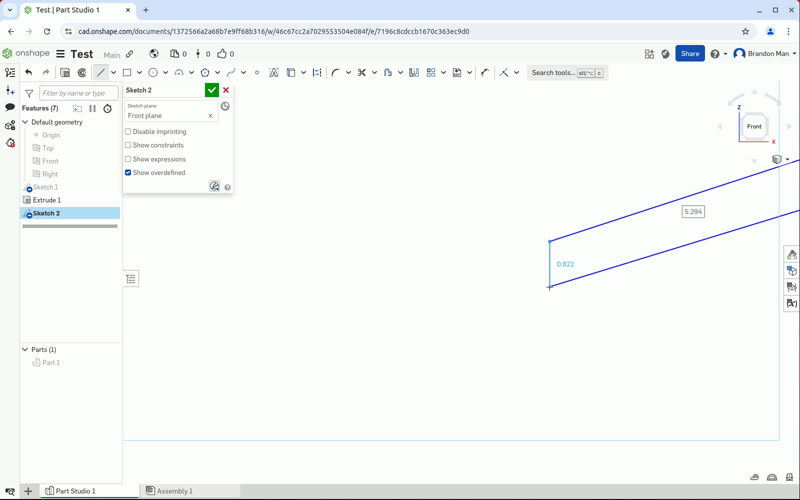
scroll(-6)
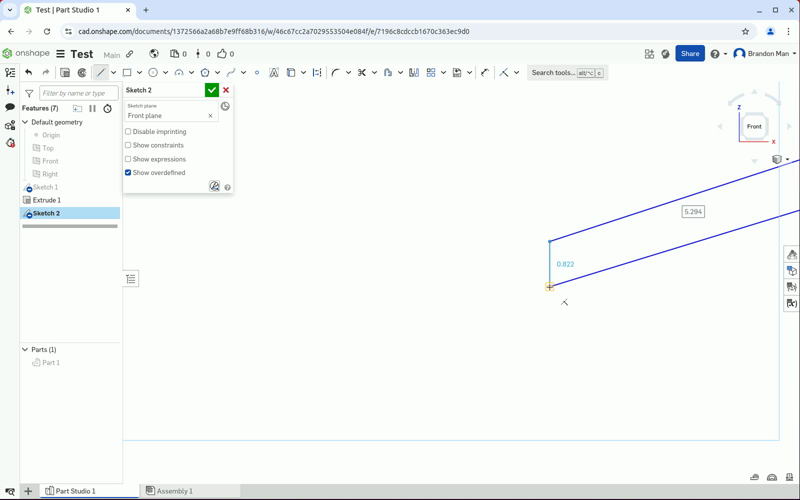
scroll(-6)
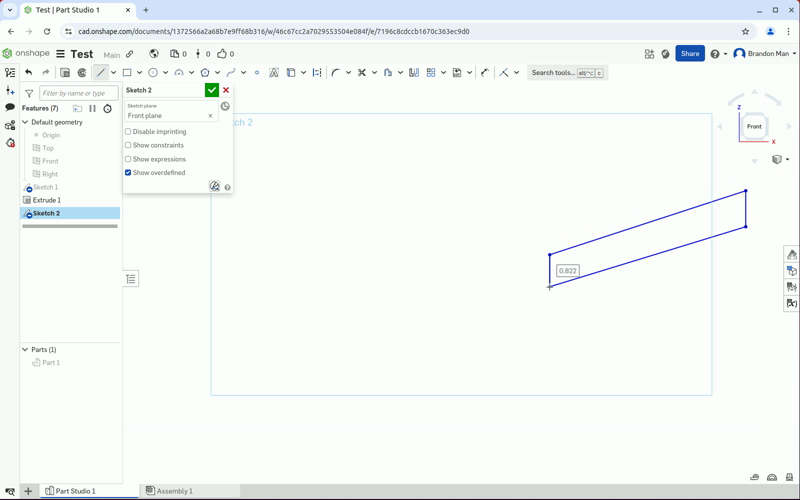
scroll(-6)
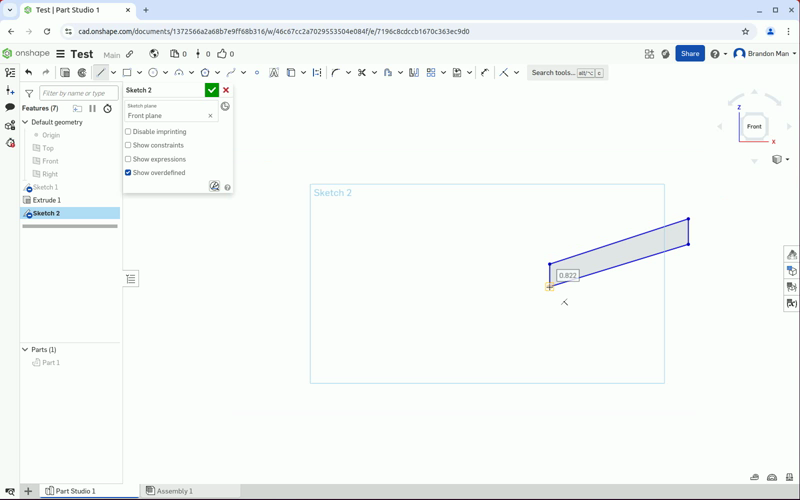
scroll(-6)
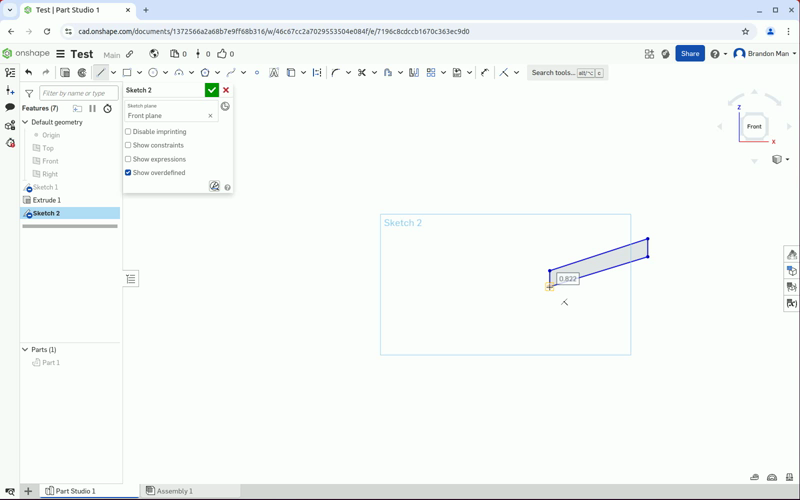
scroll(-6)
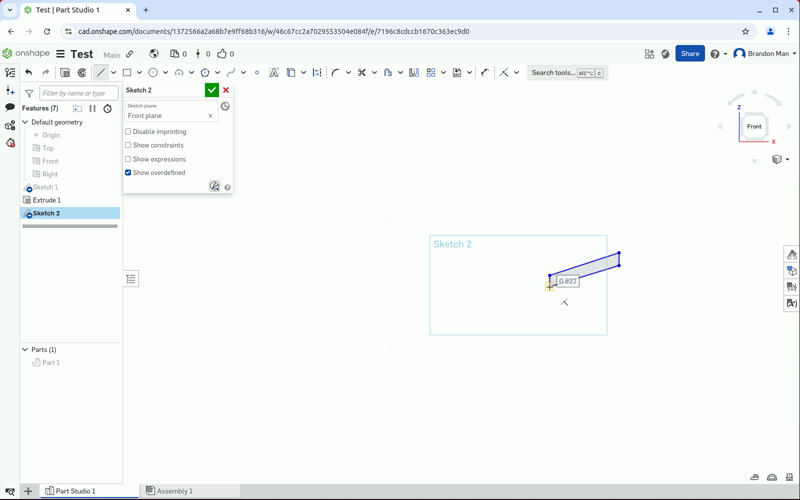
scroll(-6)
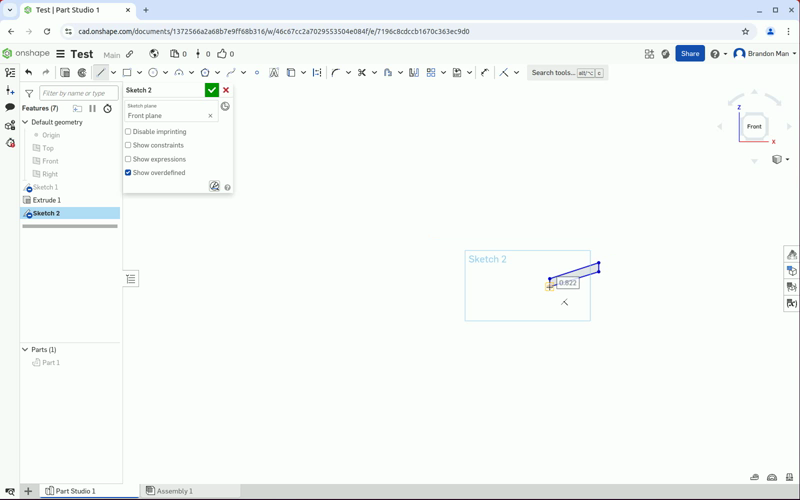
scroll(-6)
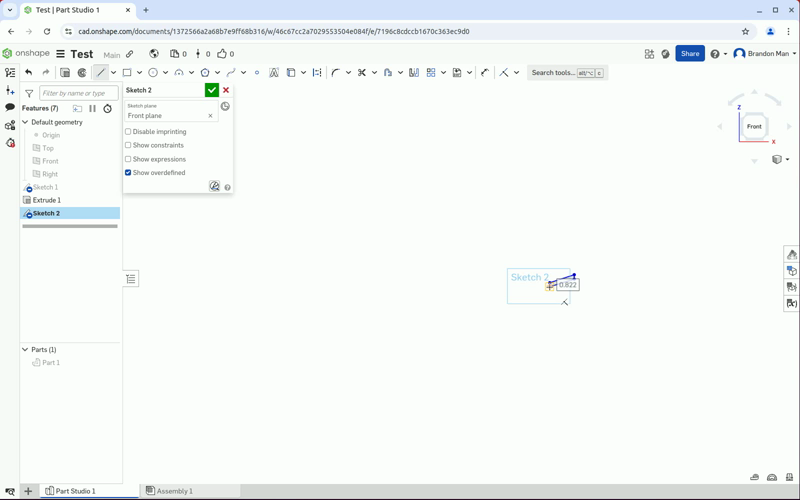
key(esc)
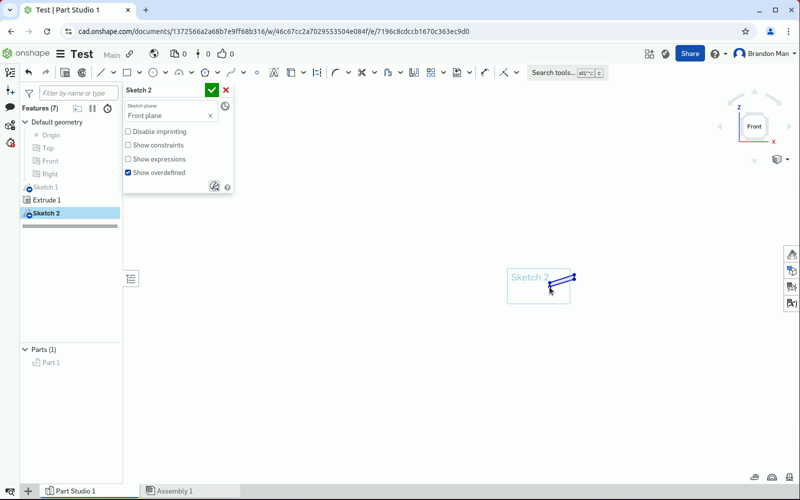
mouse_move(558, 282)
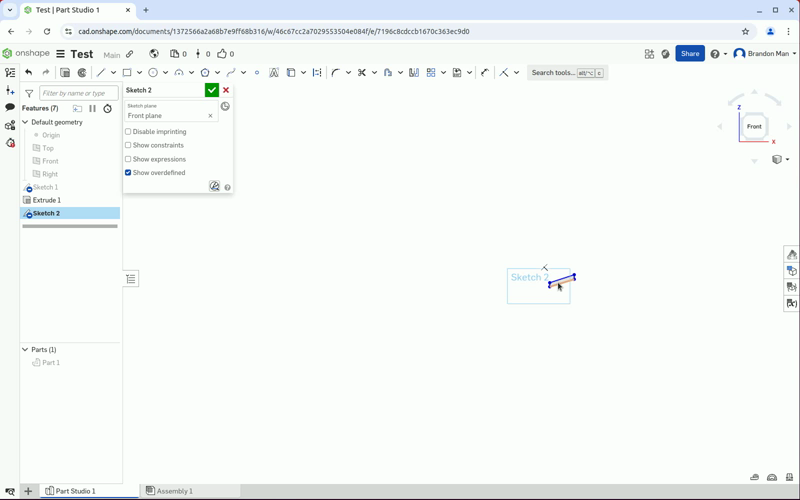
scroll(6)
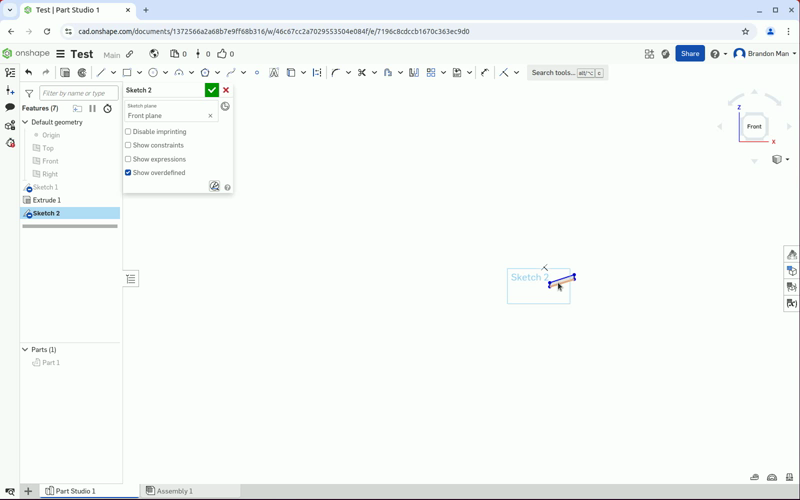
scroll(6)
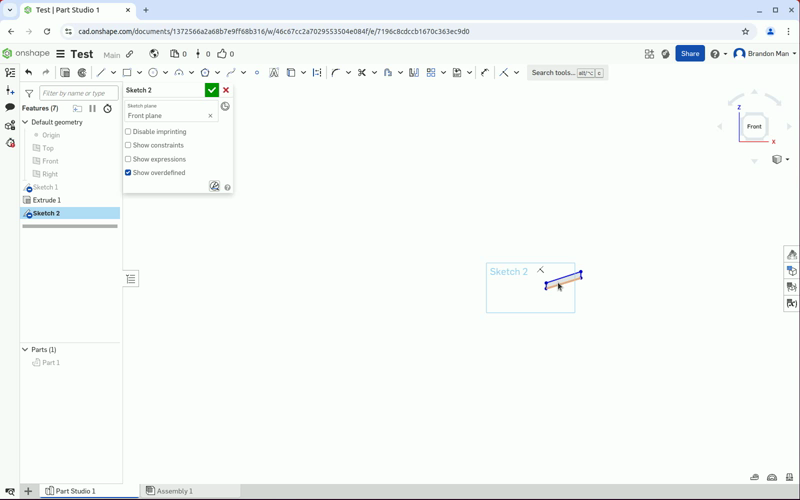
scroll(6)
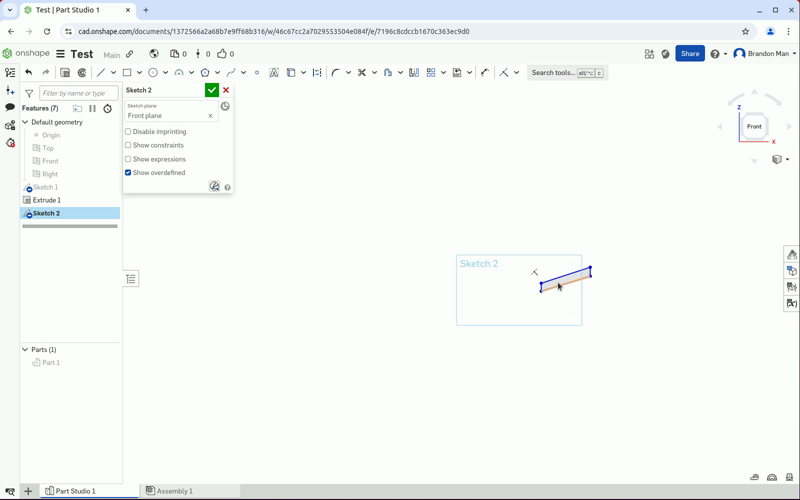
scroll(6)
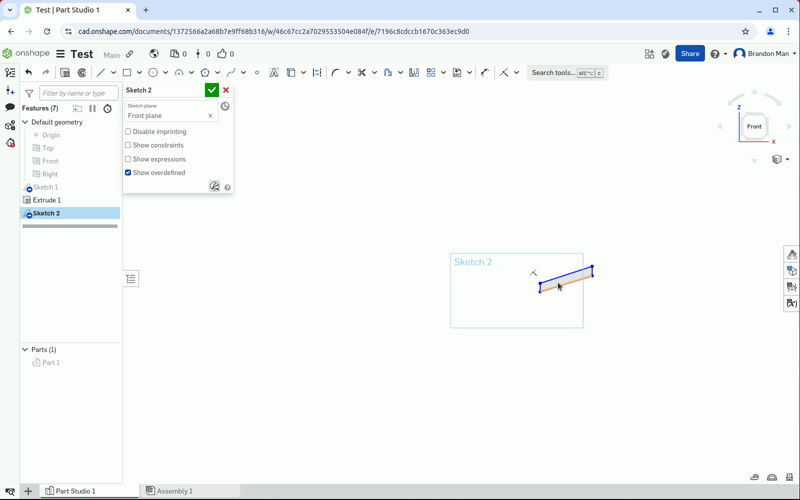
scroll(6)
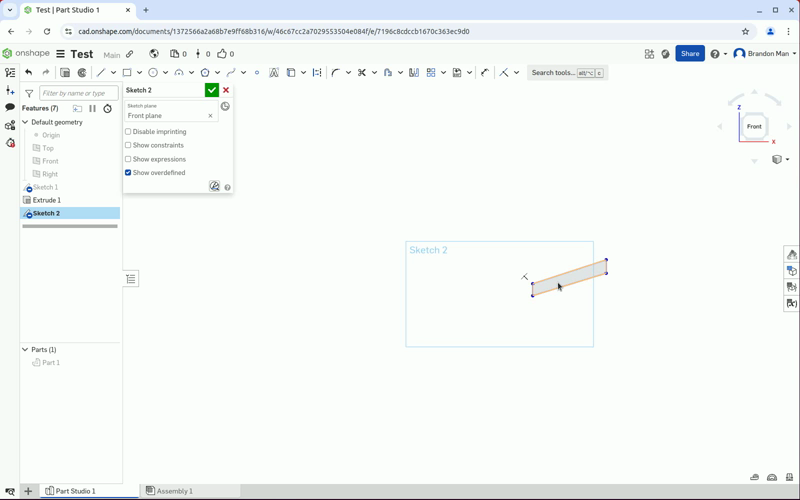
scroll(6)
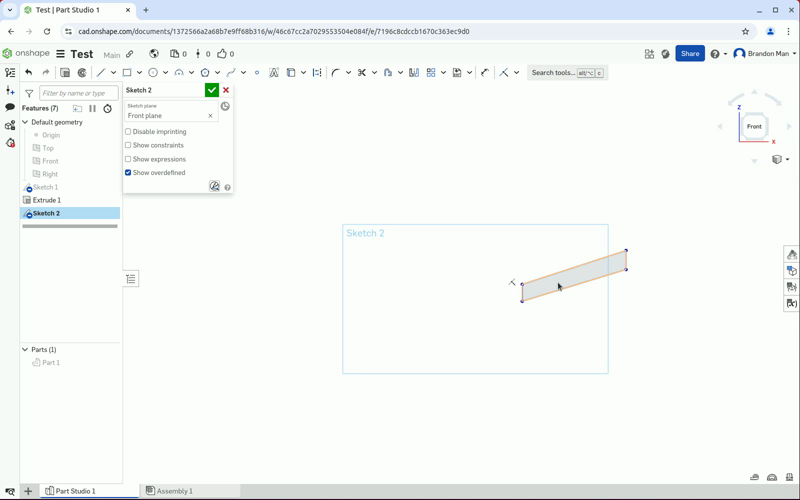
scroll(6)
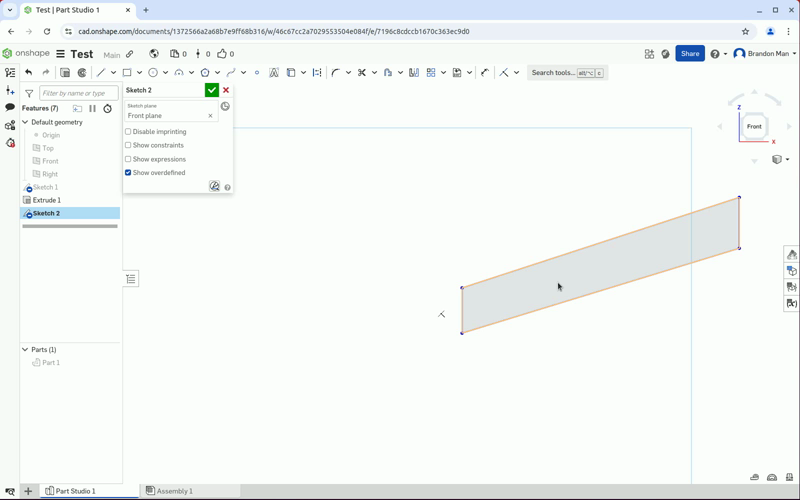
click(558, 282)
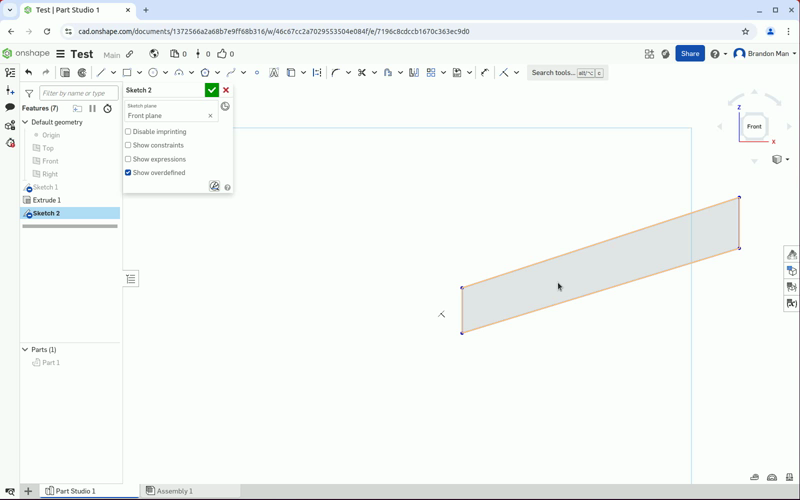
scroll(-6)
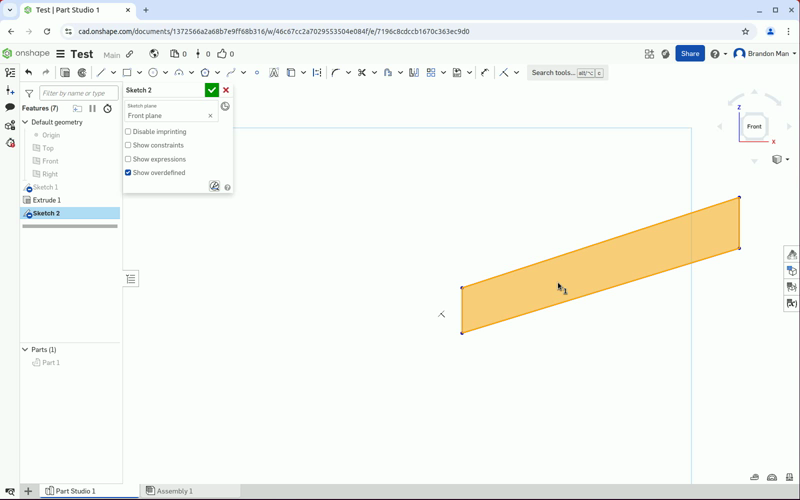
scroll(-6)
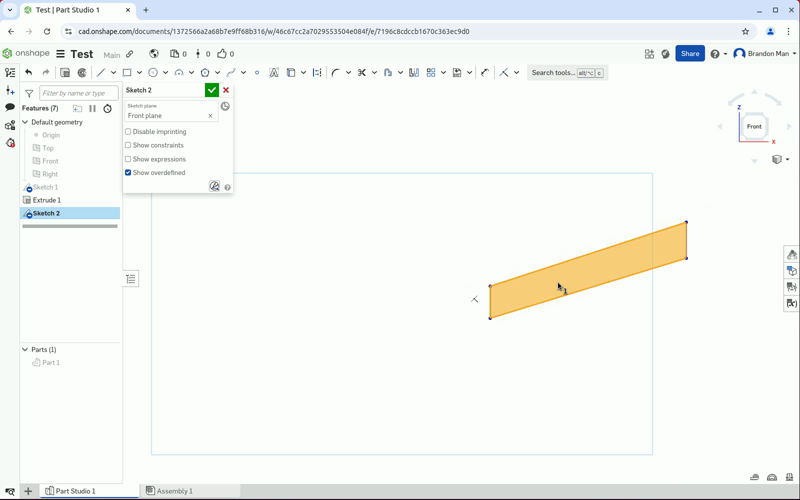
scroll(-6)
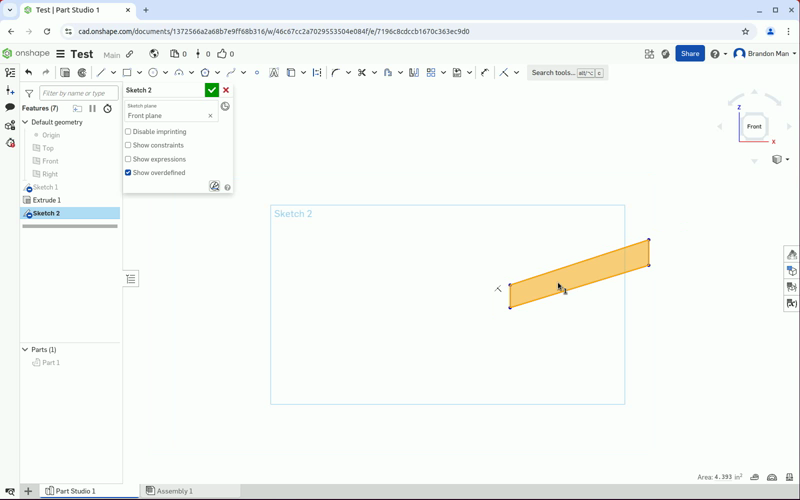
scroll(-6)
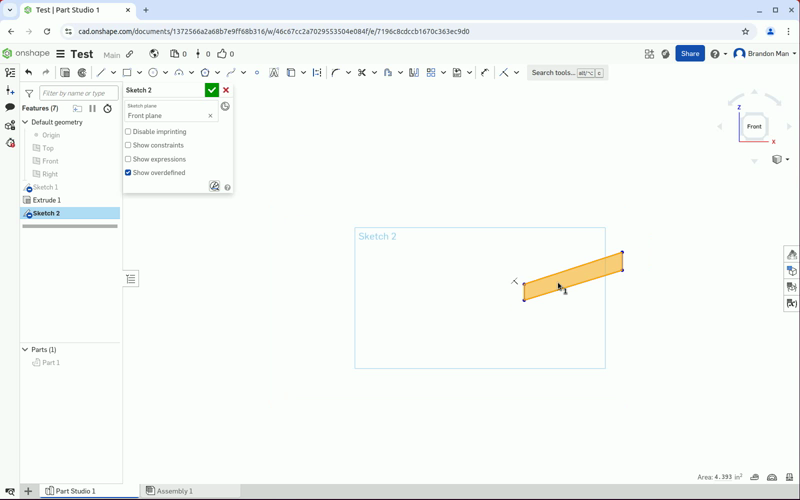
scroll(-6)
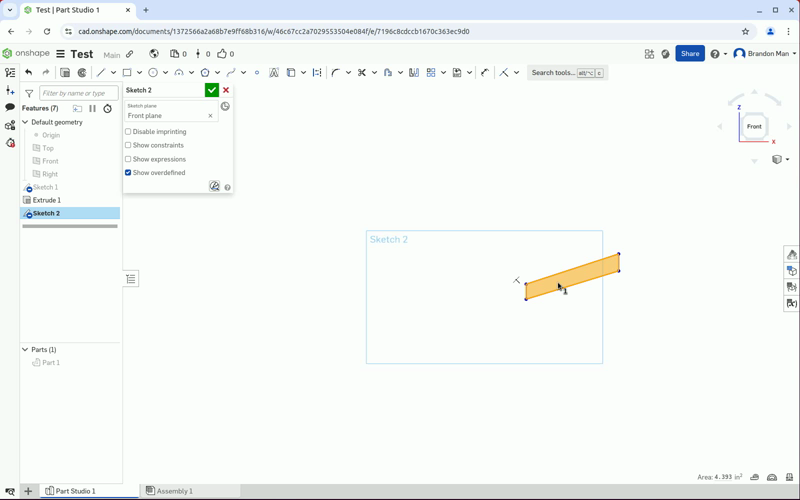
scroll(-6)
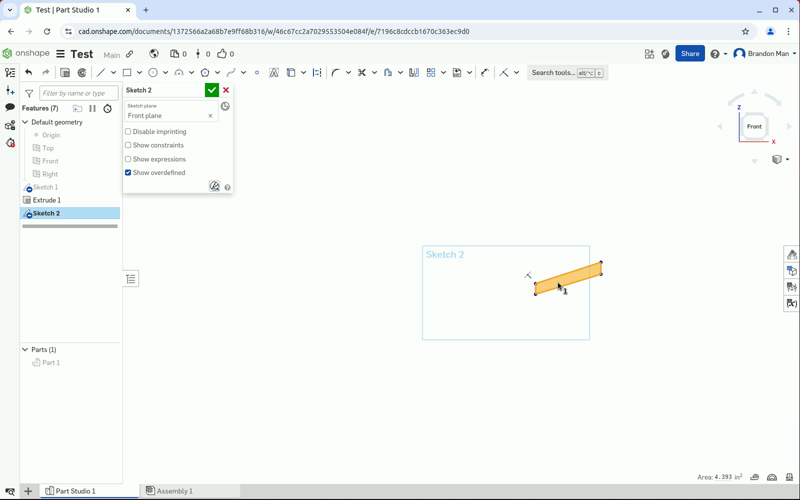
scroll(-6)
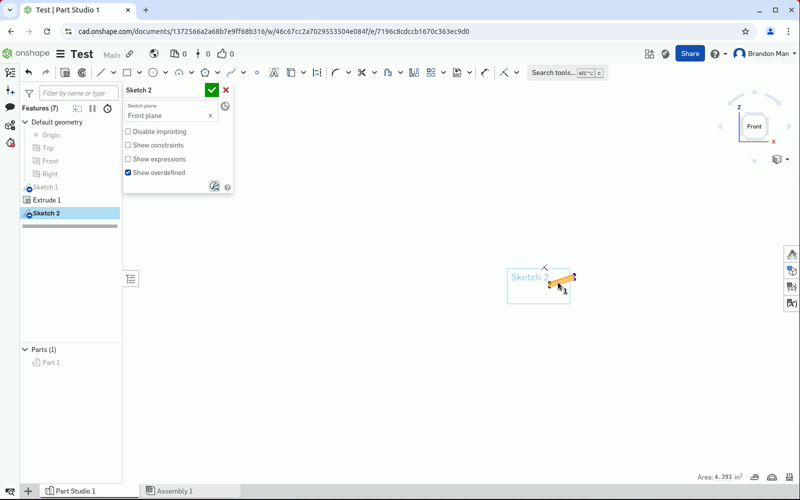
mouse_move(73, 352)
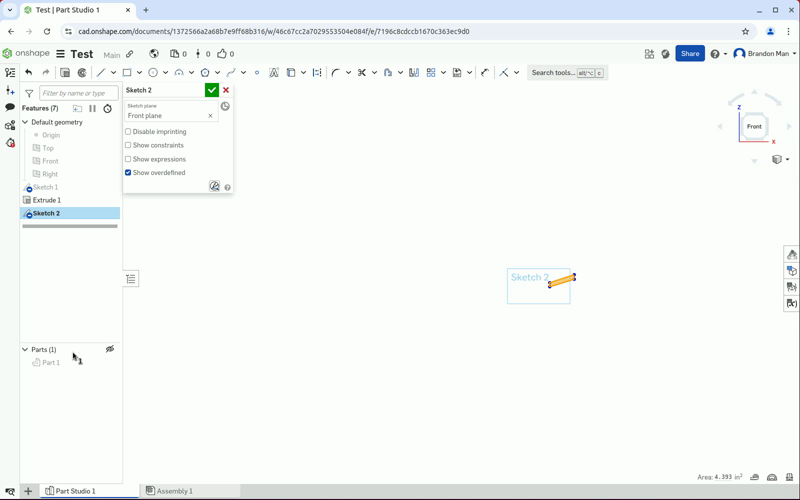
key(shift+y)
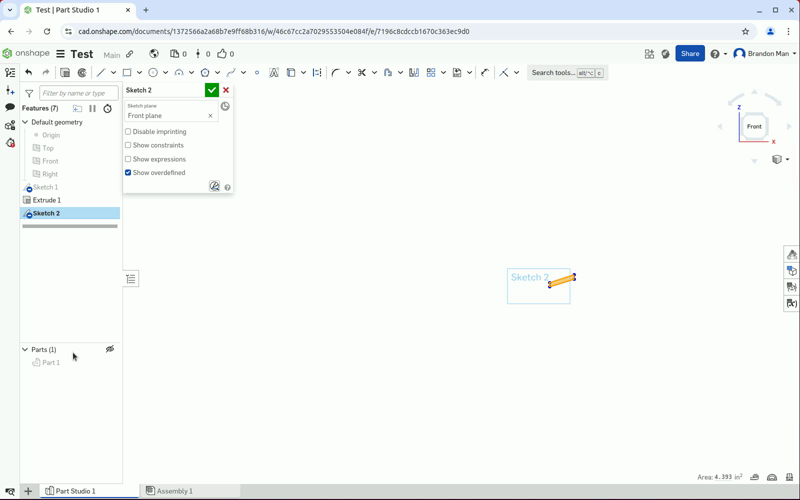
key(shift+e)
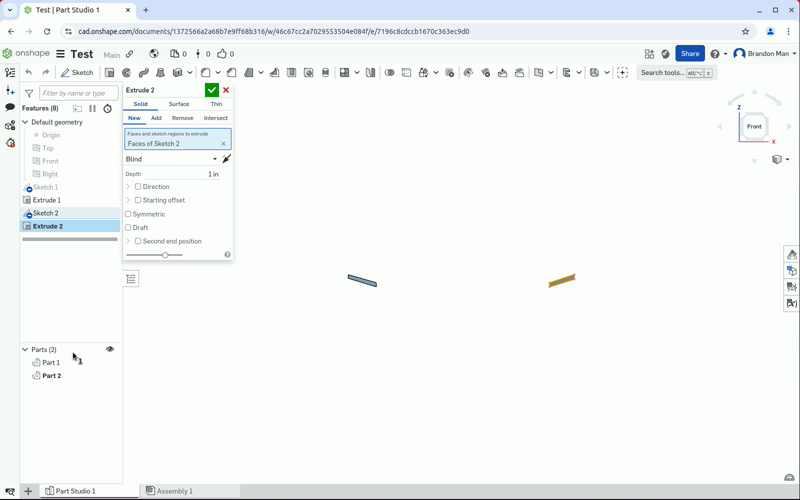
mouse_move(143, 106)
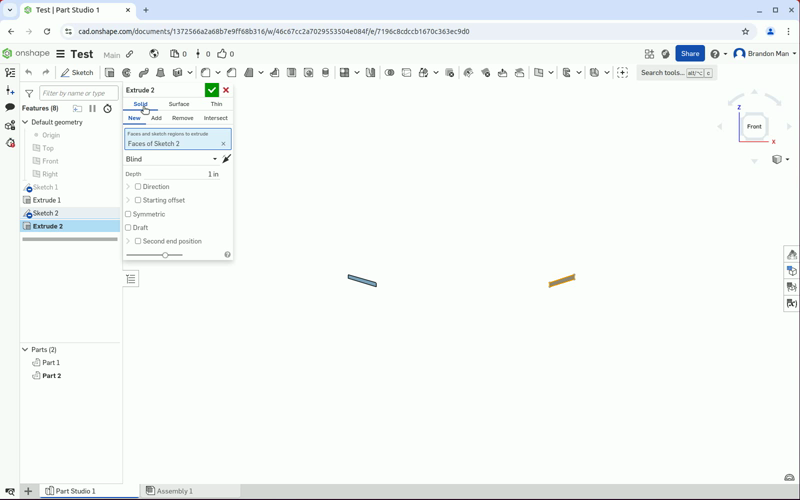
click(143, 106)
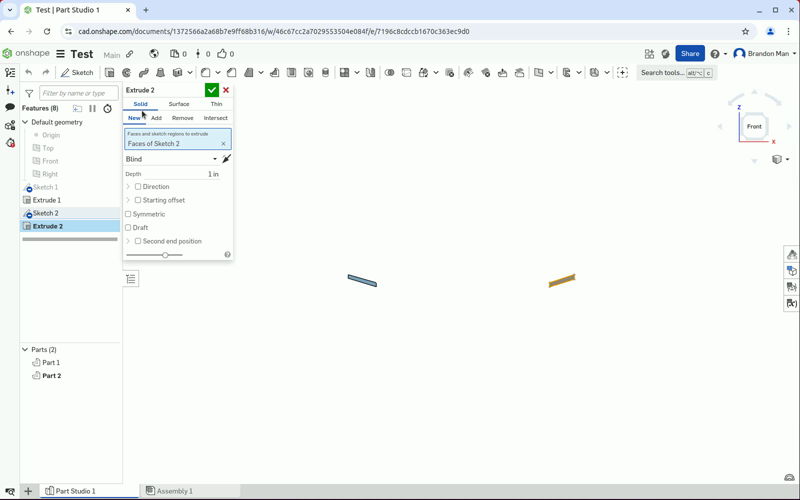
mouse_move(137, 120)
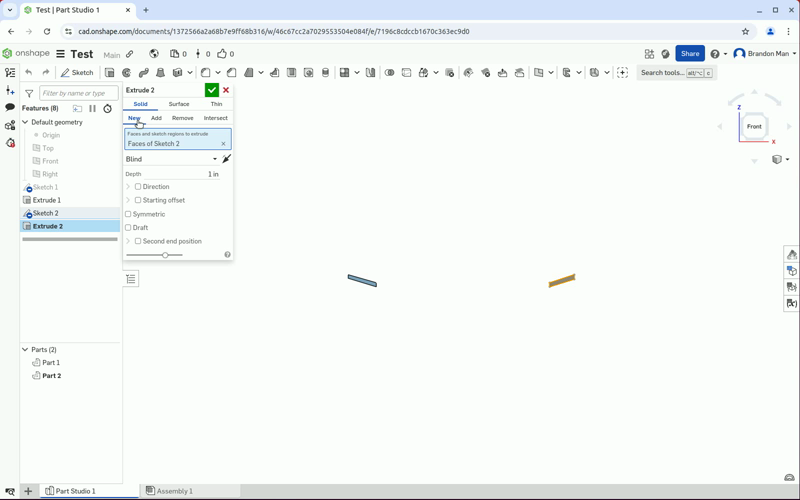
click(137, 120)
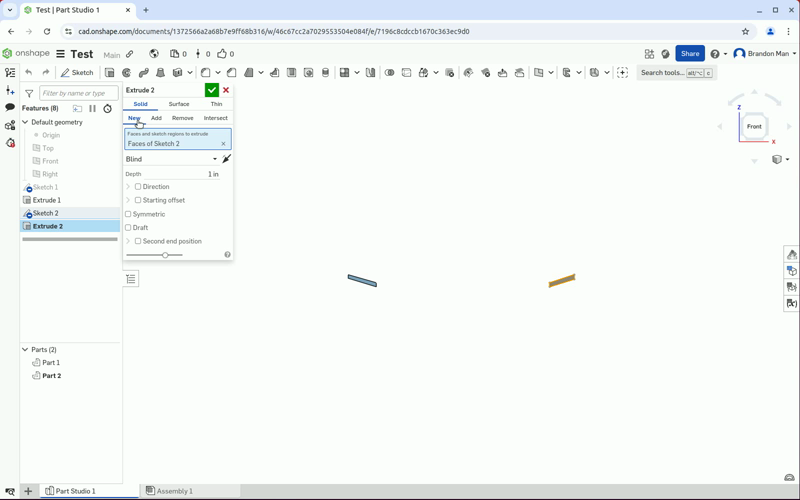
key(tab, 4)
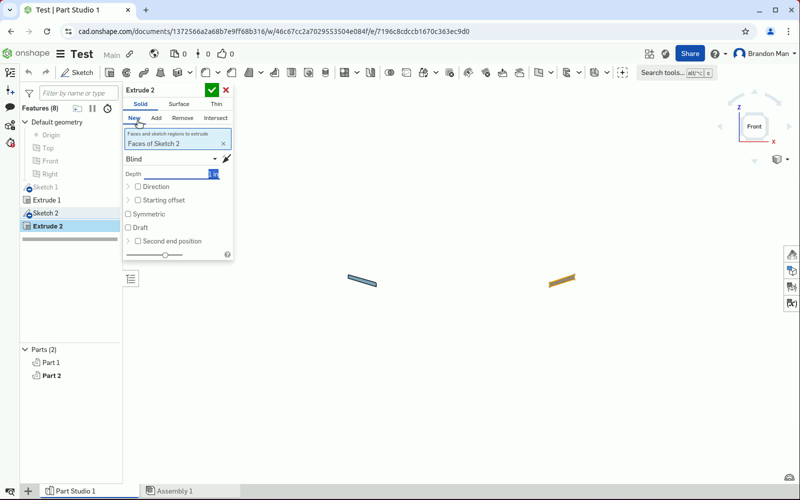
text(8.666)
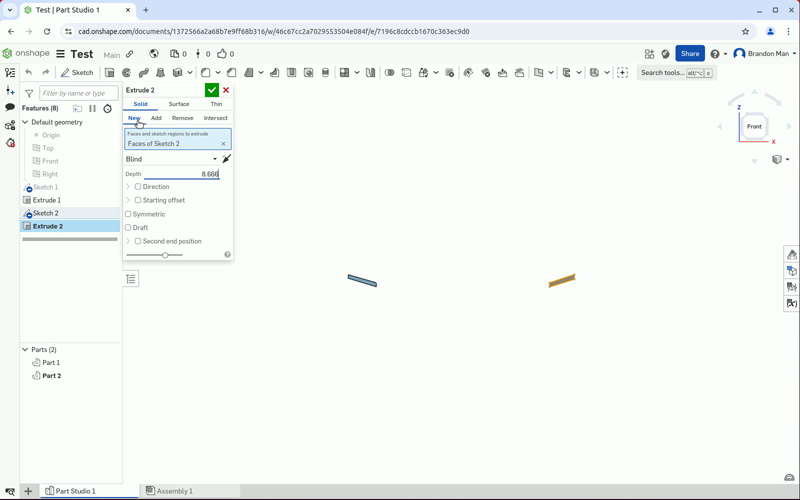
key(enter)
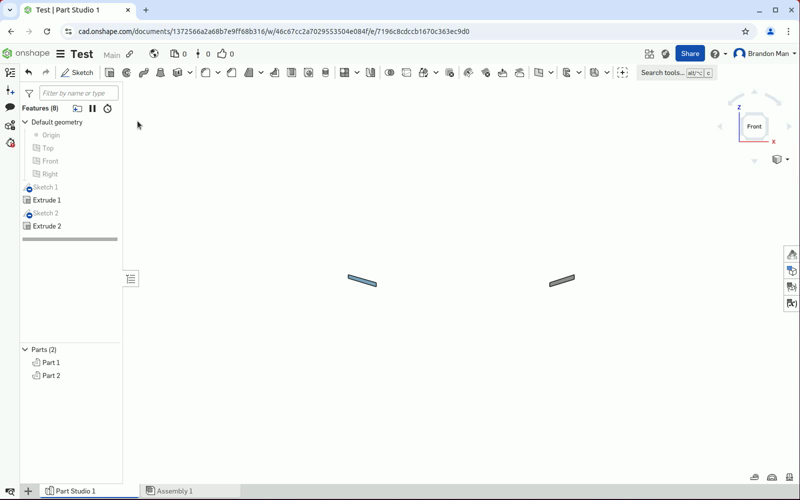
key(shift+h)
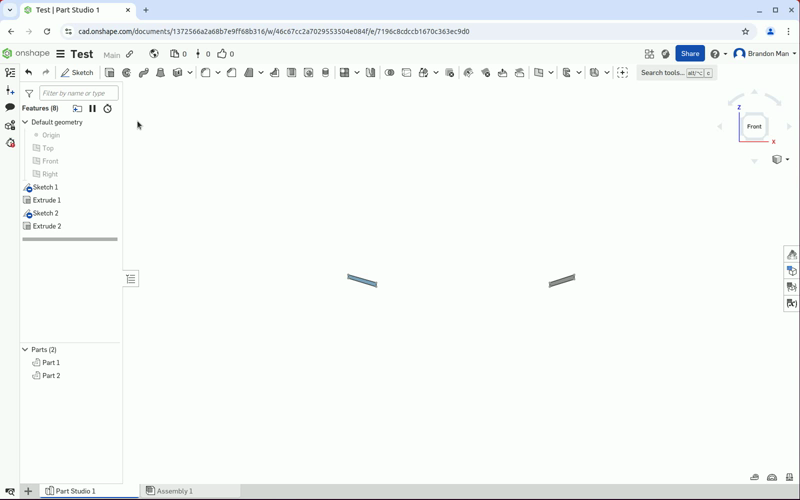
key(shift+h)
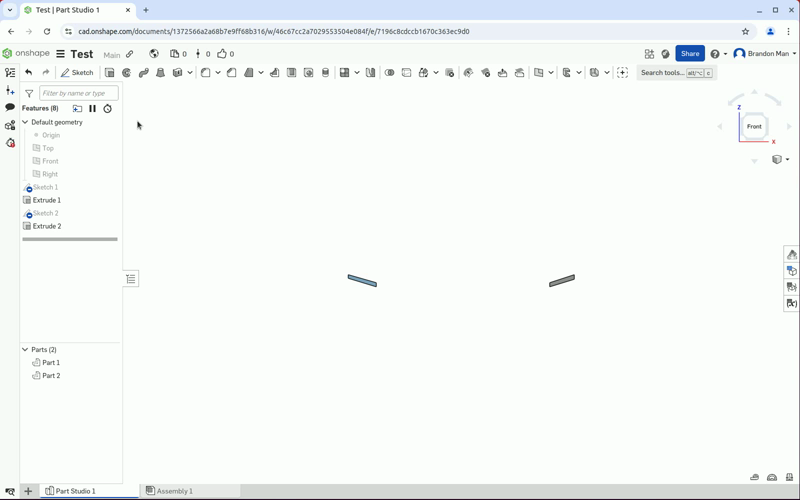
mouse_move(73, 189)
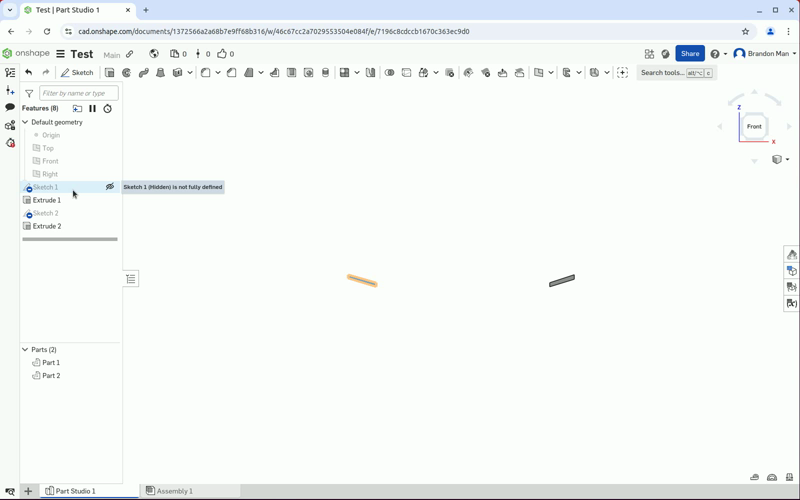
click(73, 189)
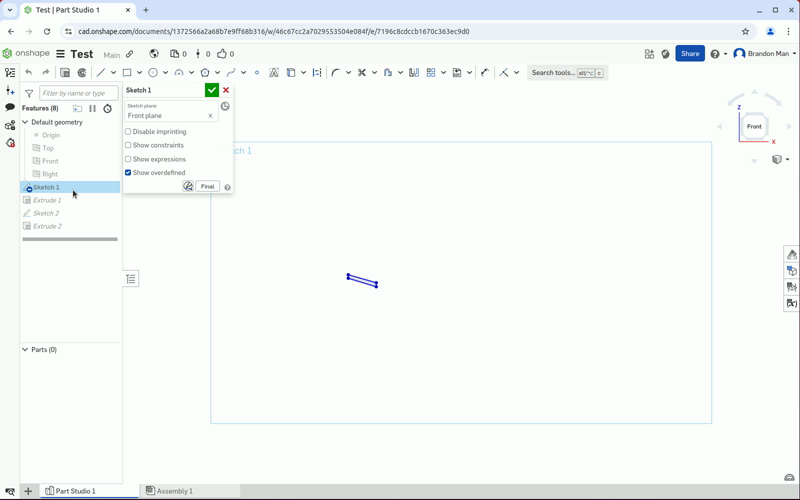
mouse_move(229, 92)
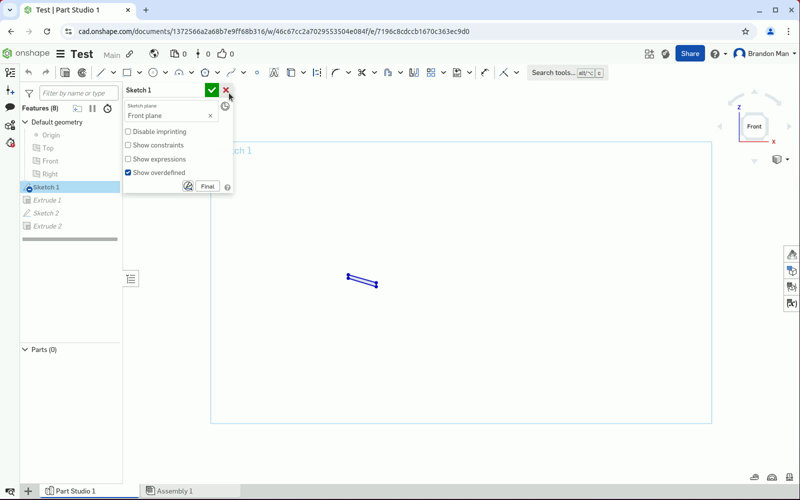
click(229, 92)
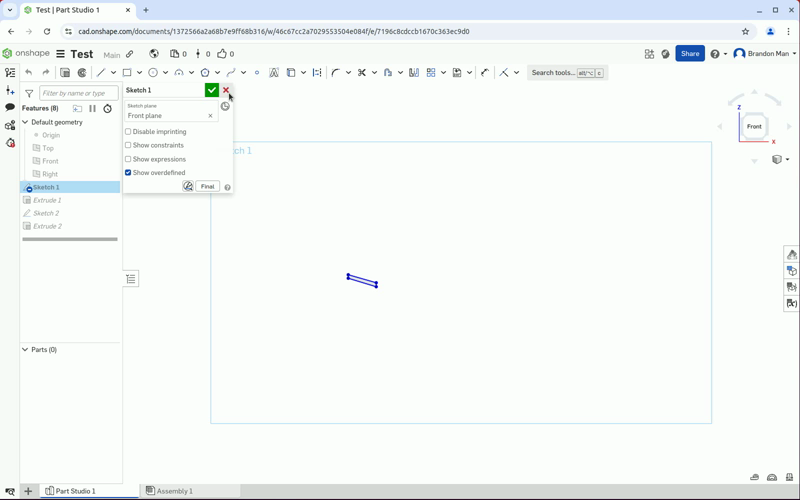
key(shift+s)
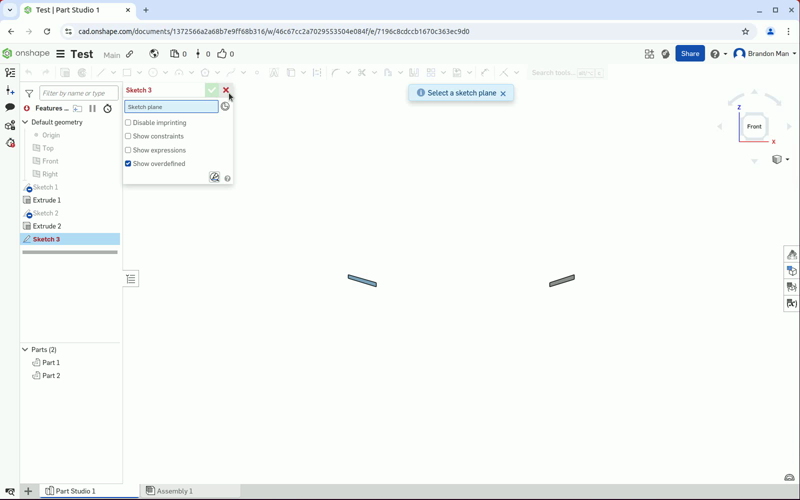
mouse_move(73, 163)
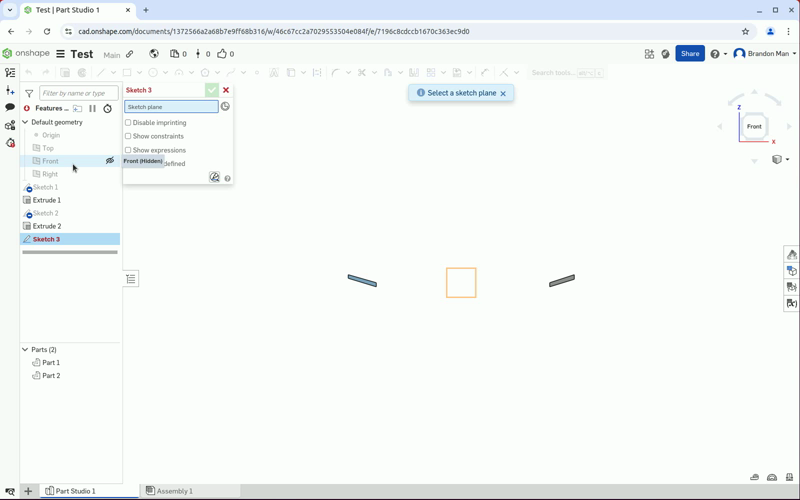
click(73, 163)
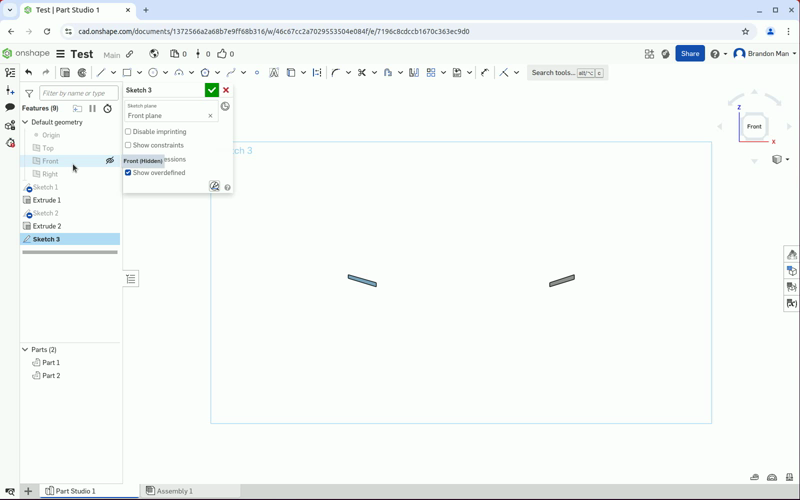
mouse_move(73, 352)
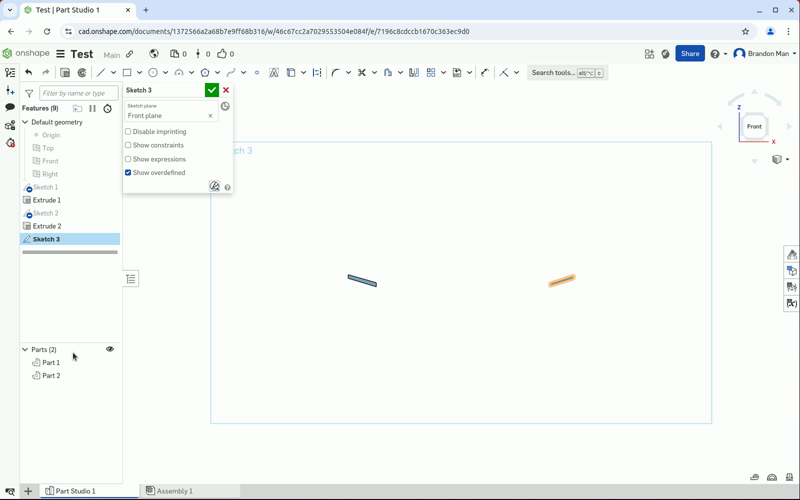
key(y)
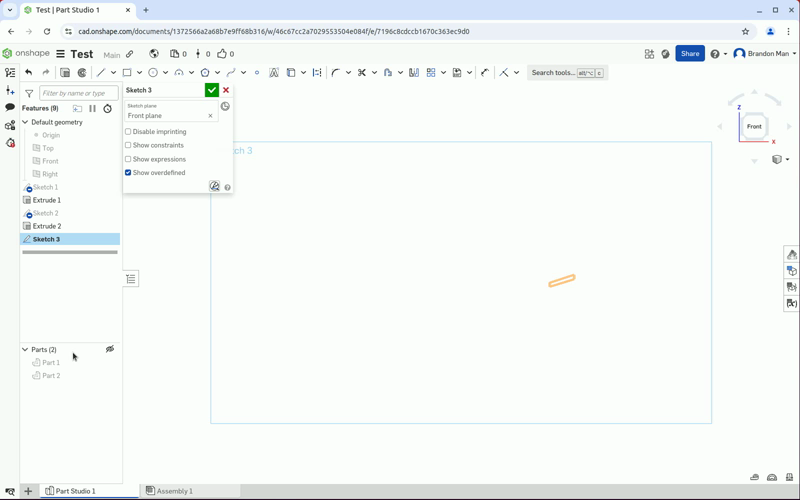
key(l)
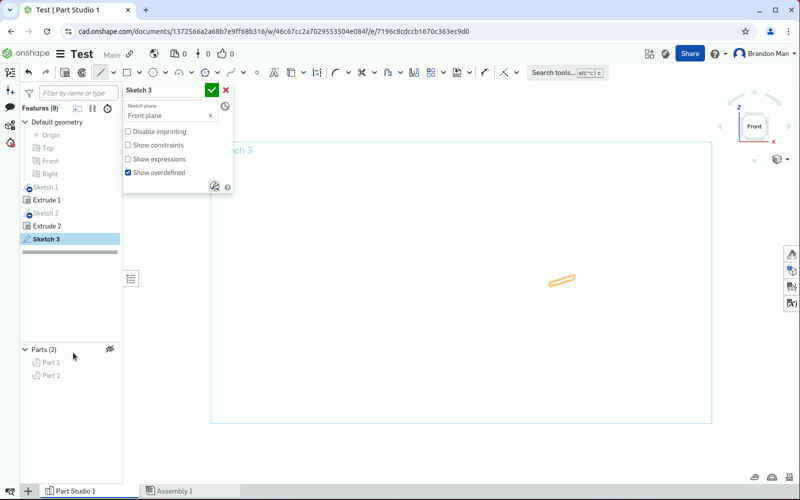
key_down(shift)
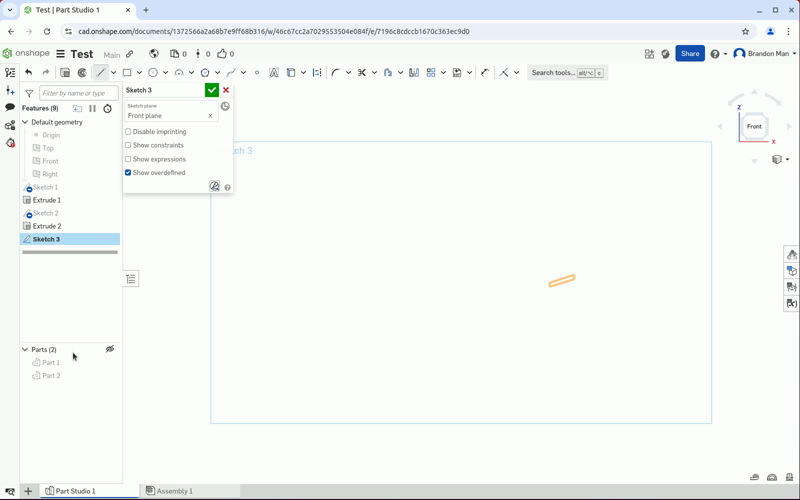
mouse_move(375, 286)
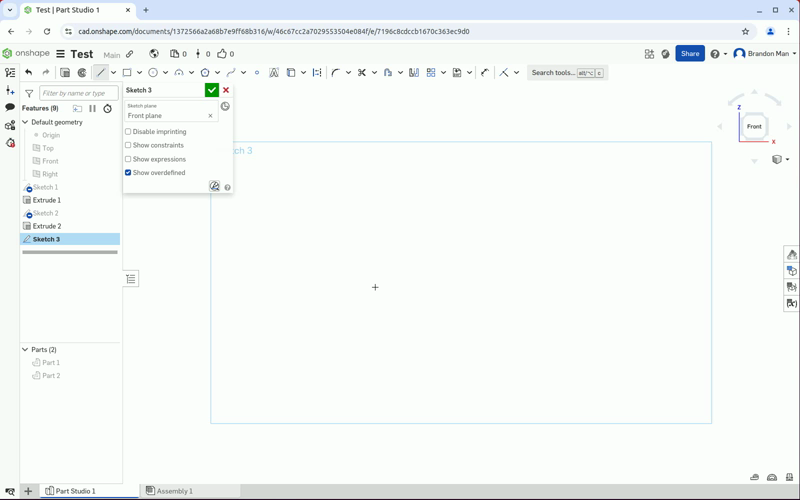
click(375, 286)
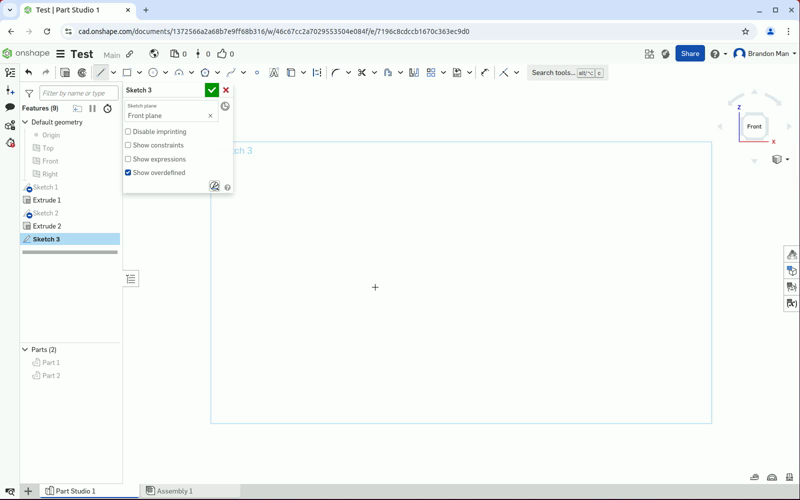
key_up(shift)
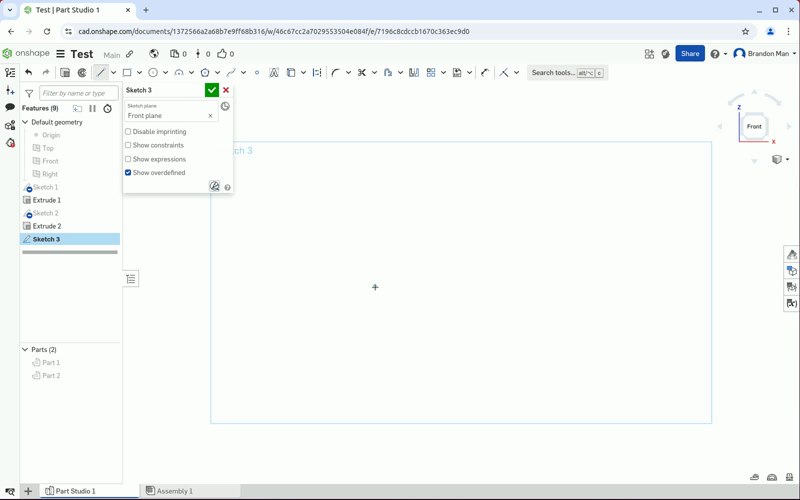
key_down(shift)
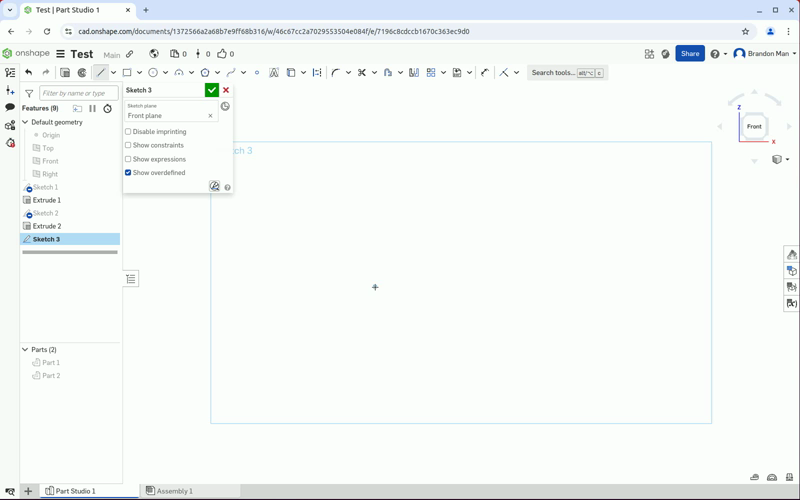
mouse_move(549, 286)
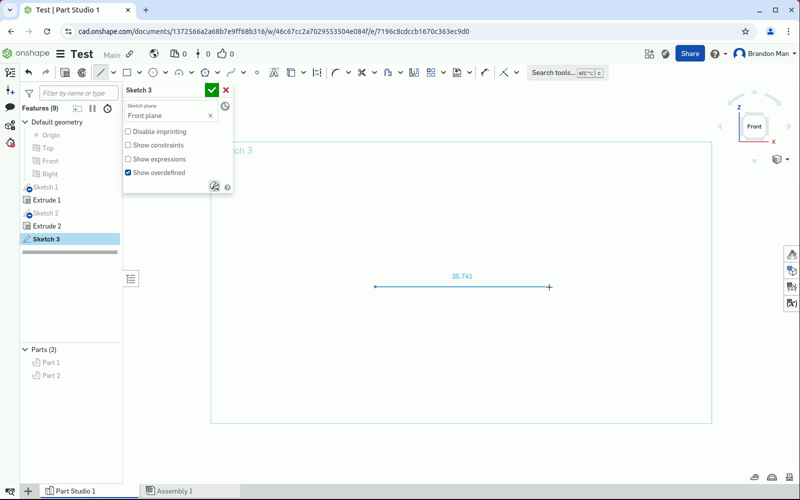
click(549, 286)
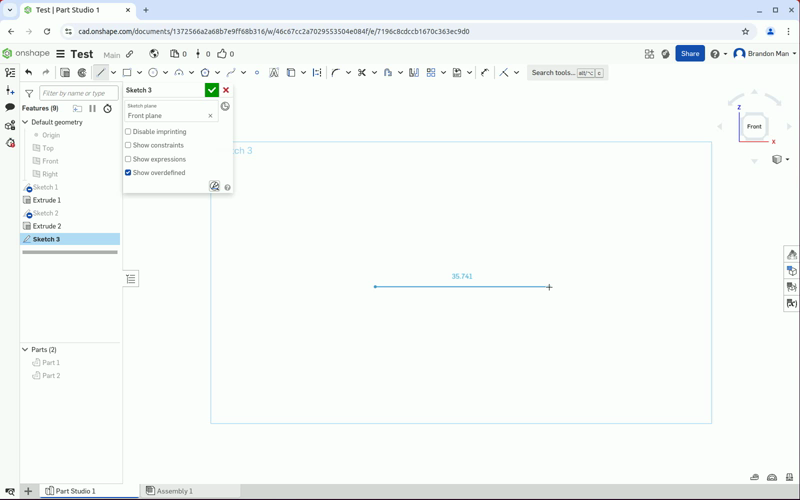
key_up(shift)
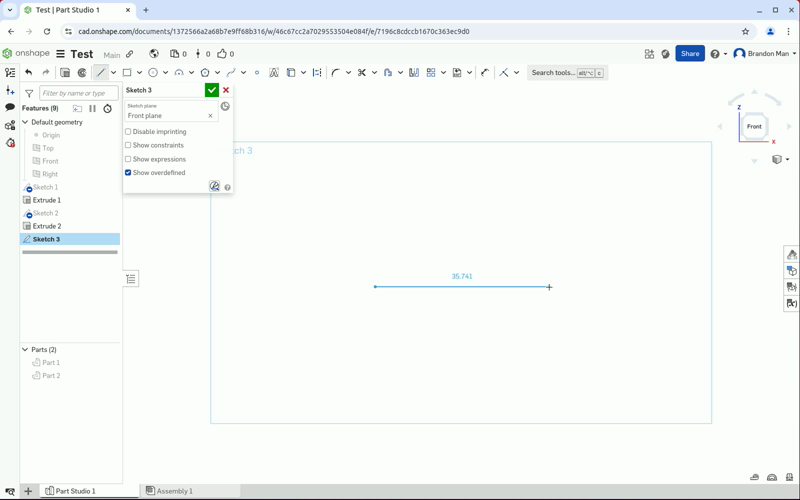
key_down(shift)
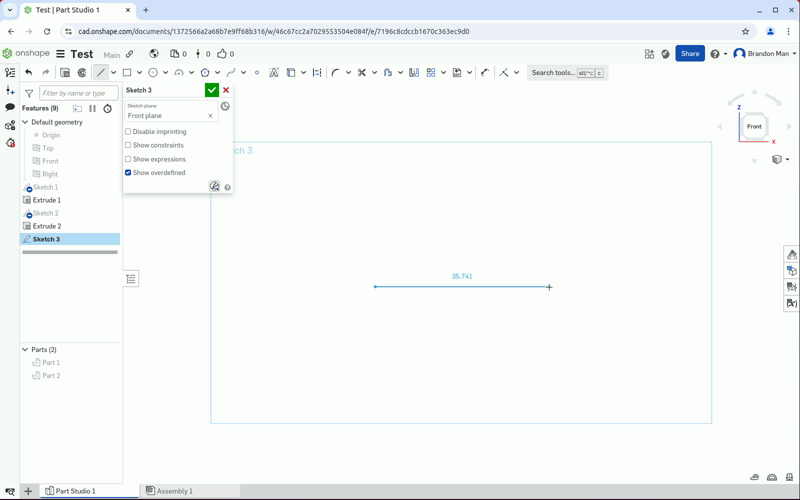
mouse_move(579, 286)
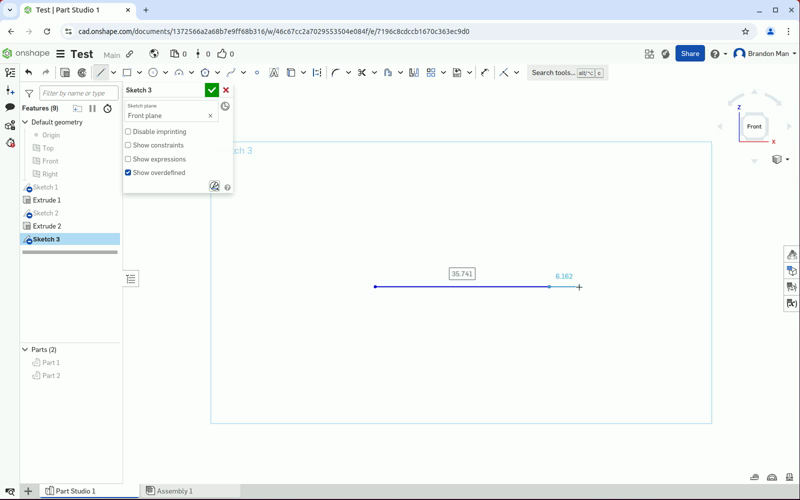
mouse_move(549, 282)
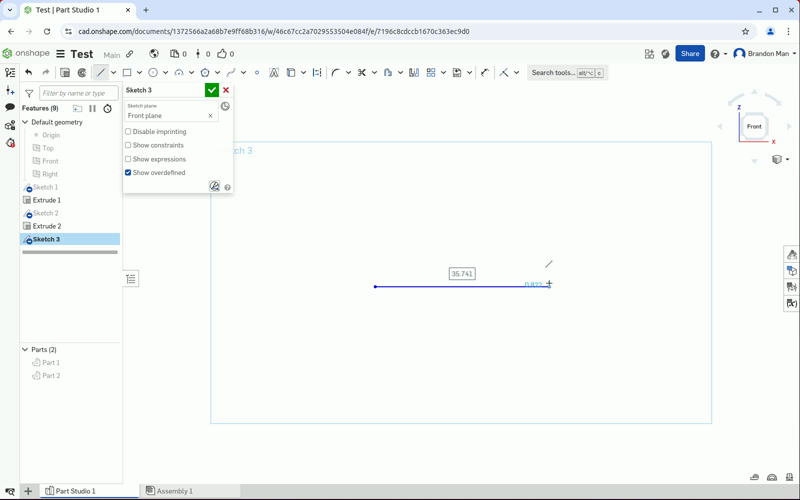
scroll(6)
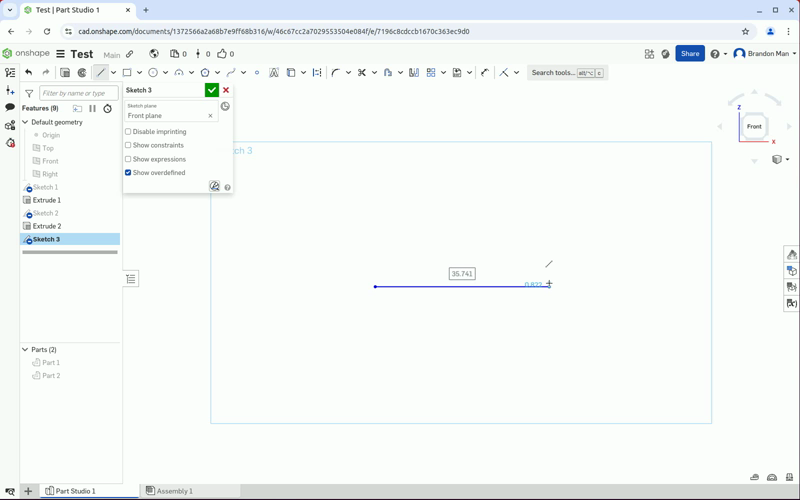
scroll(6)
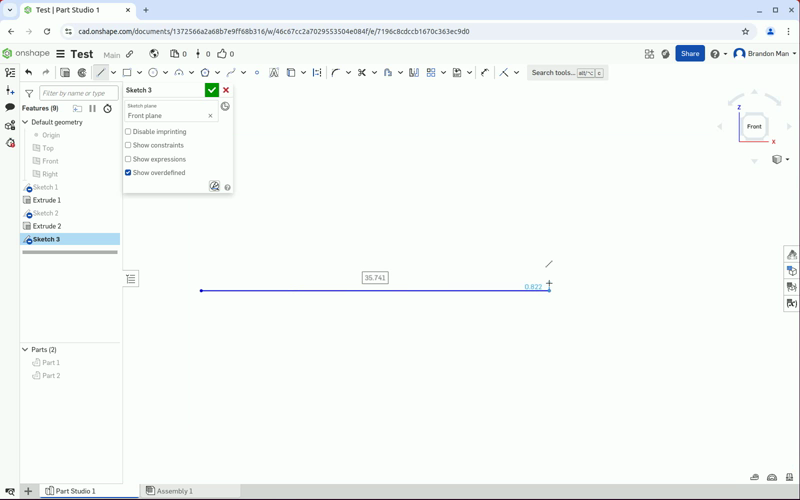
scroll(6)
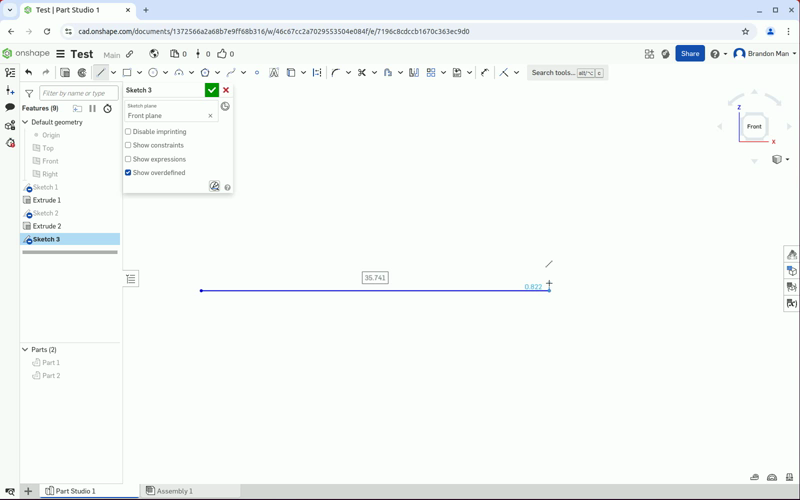
scroll(6)
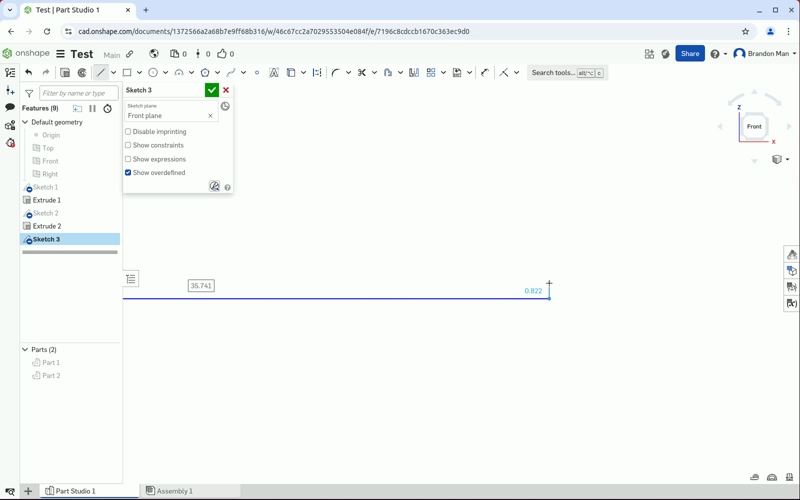
scroll(6)
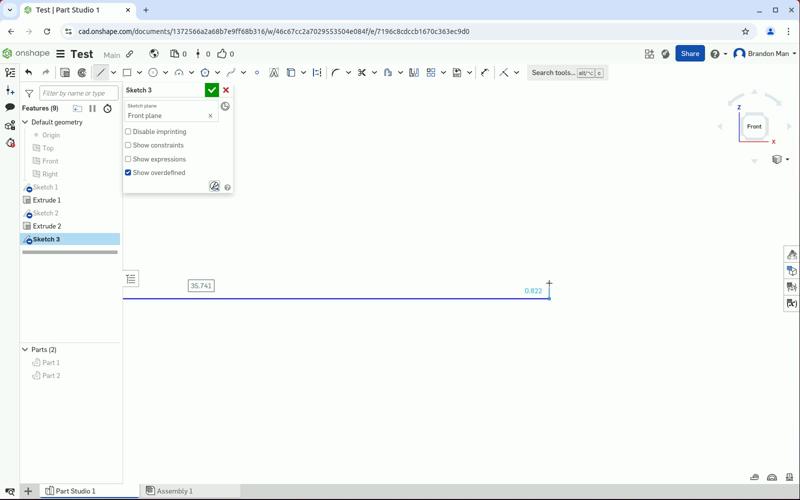
scroll(6)
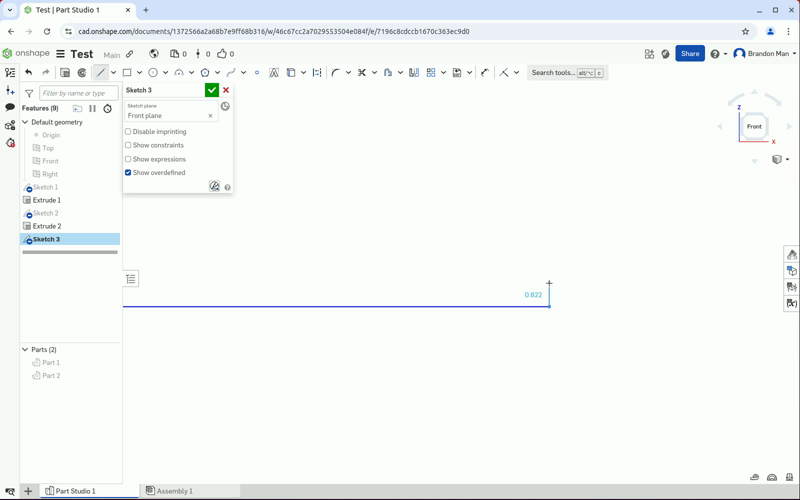
scroll(6)
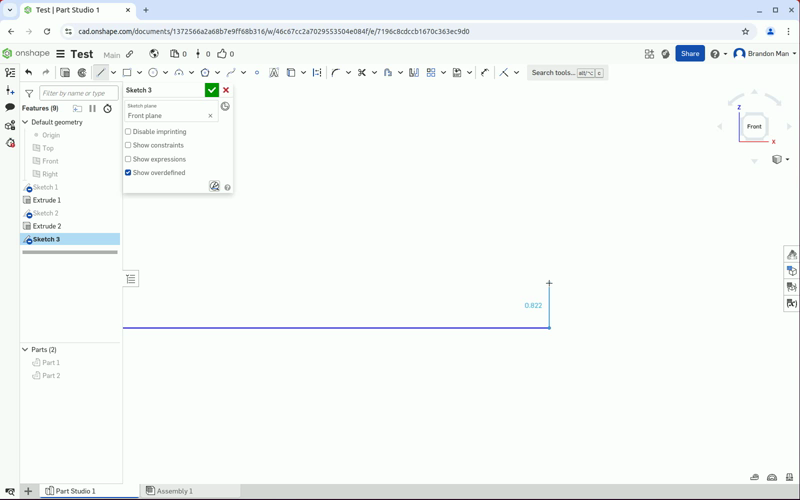
click(549, 282)
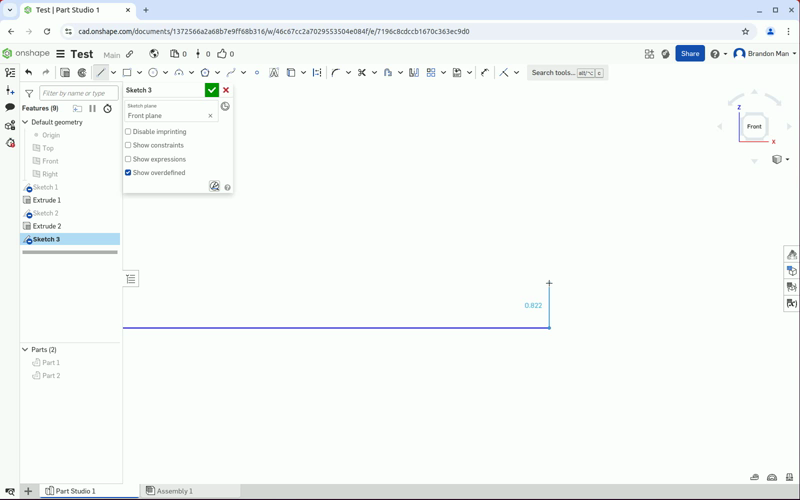
scroll(-6)
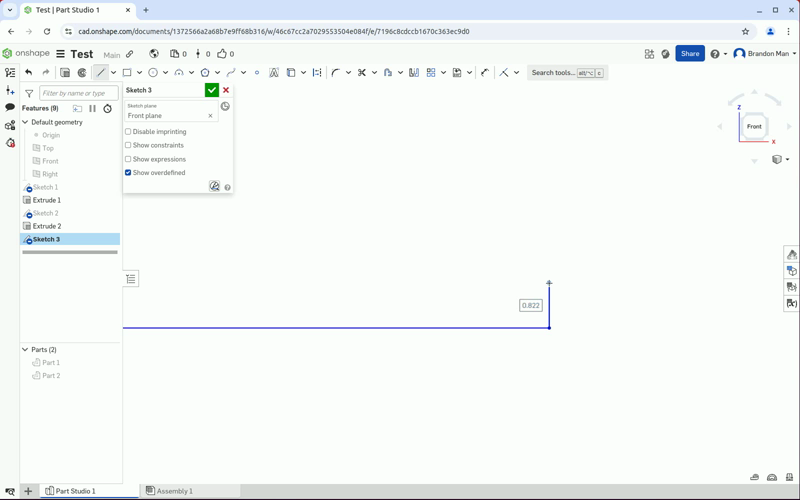
scroll(-6)
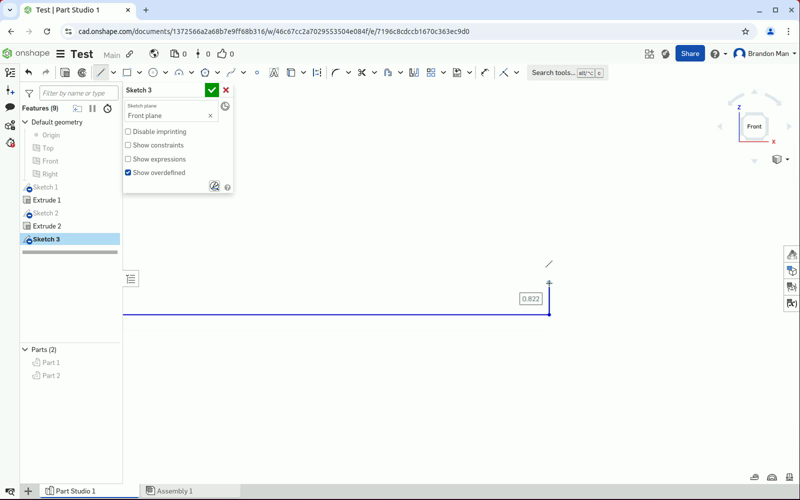
scroll(-6)
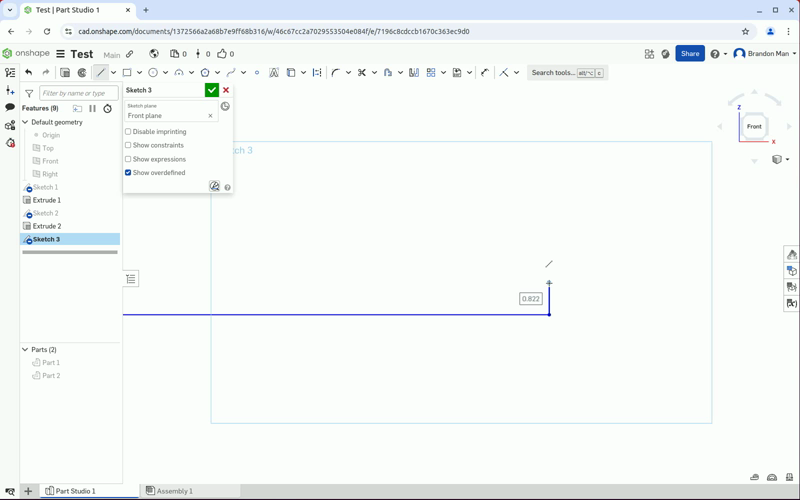
scroll(-6)
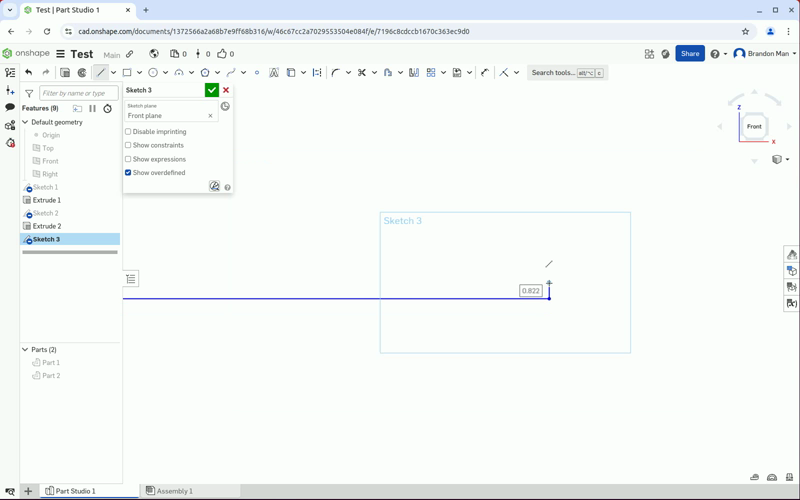
scroll(-6)
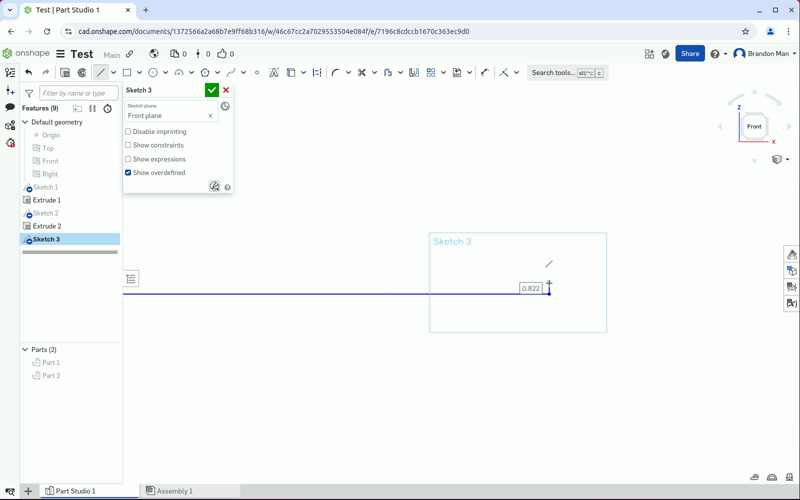
scroll(-6)
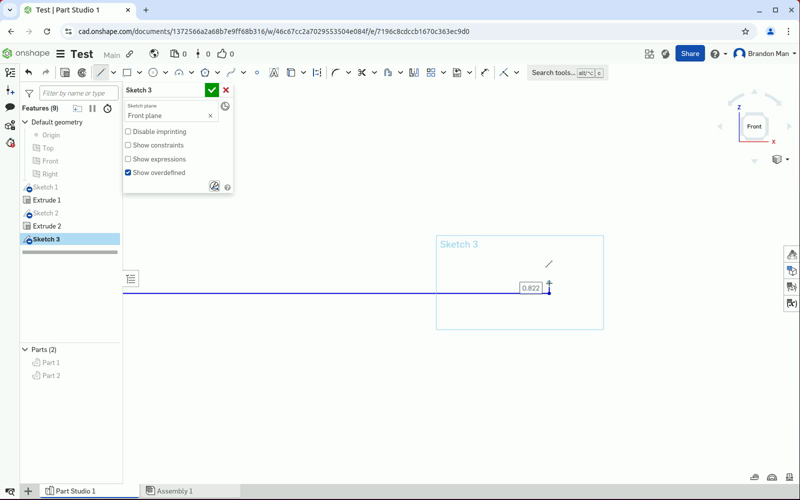
scroll(-6)
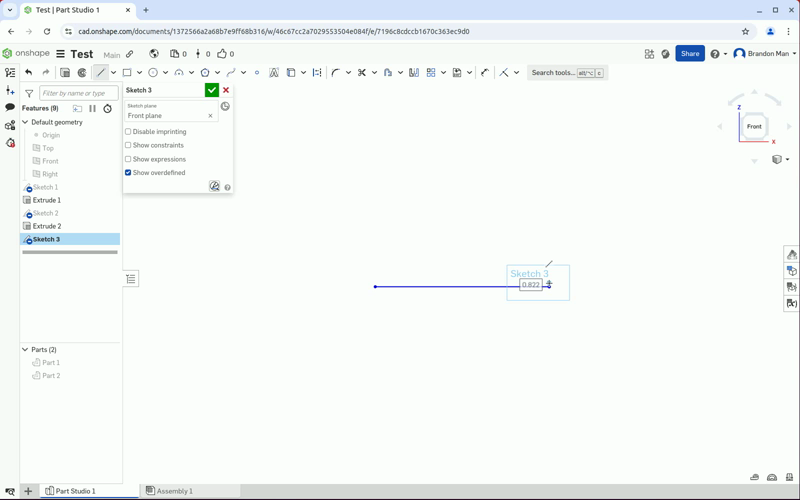
key_up(shift)
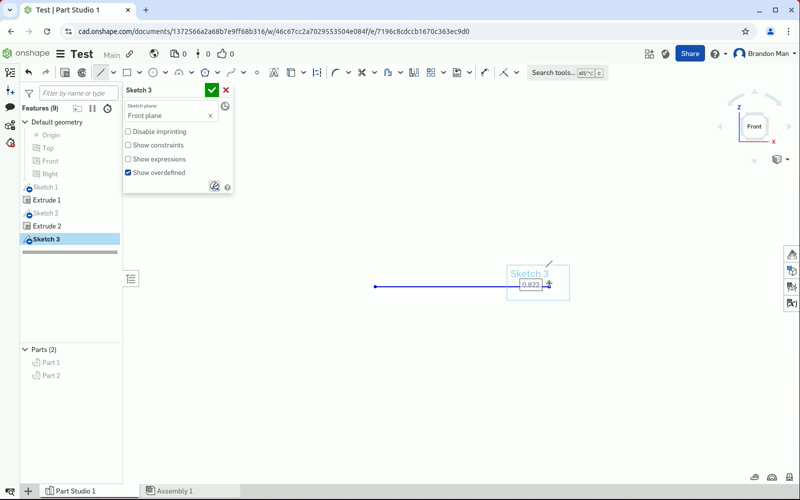
key_down(shift)
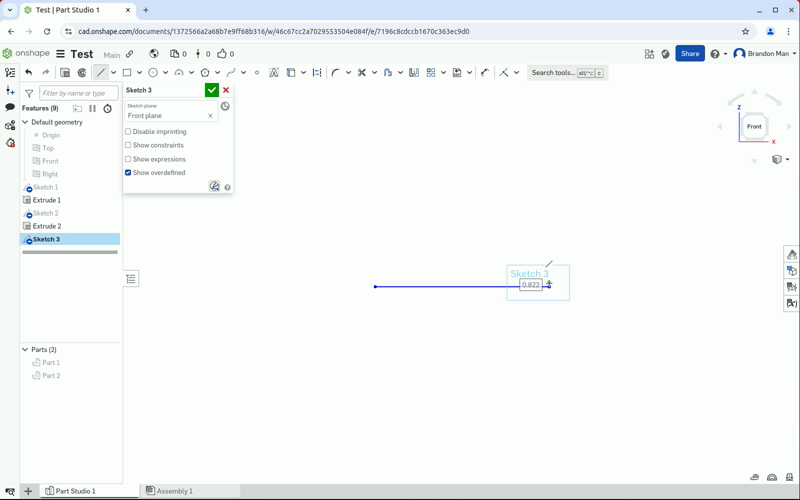
mouse_move(375, 282)
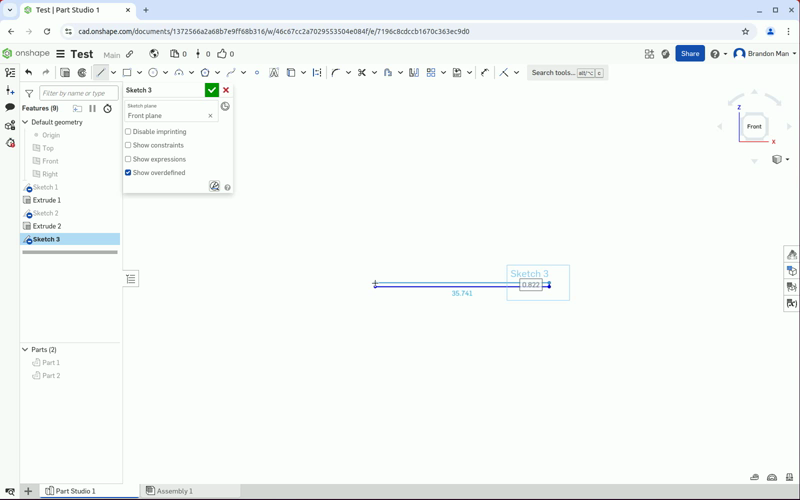
scroll(6)
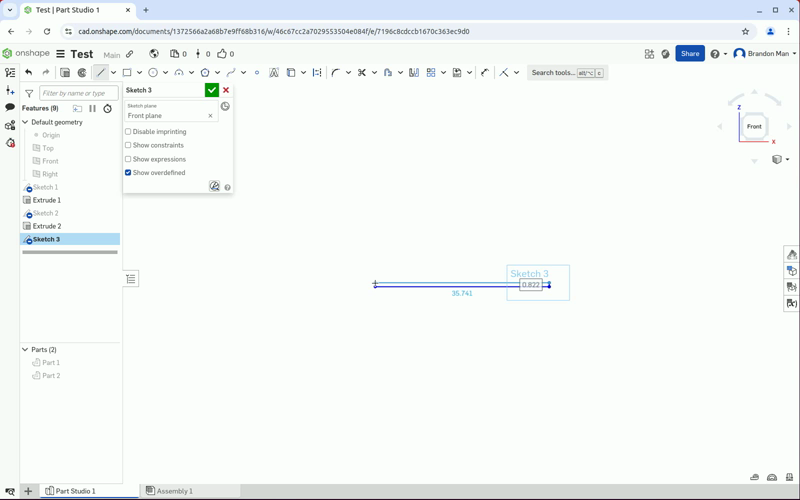
scroll(6)
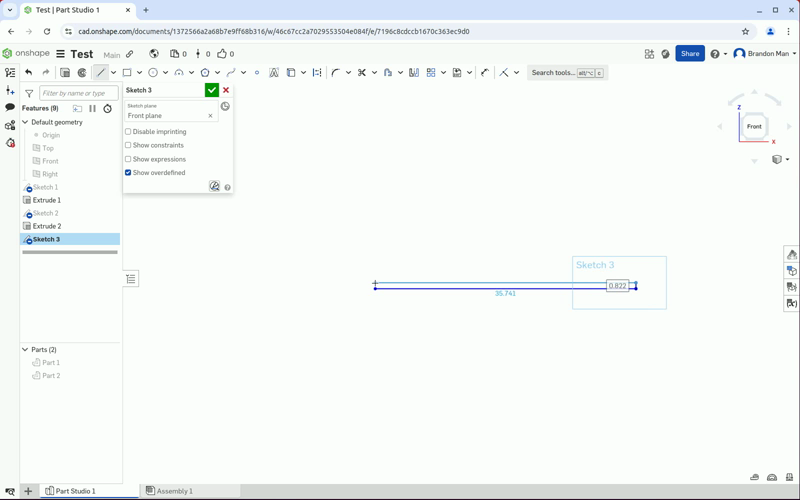
scroll(6)
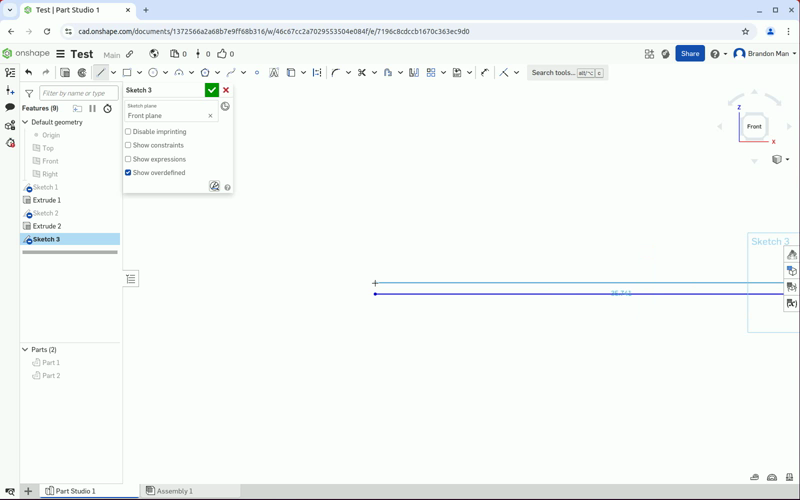
scroll(6)
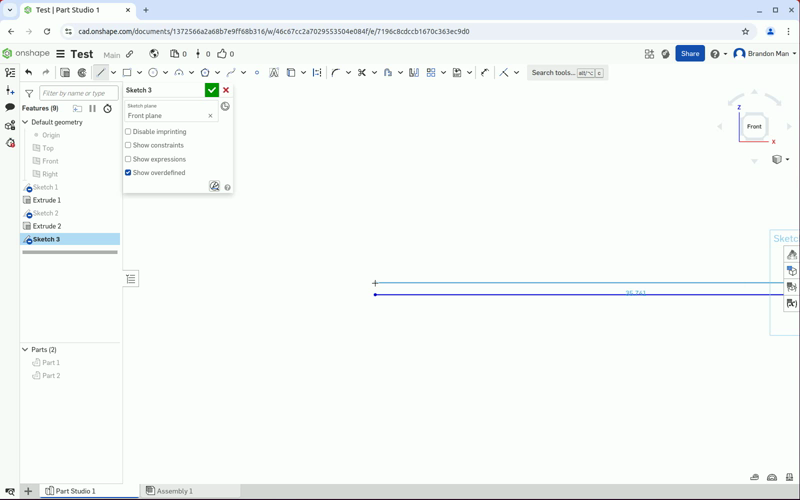
scroll(6)
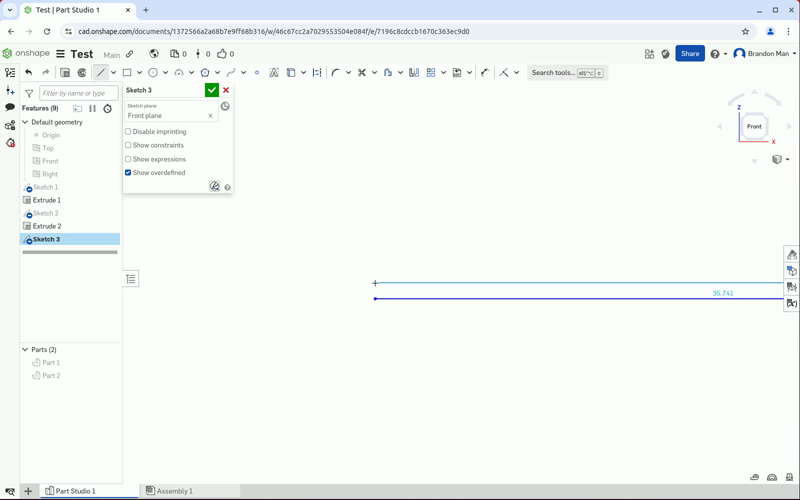
scroll(6)
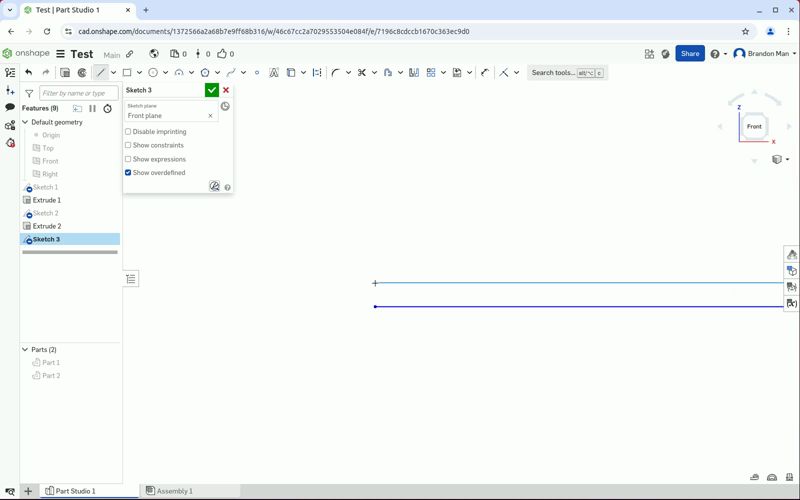
scroll(6)
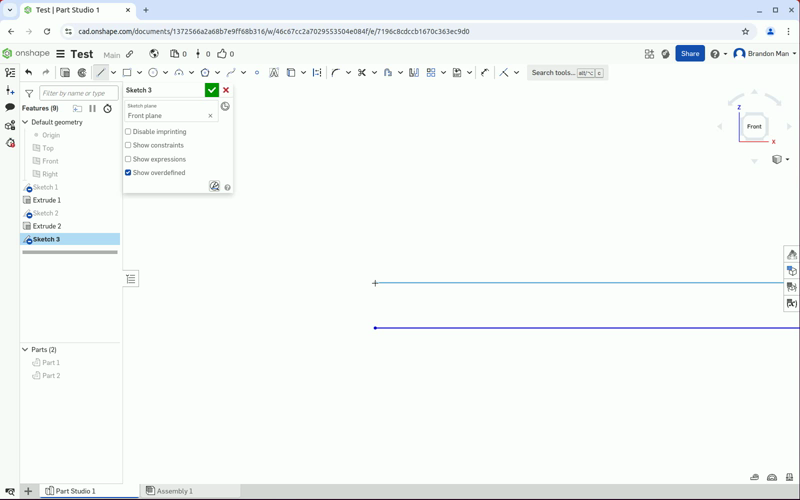
click(375, 282)
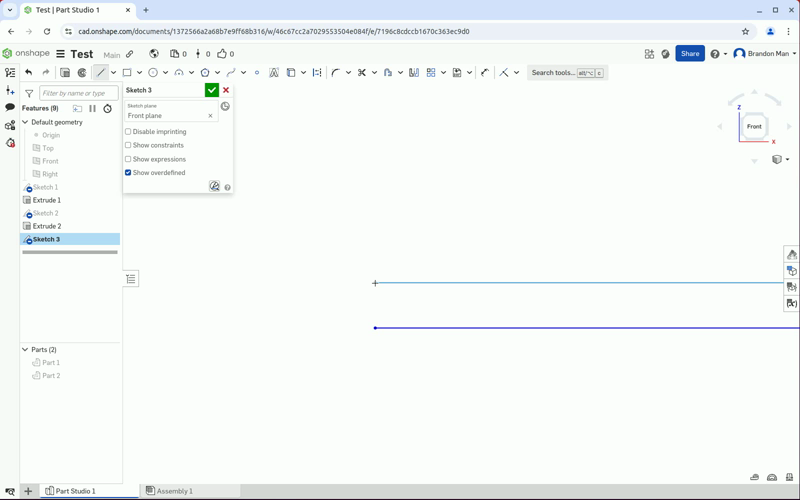
scroll(-6)
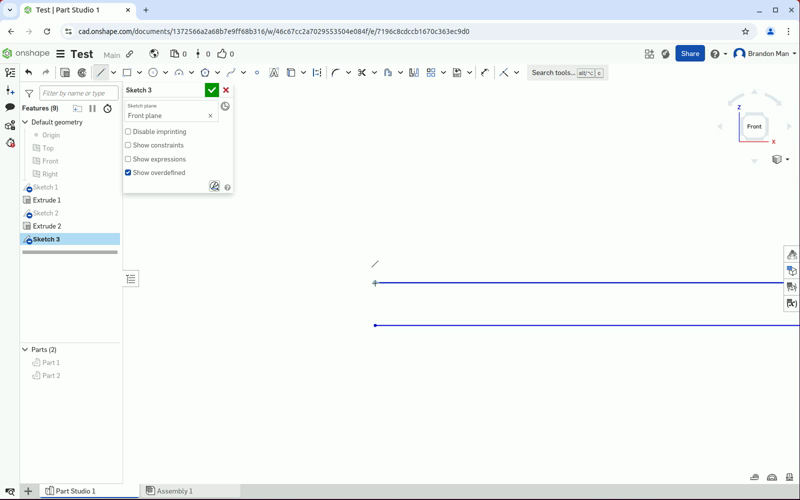
scroll(-6)
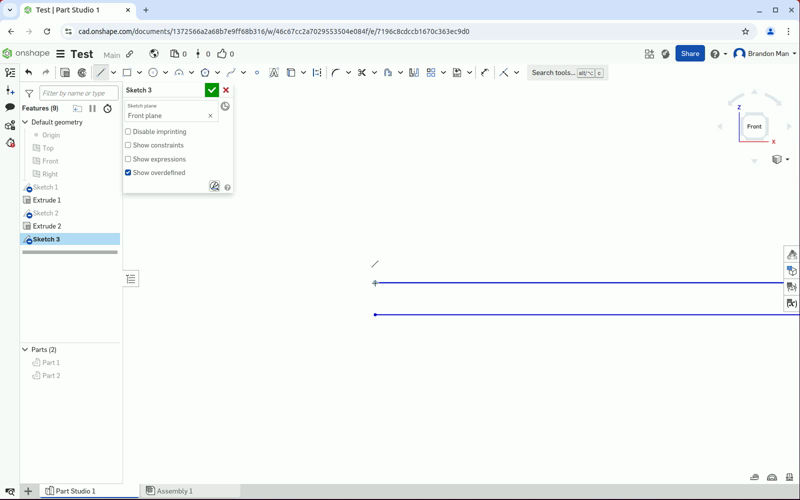
scroll(-6)
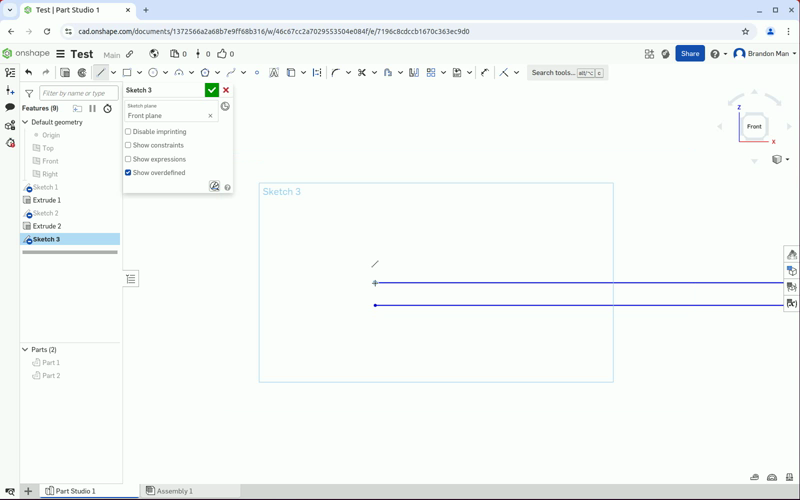
scroll(-6)
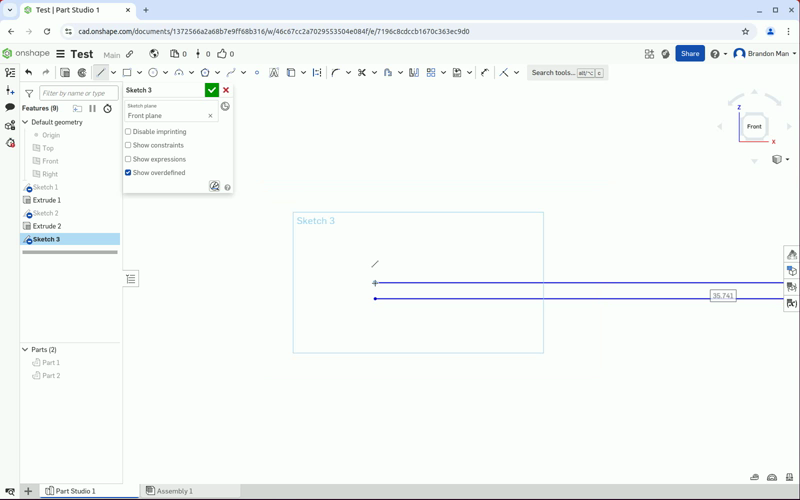
scroll(-6)
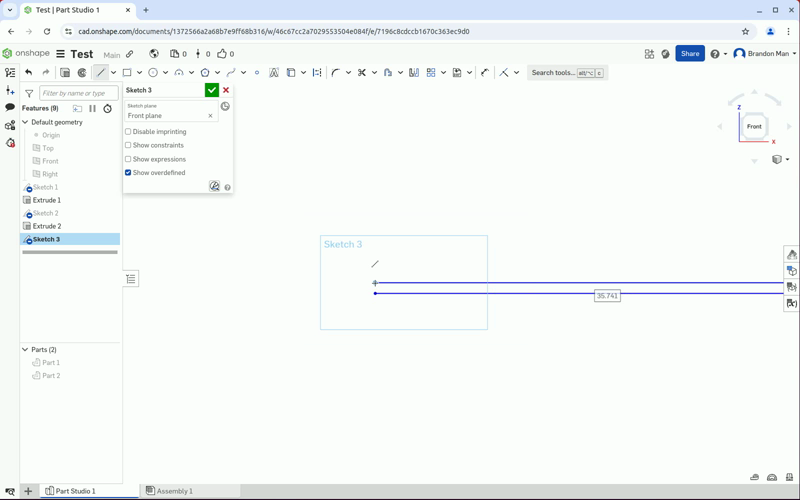
scroll(-6)
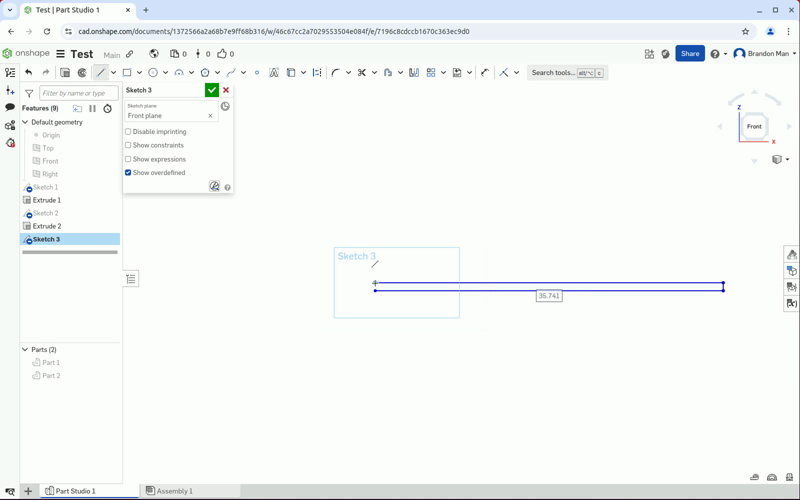
scroll(-6)
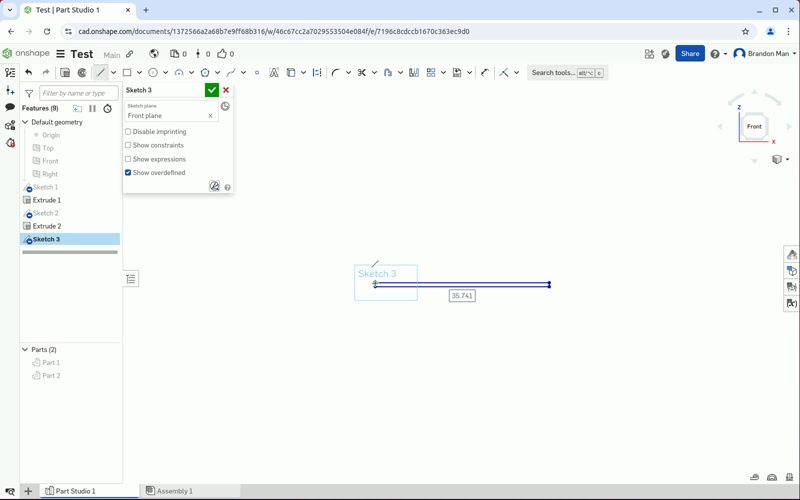
key_up(shift)
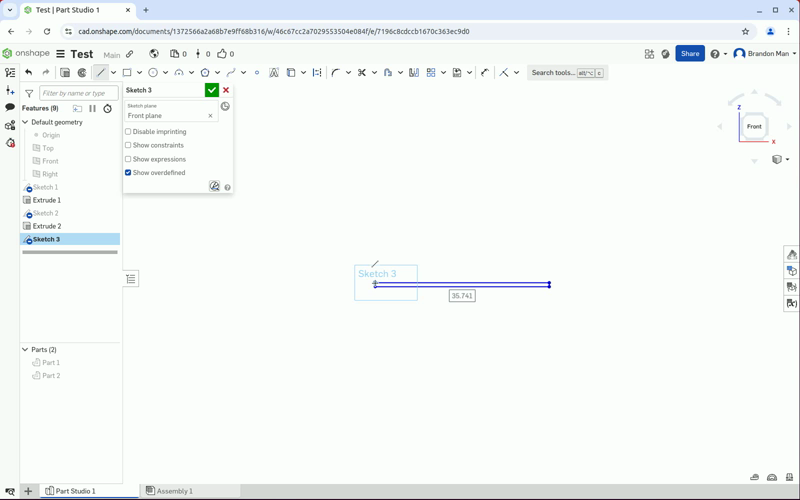
mouse_move(405, 282)
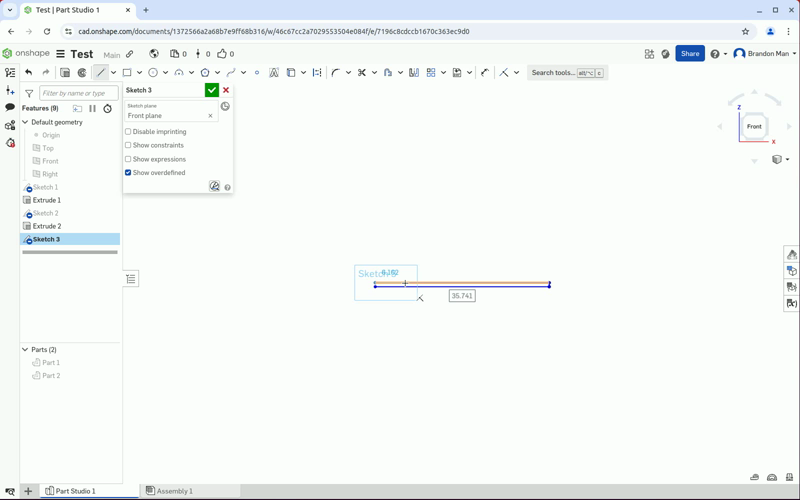
key_down(shift)
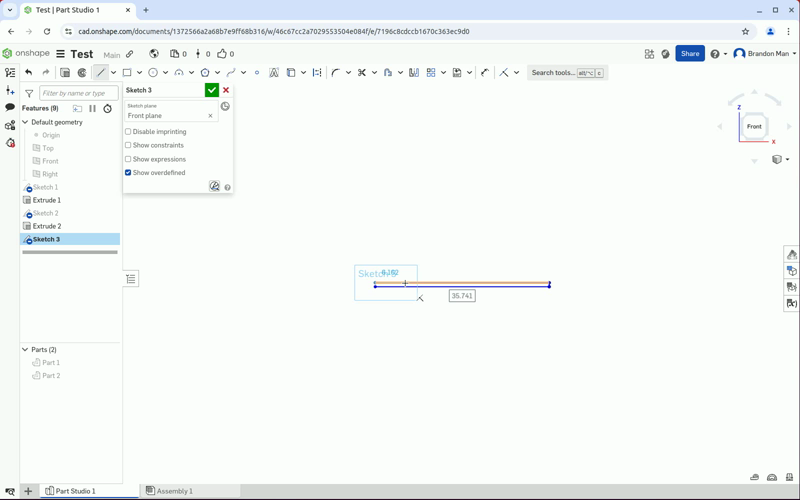
mouse_move(375, 286)
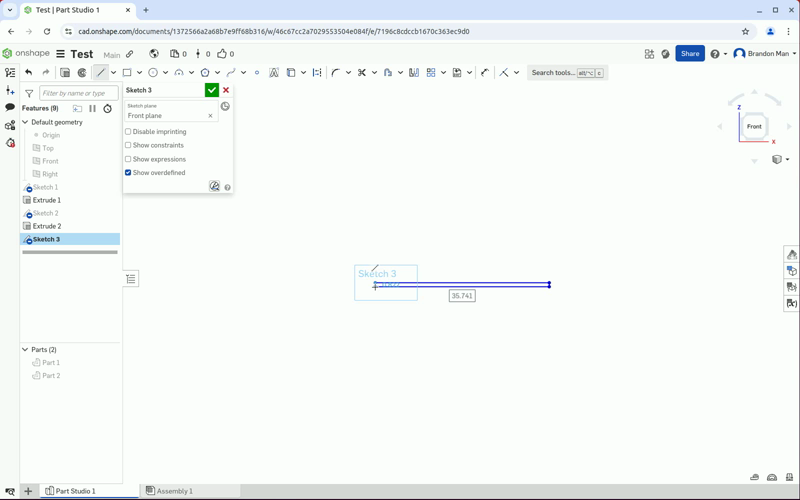
scroll(6)
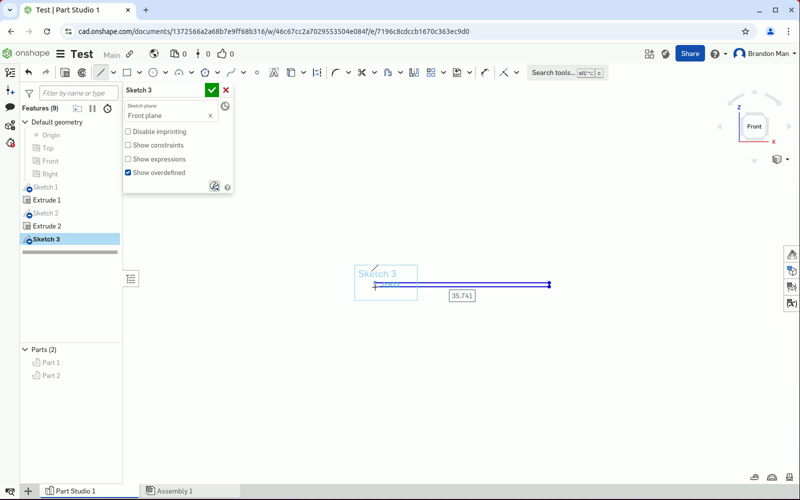
scroll(6)
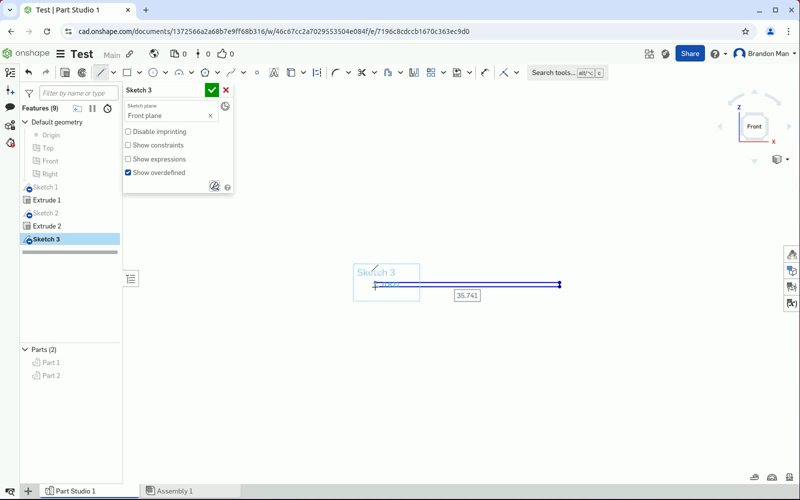
scroll(6)
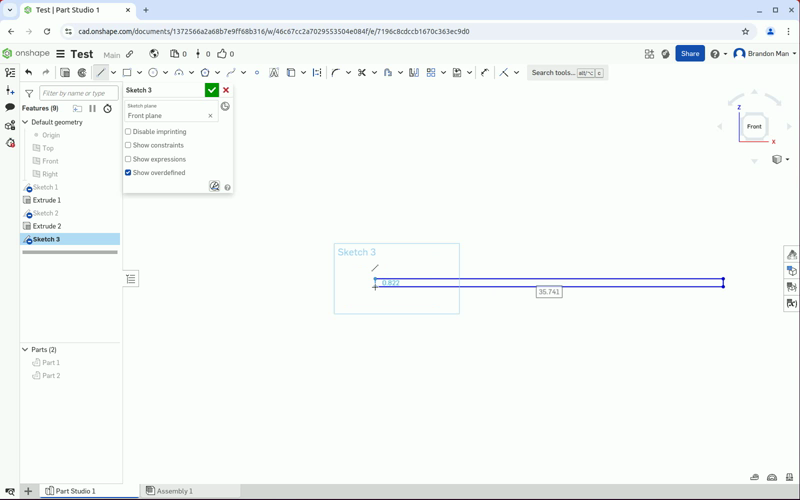
scroll(6)
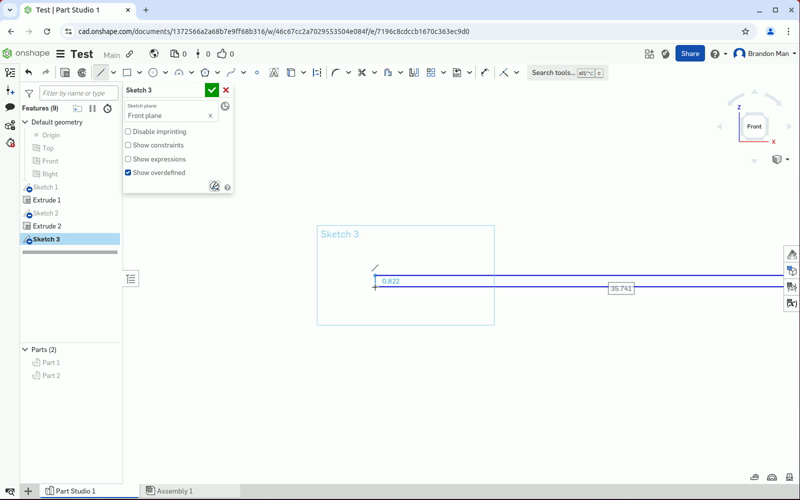
scroll(6)
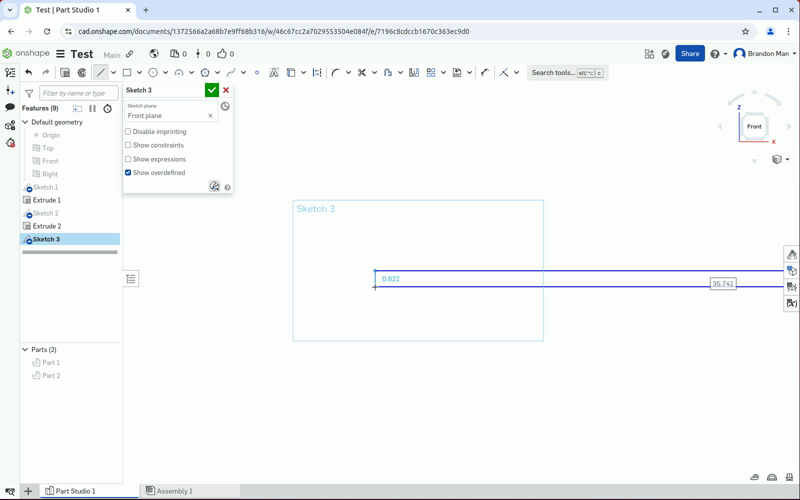
scroll(6)
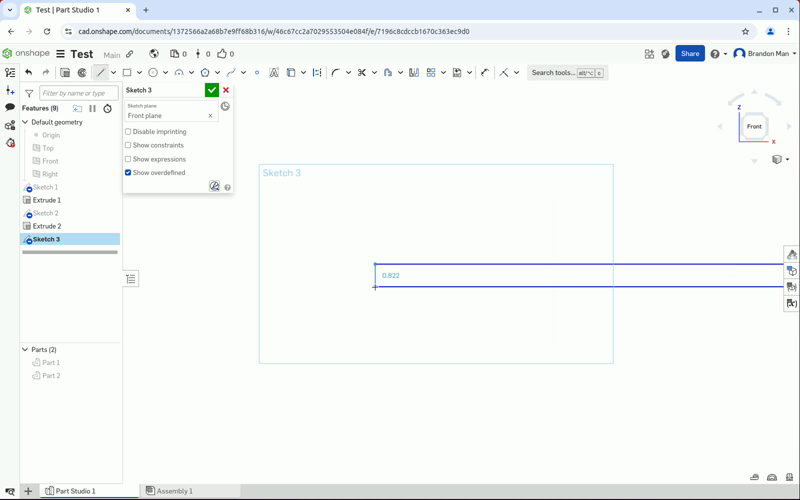
scroll(6)
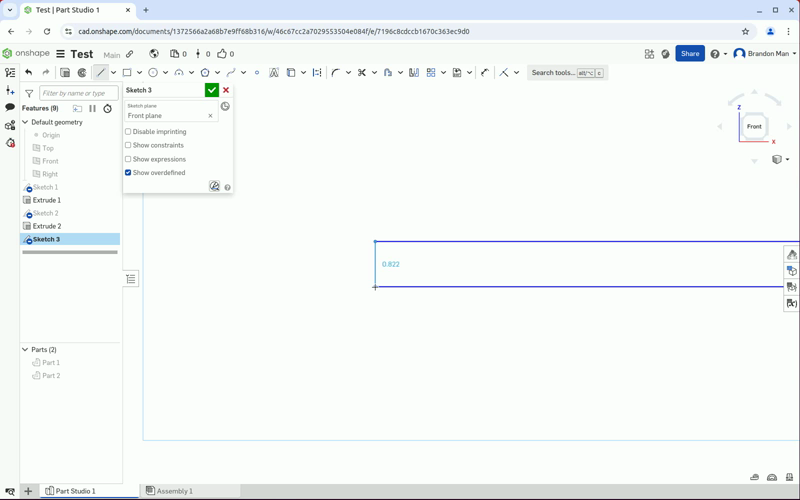
key_up(shift)
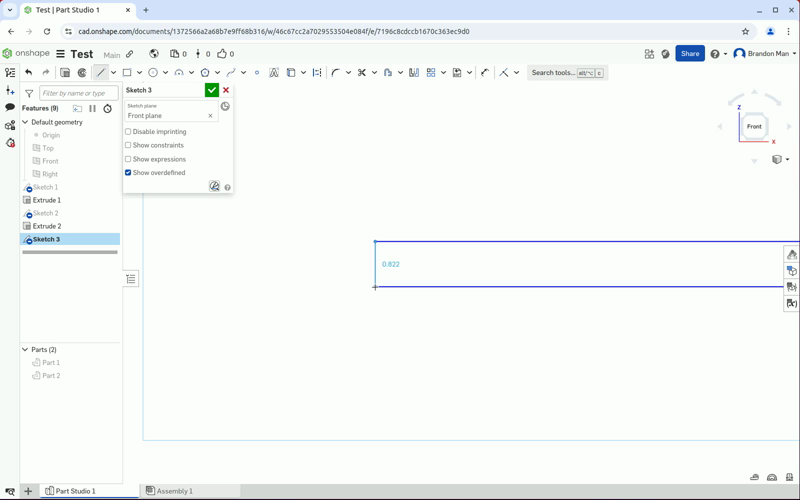
click(375, 286)
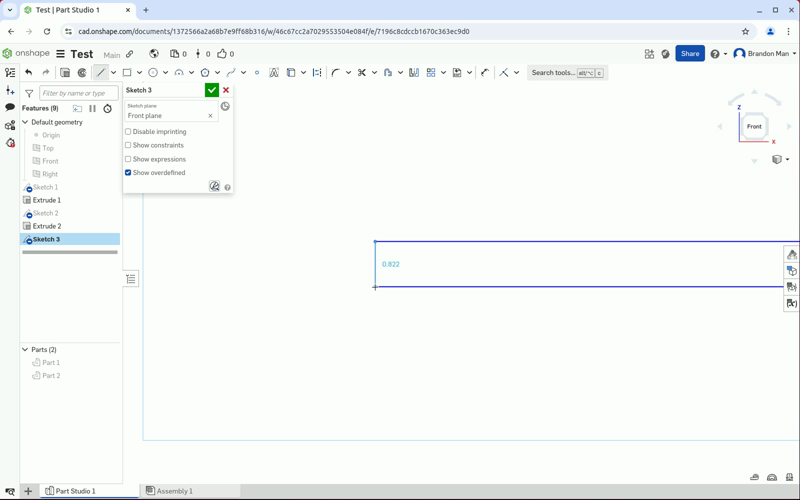
scroll(-6)
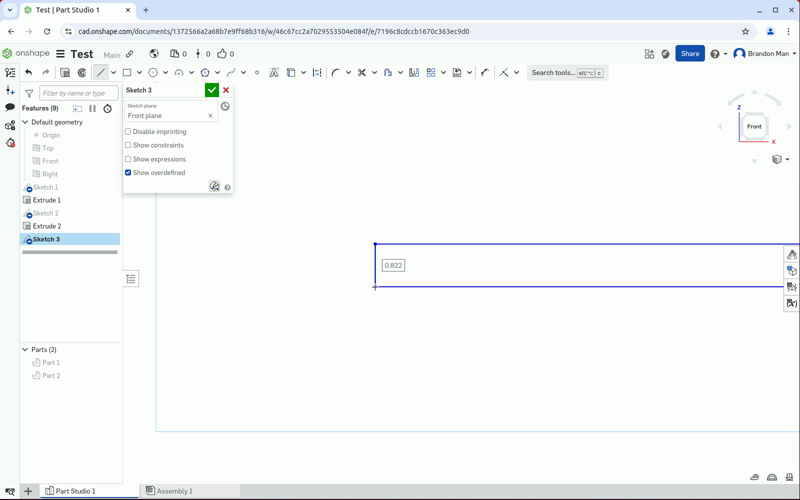
scroll(-6)
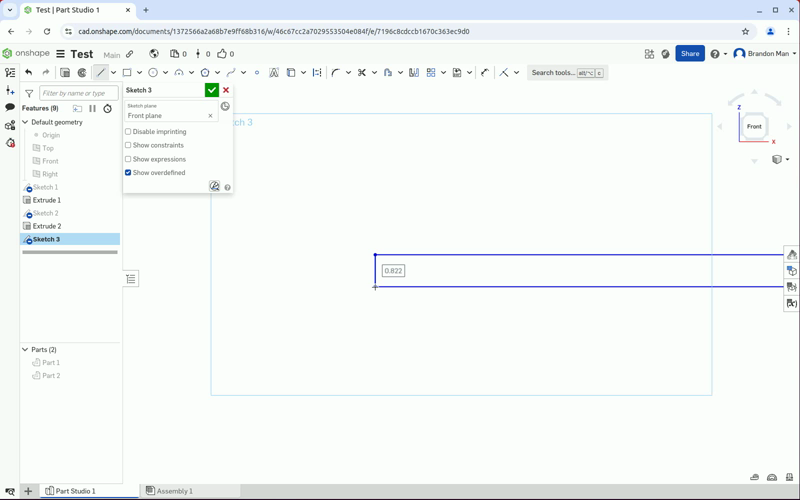
scroll(-6)
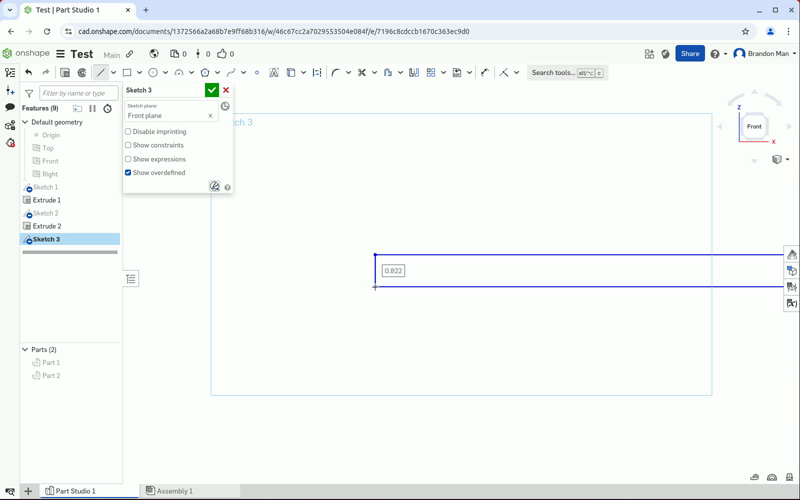
scroll(-6)
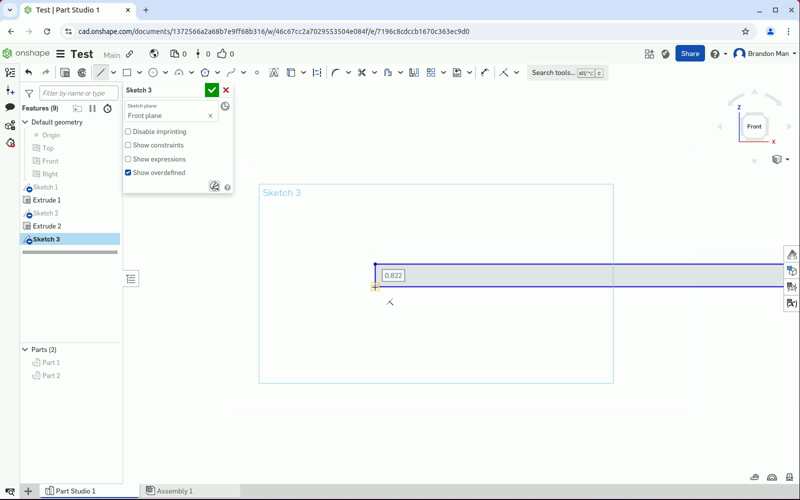
scroll(-6)
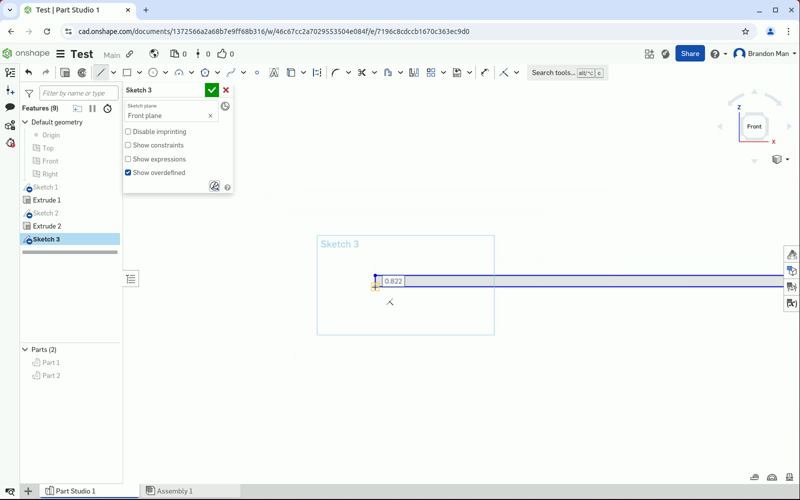
scroll(-6)
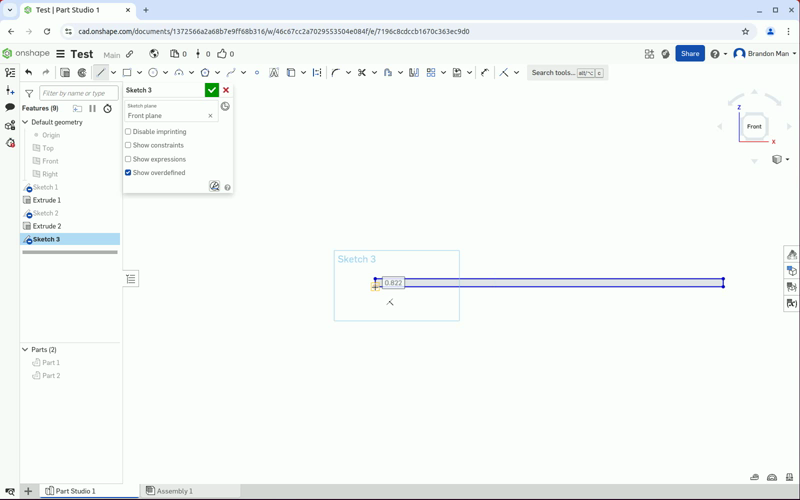
scroll(-6)
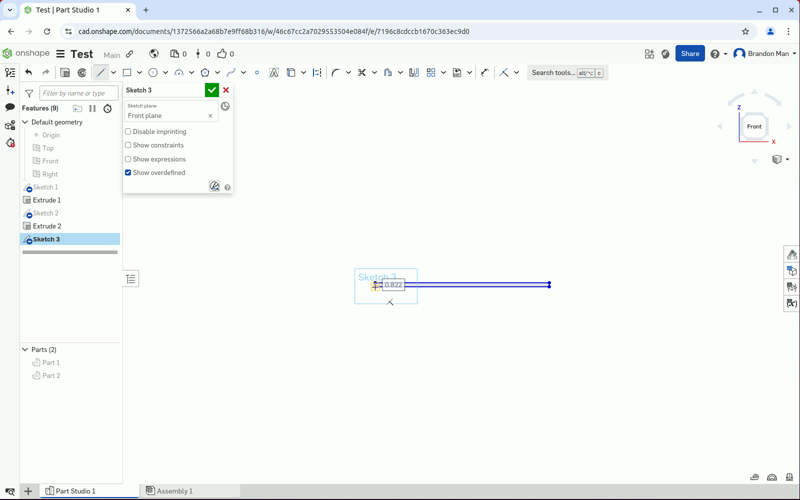
key(esc)
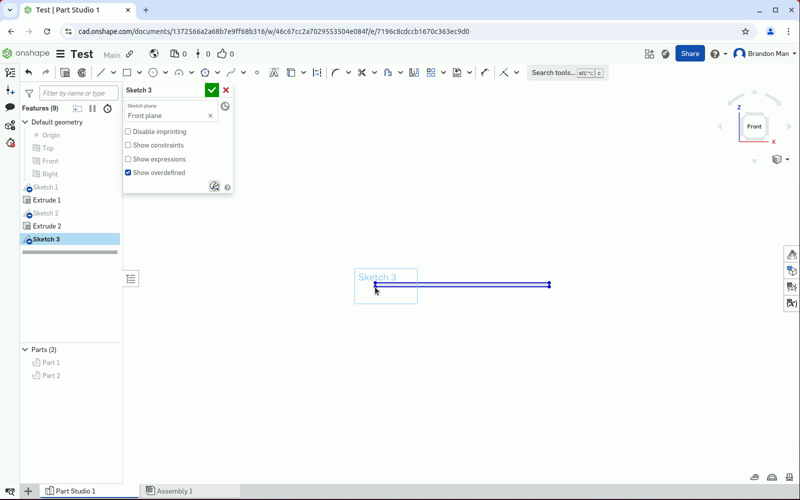
mouse_move(392, 285)
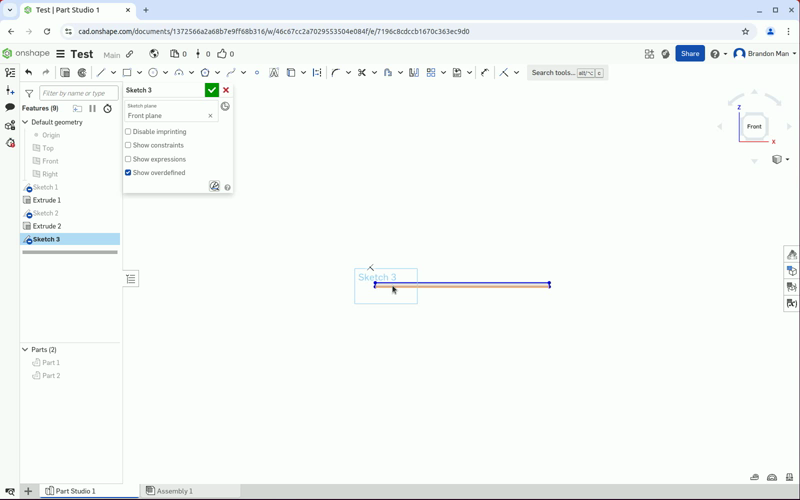
scroll(6)
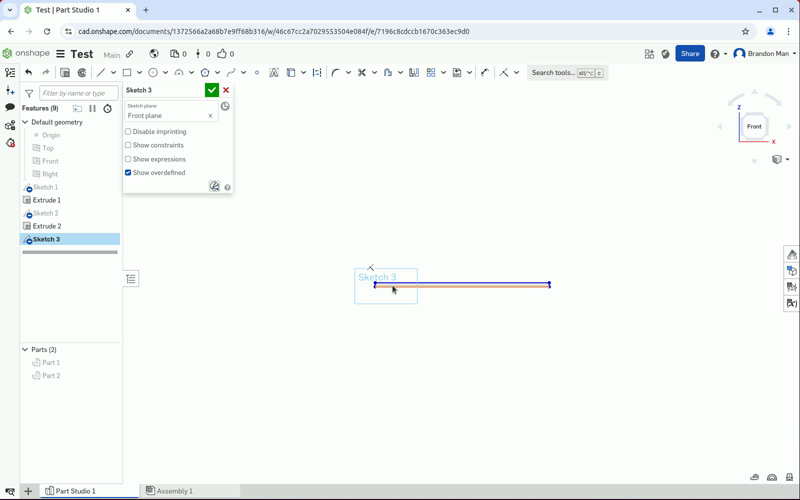
scroll(6)
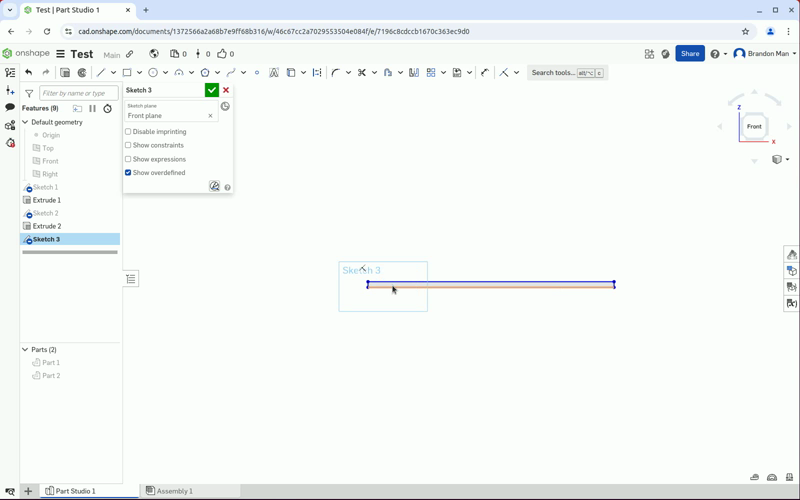
scroll(6)
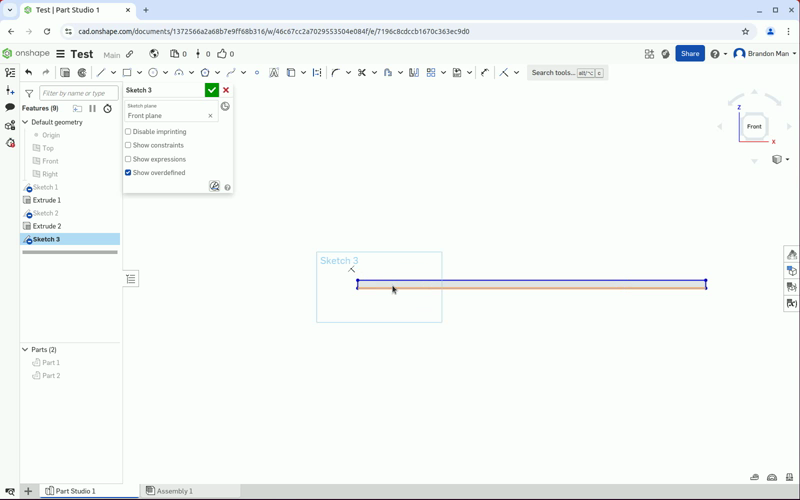
scroll(6)
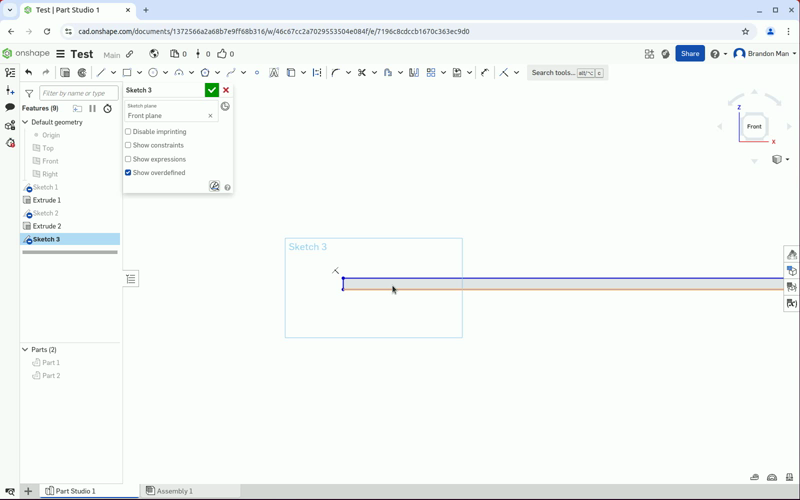
scroll(6)
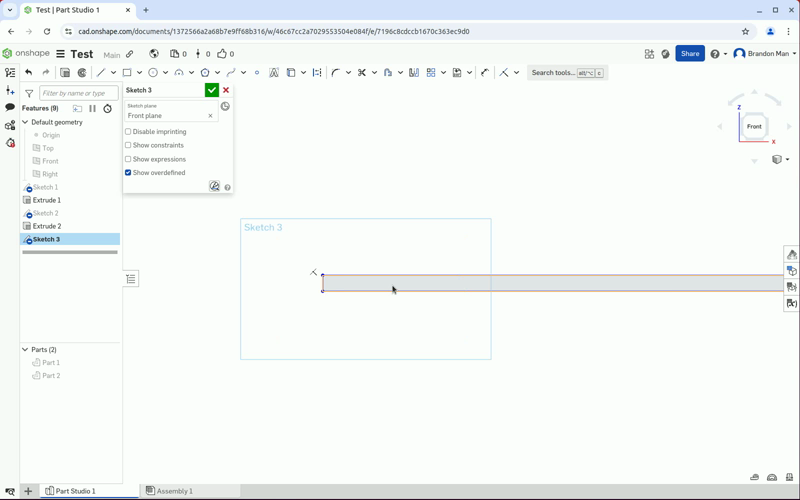
scroll(6)
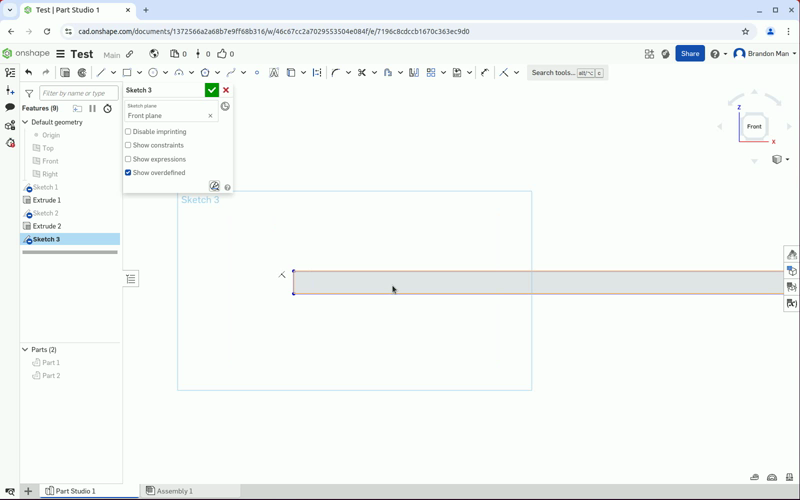
scroll(6)
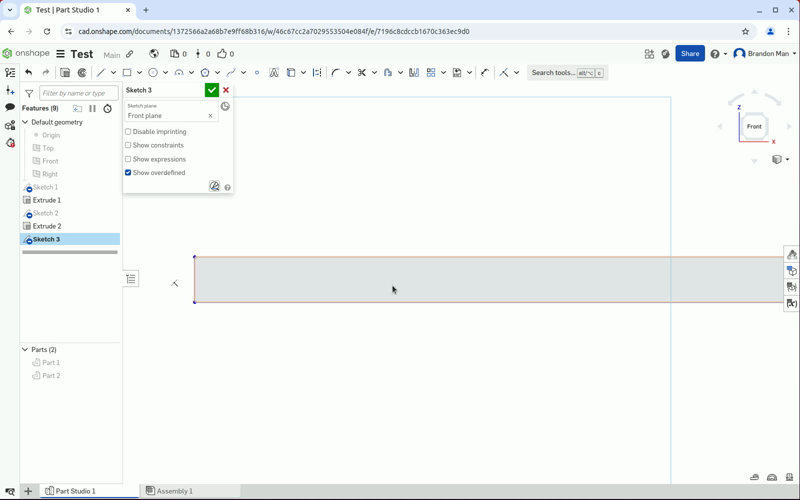
click(392, 285)
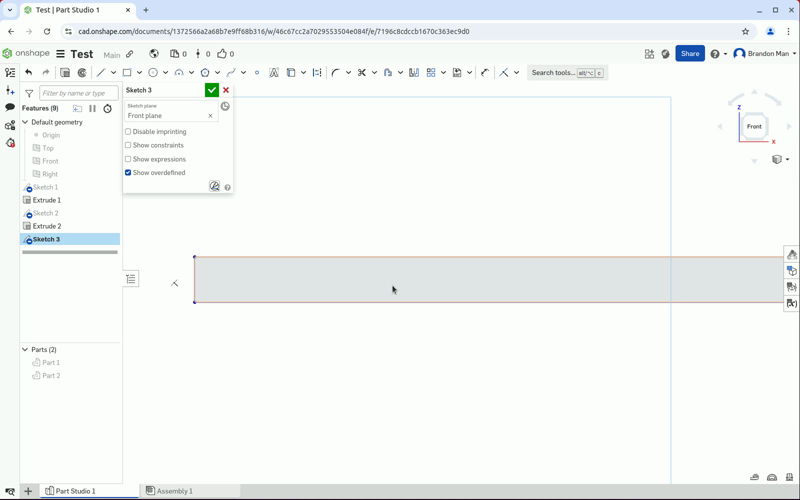
scroll(-6)
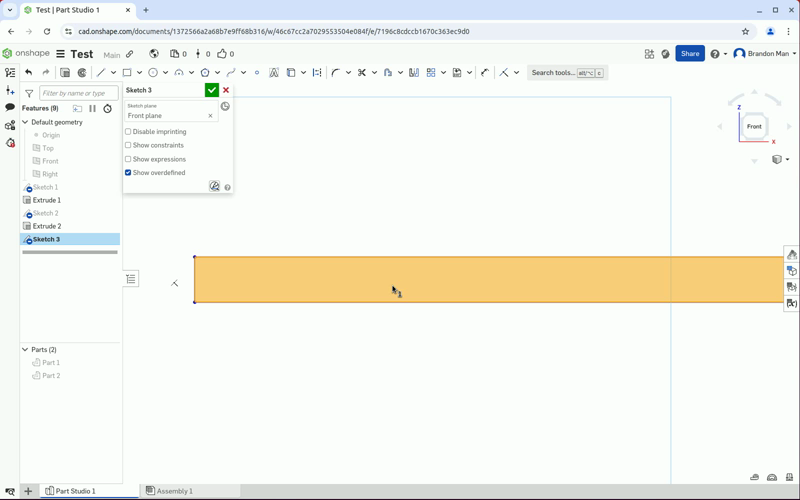
scroll(-6)
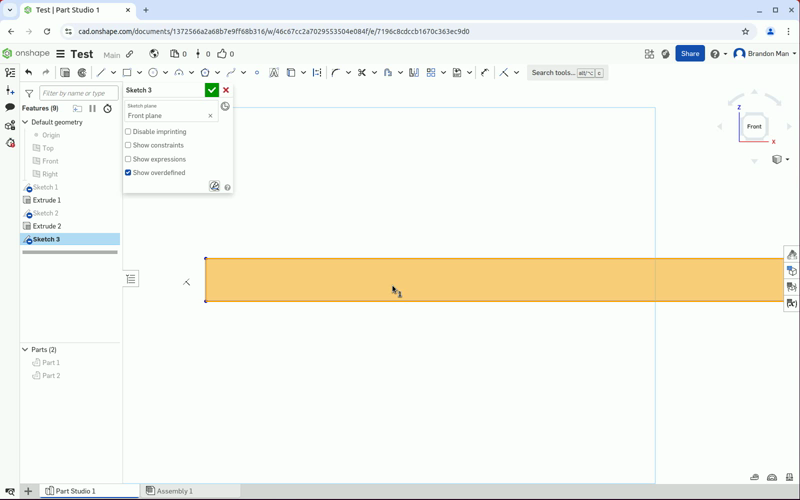
scroll(-6)
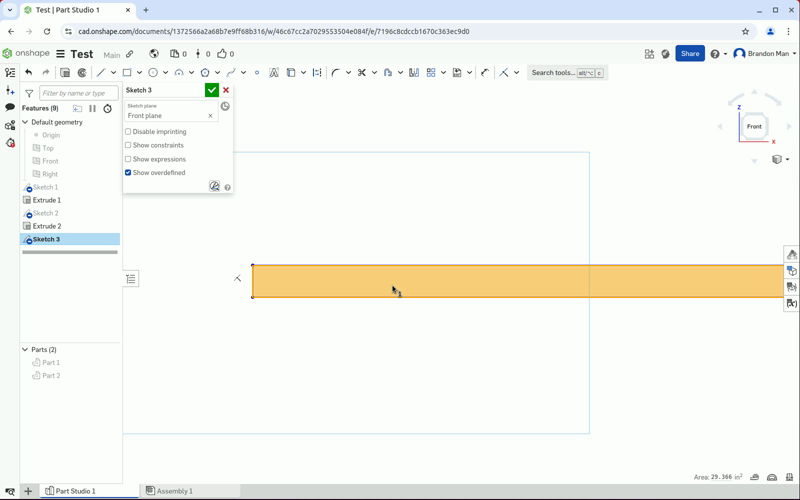
scroll(-6)
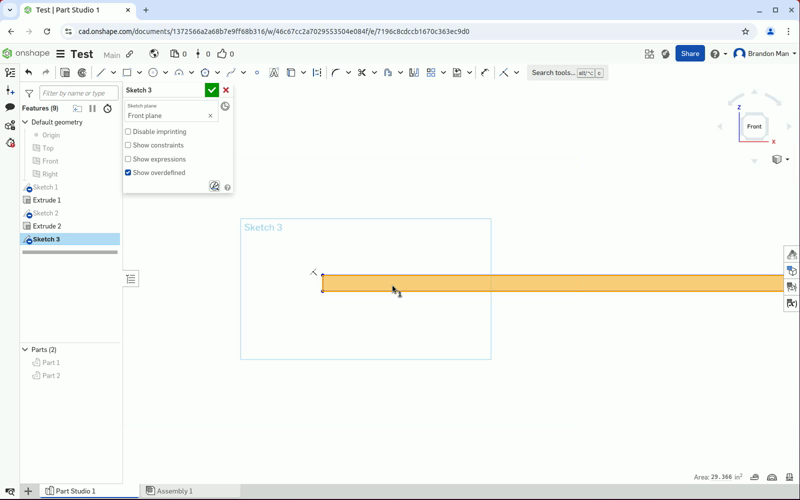
scroll(-6)
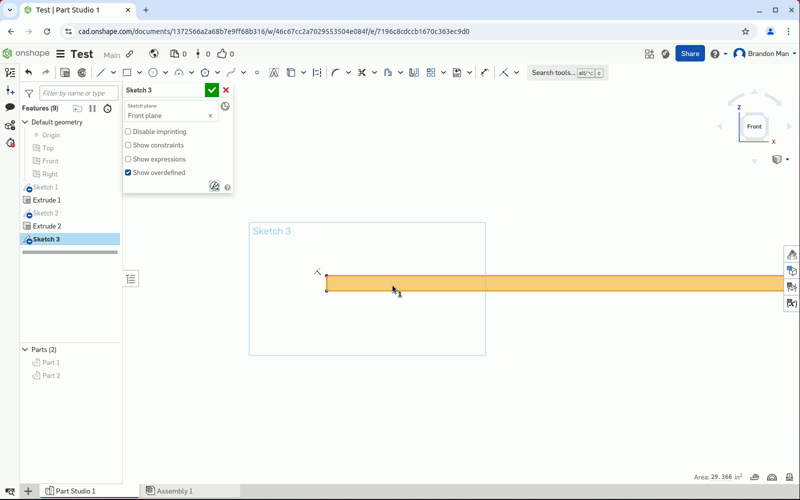
scroll(-6)
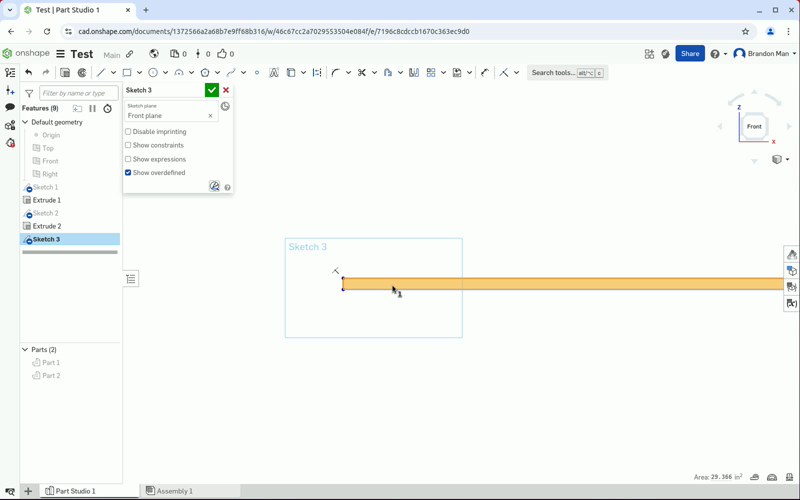
scroll(-6)
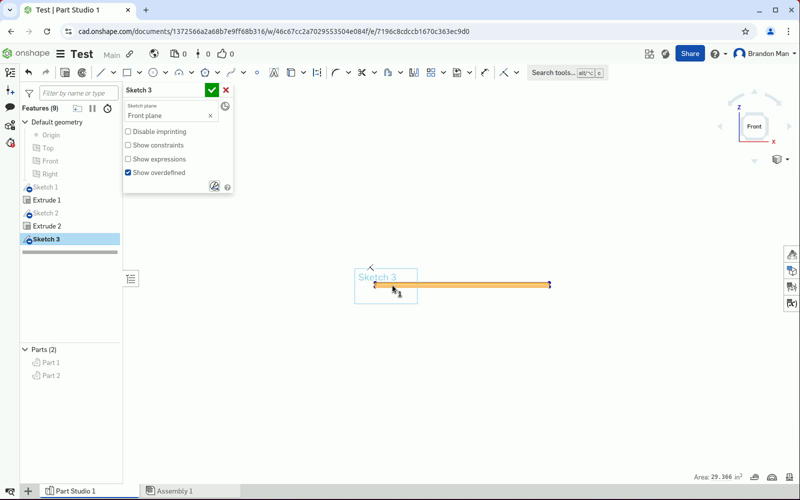
mouse_move(73, 352)
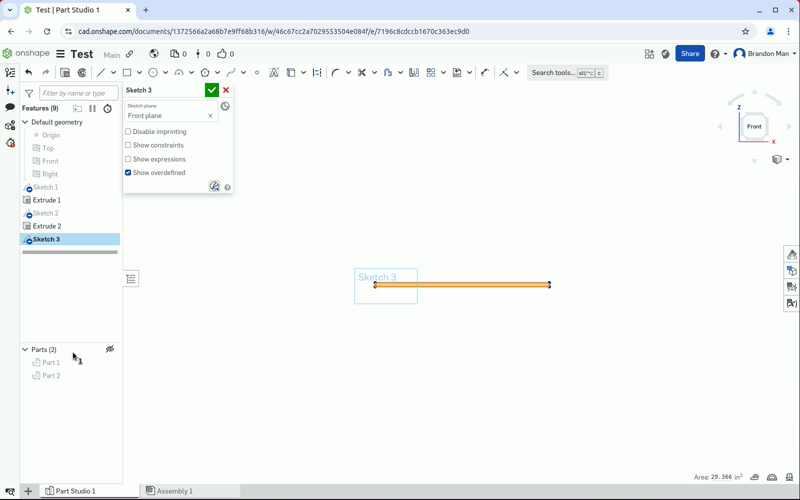
key(shift+y)
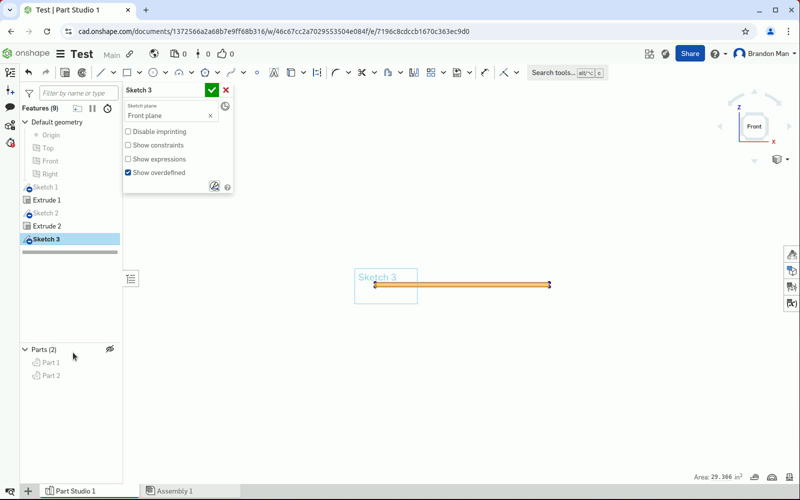
key(shift+e)
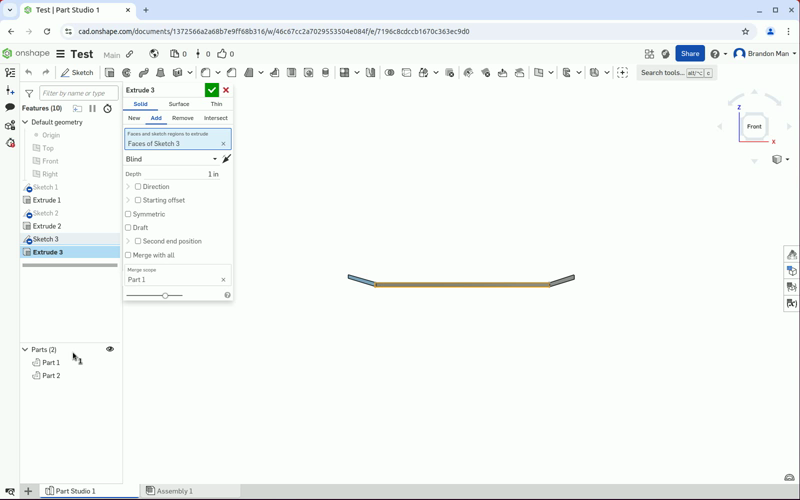
mouse_move(143, 106)
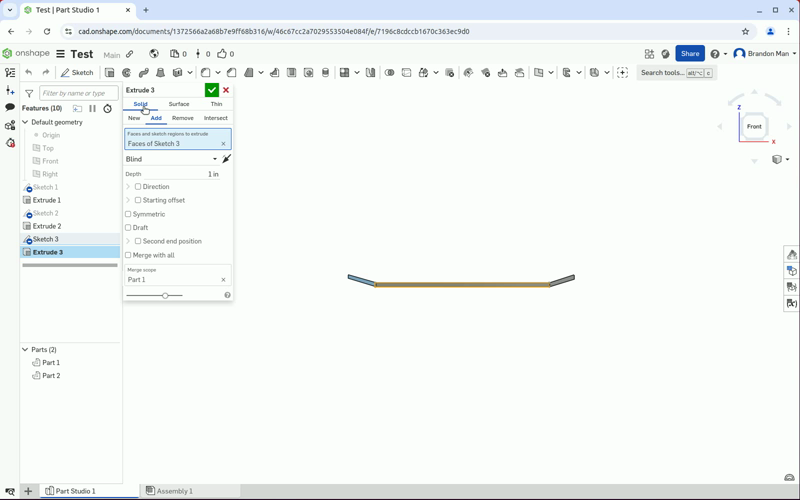
click(143, 106)
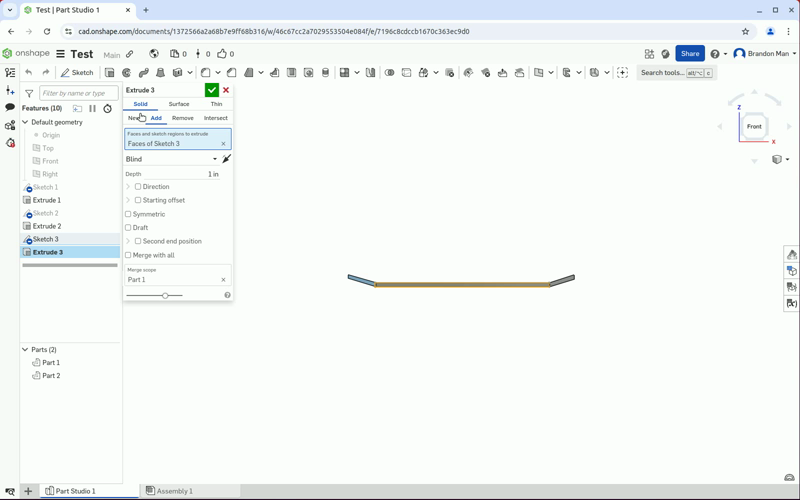
mouse_move(137, 120)
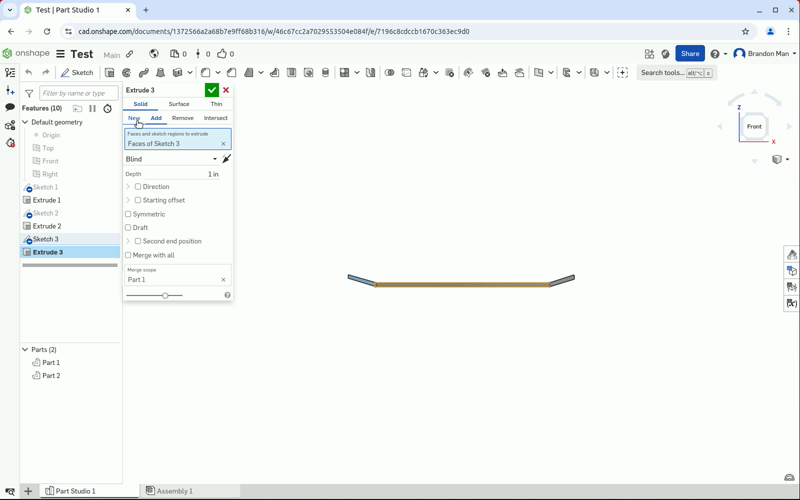
click(137, 120)
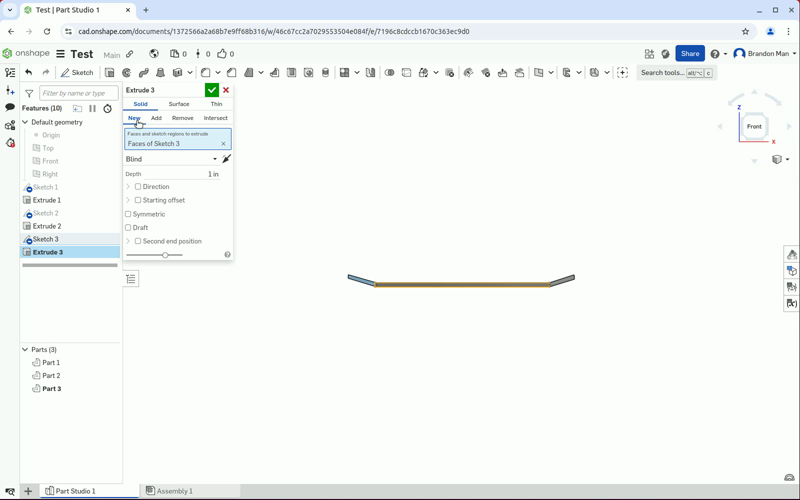
key(tab, 4)
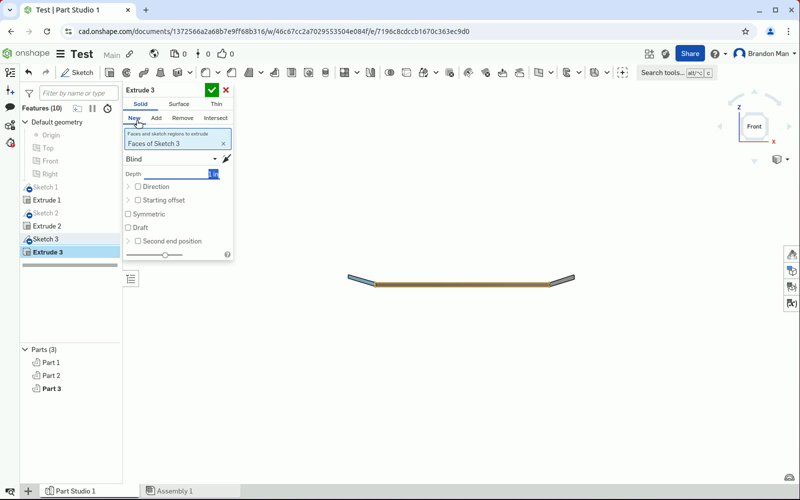
text(8.666)
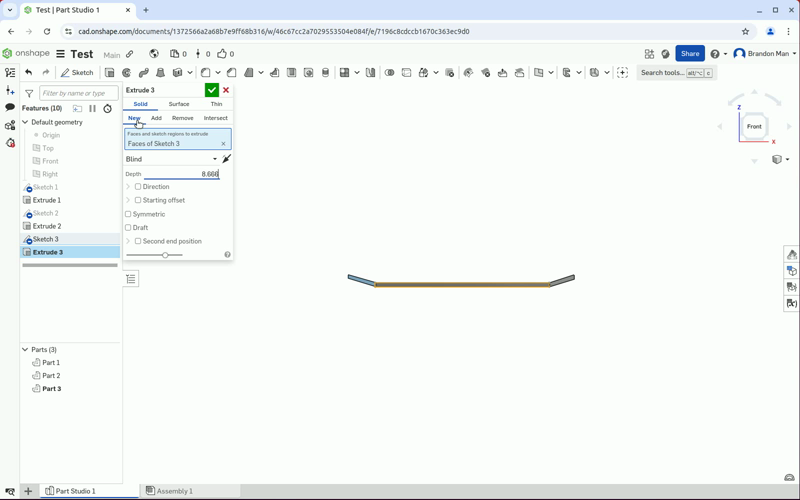
key(enter)
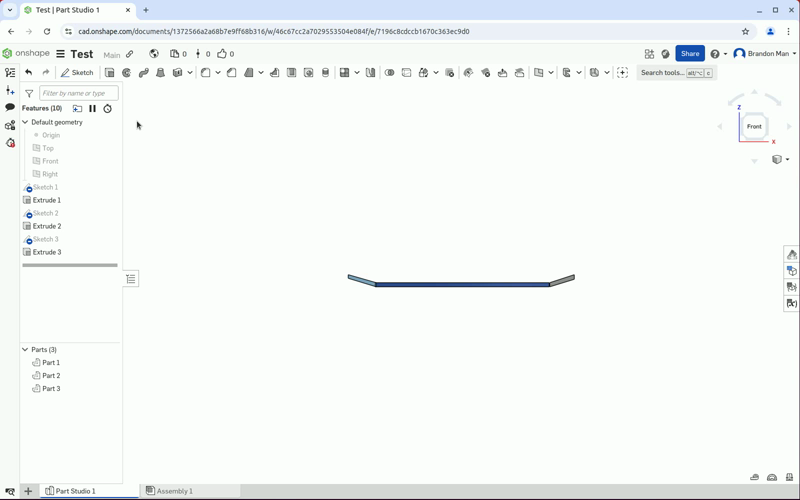
key(shift+h)
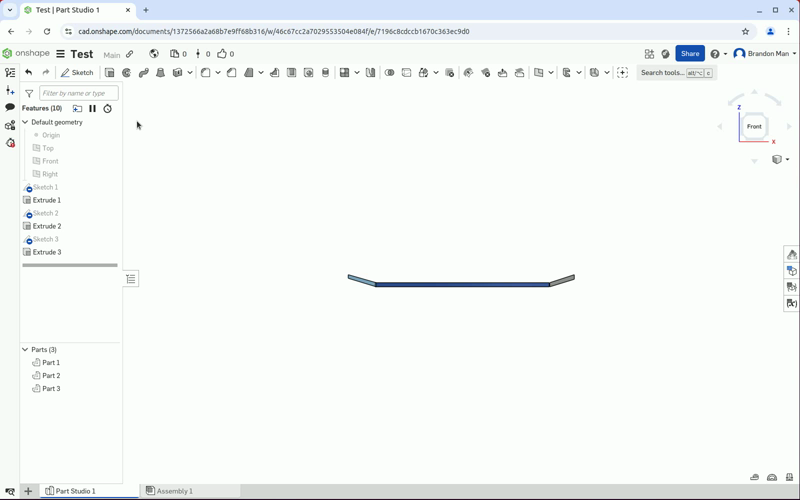
key(shift+h)
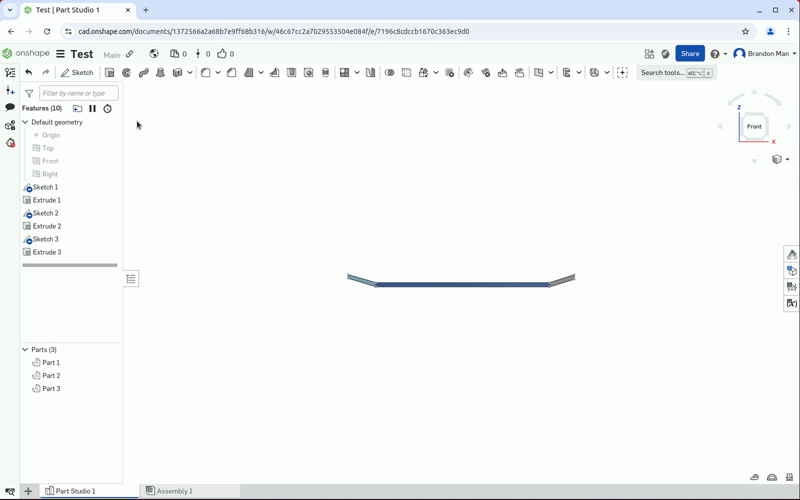
key(shift+7)
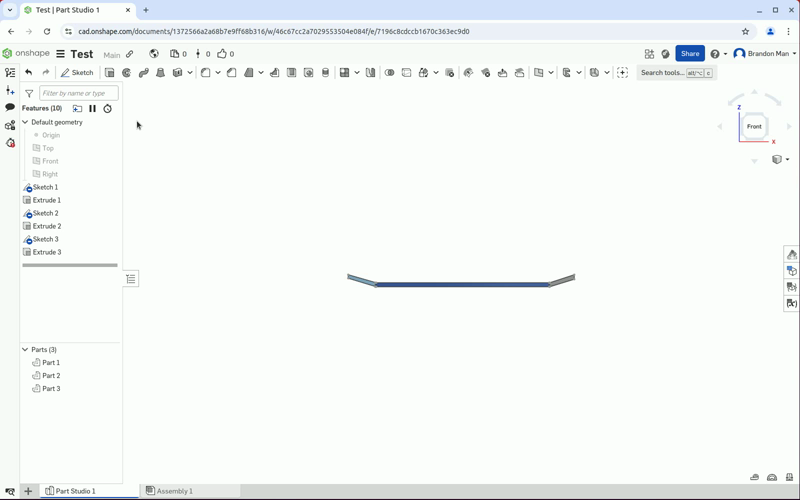
key(left, 2)
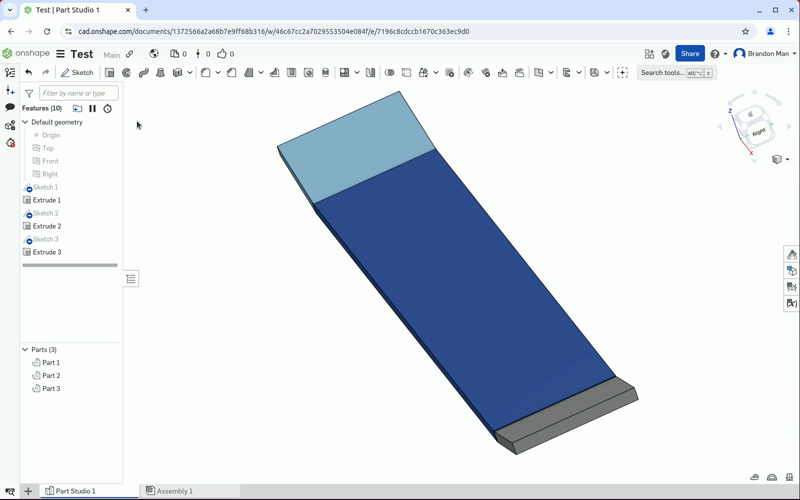
key(down, 2)
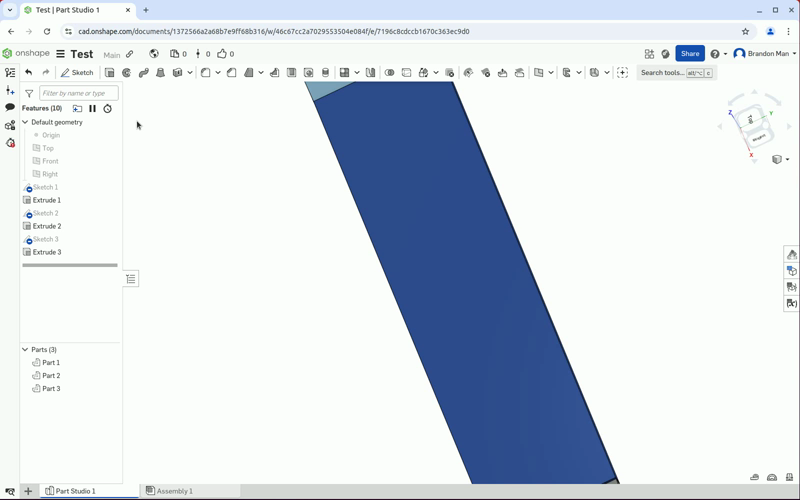
key(up, 2)
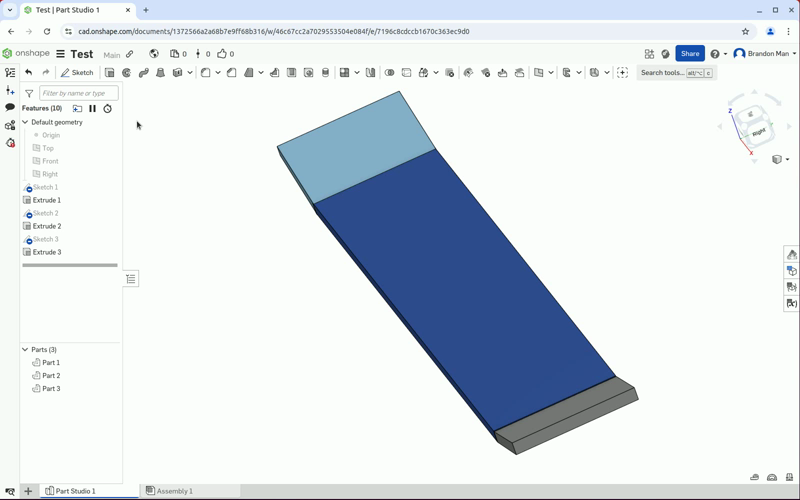
key(right, 2)
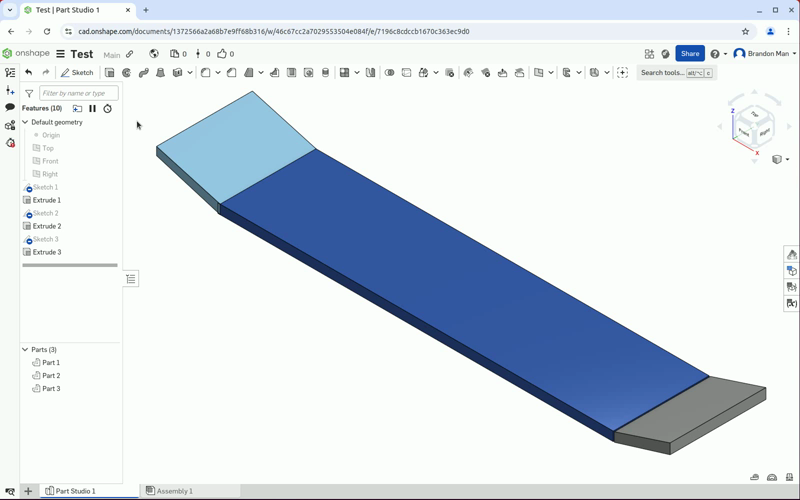
mouse_move(73, 189)
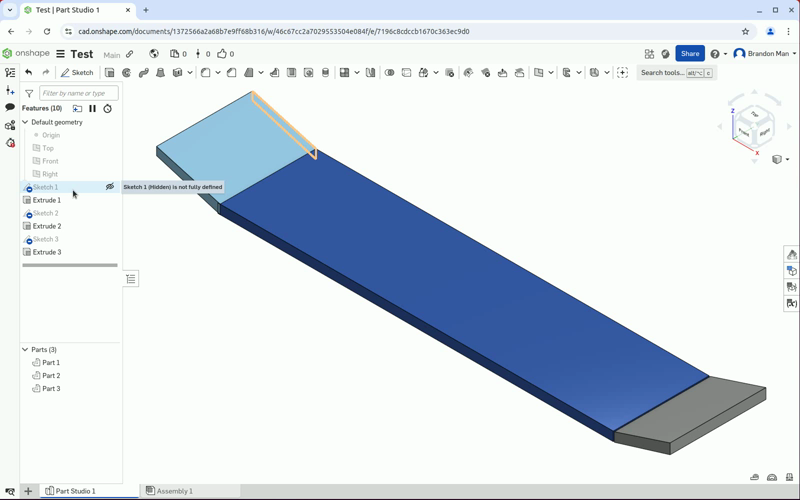
click(73, 189)